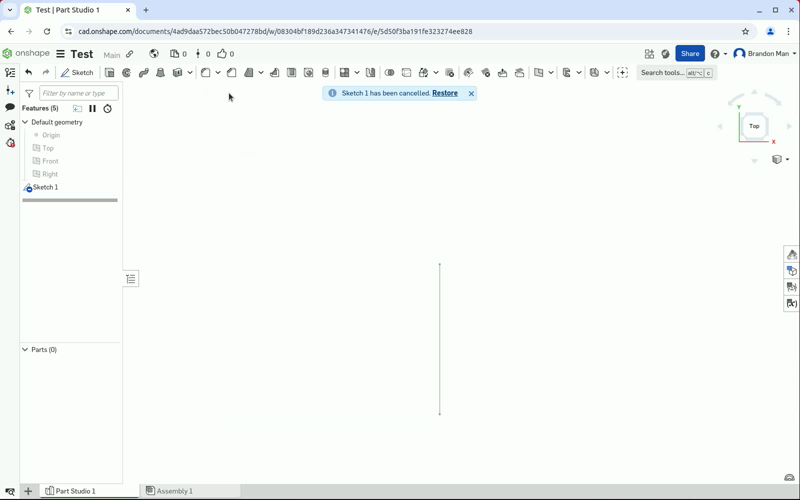
key(shift+h)
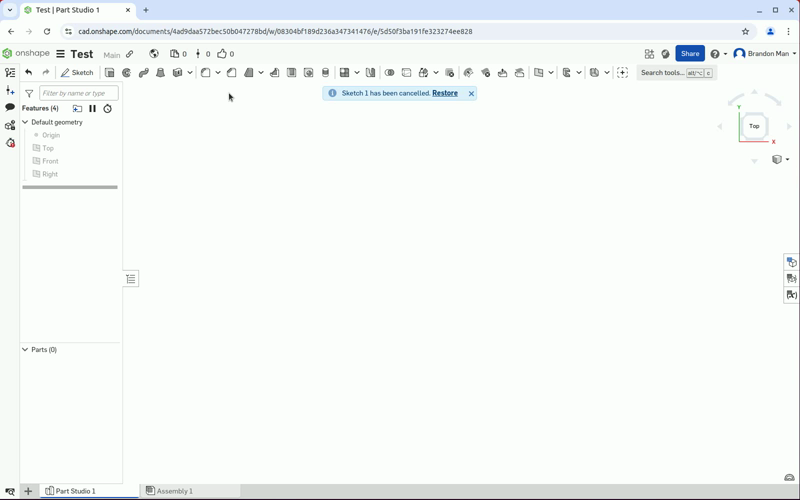
mouse_move(73, 352)
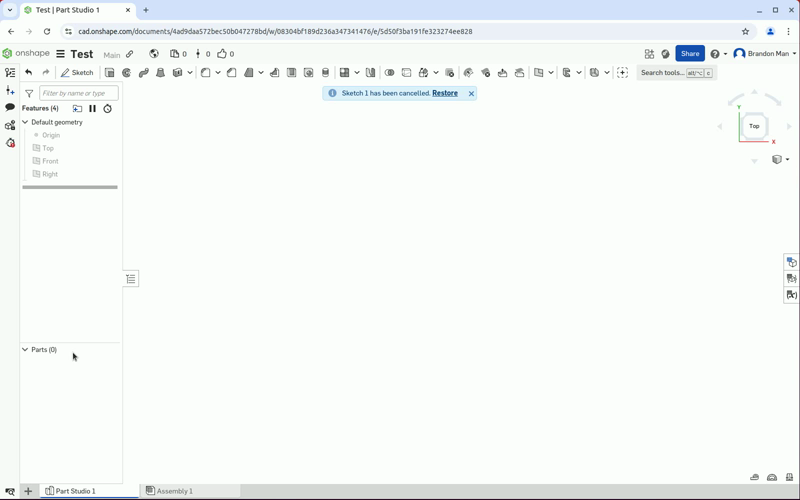
key(y)
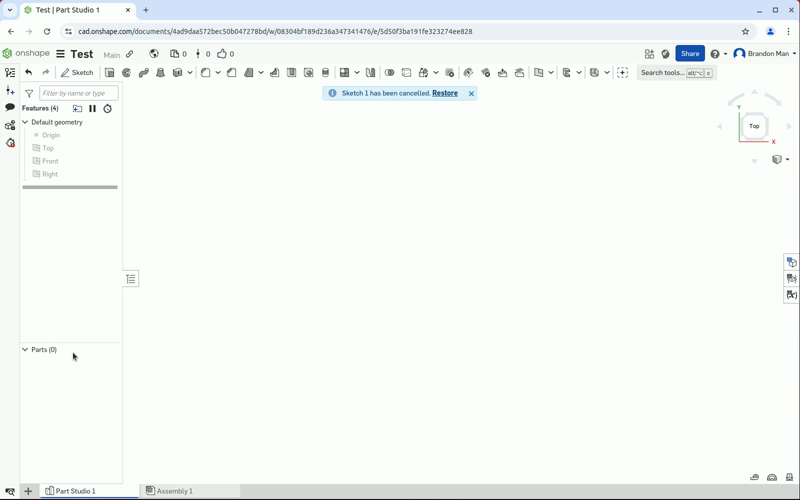
key(shift+p)
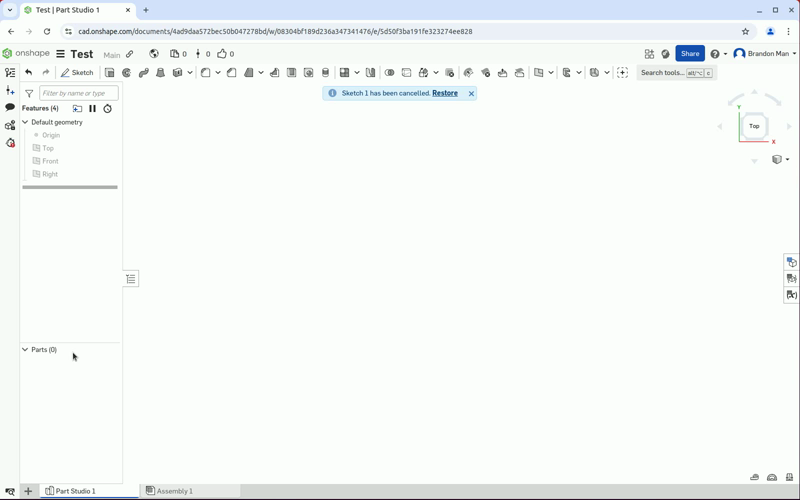
key(space)
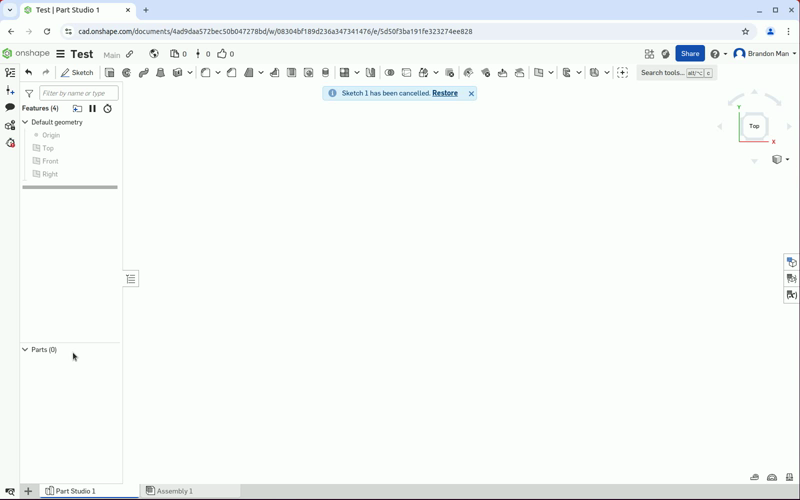
key_down(shift)
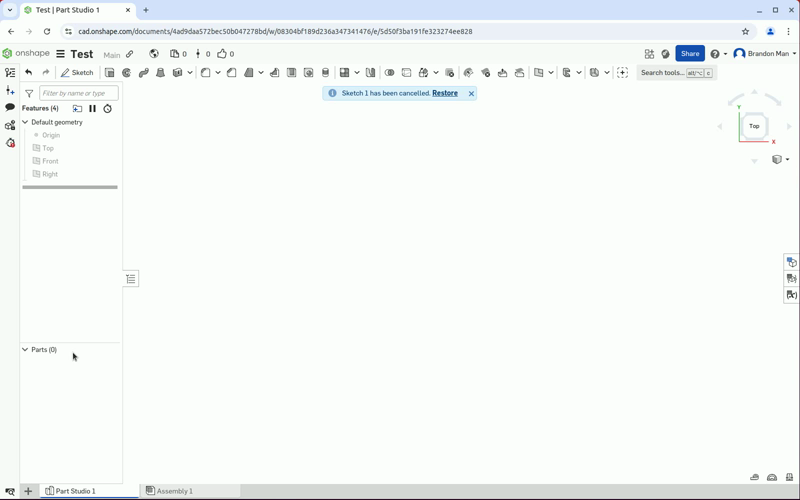
key(up)
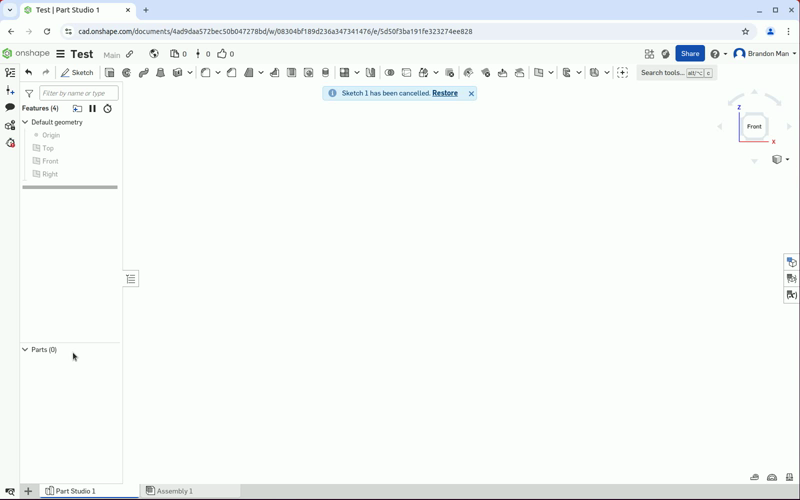
key_up(shift)
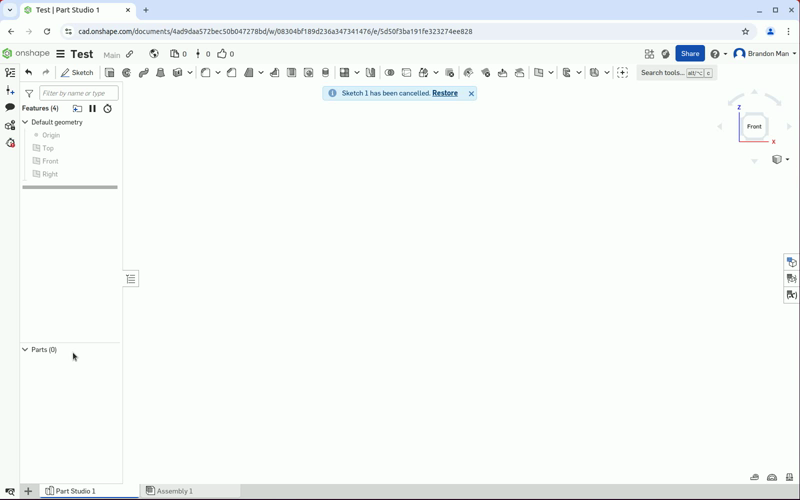
mouse_move(73, 352)
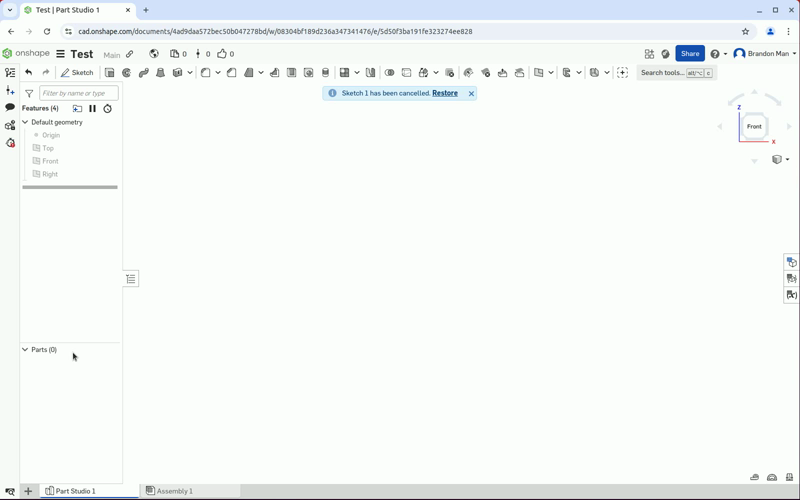
key(shift+y)
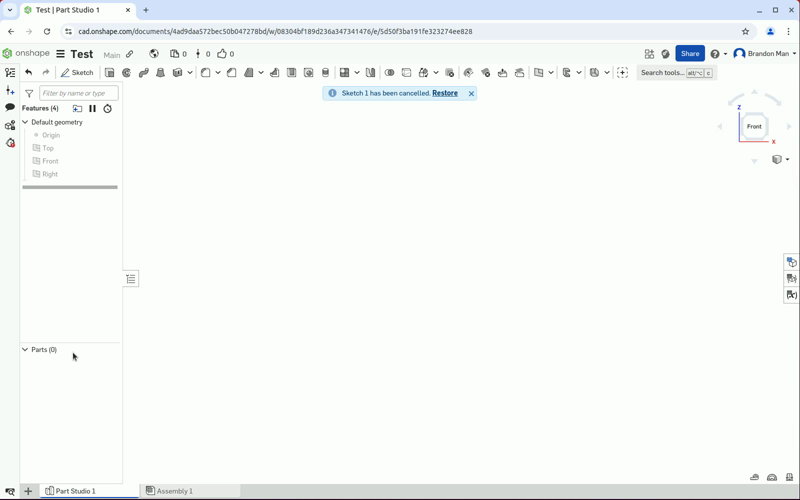
key(shift+s)
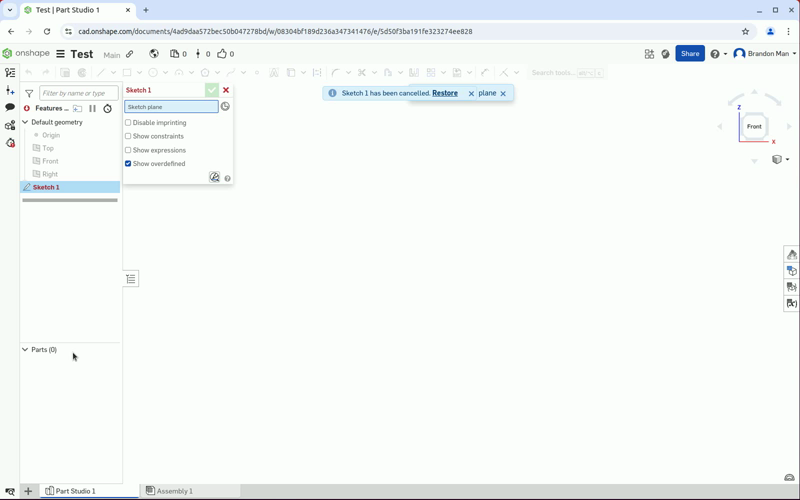
mouse_move(73, 163)
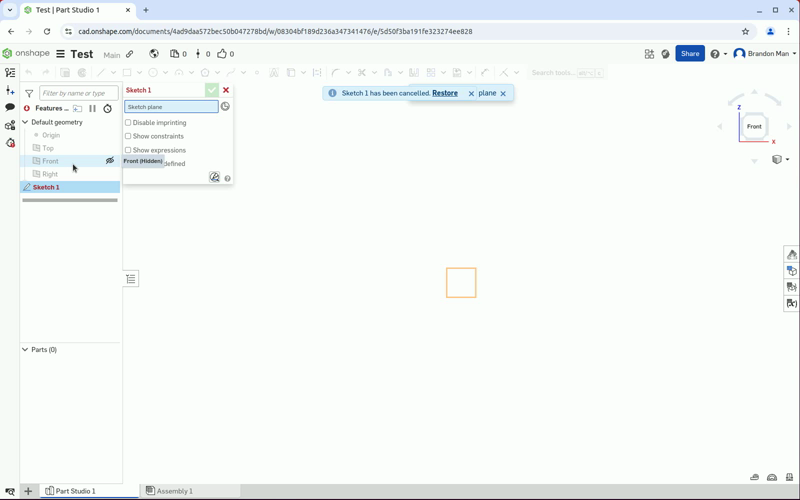
click(73, 163)
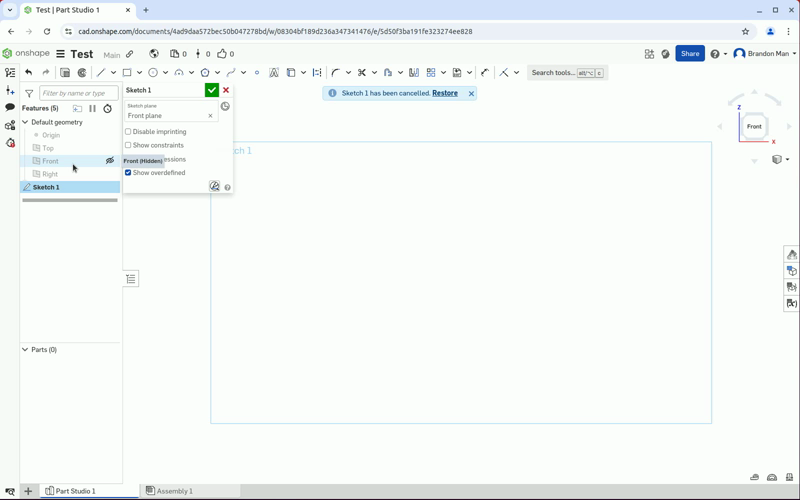
mouse_move(73, 352)
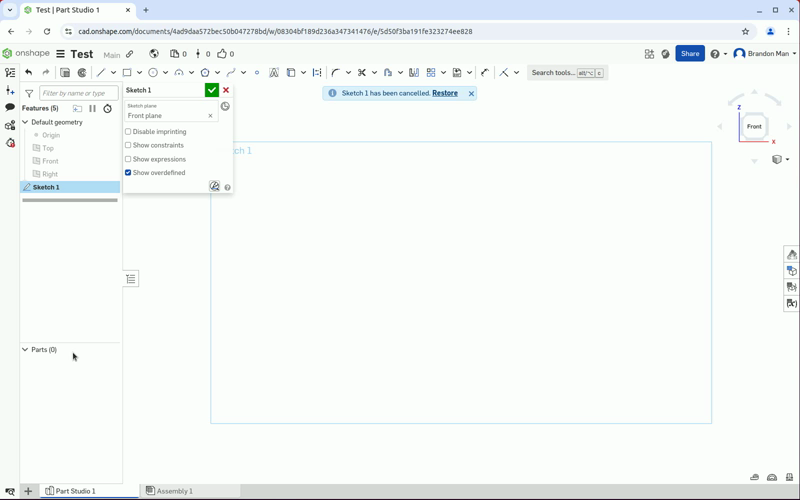
key(y)
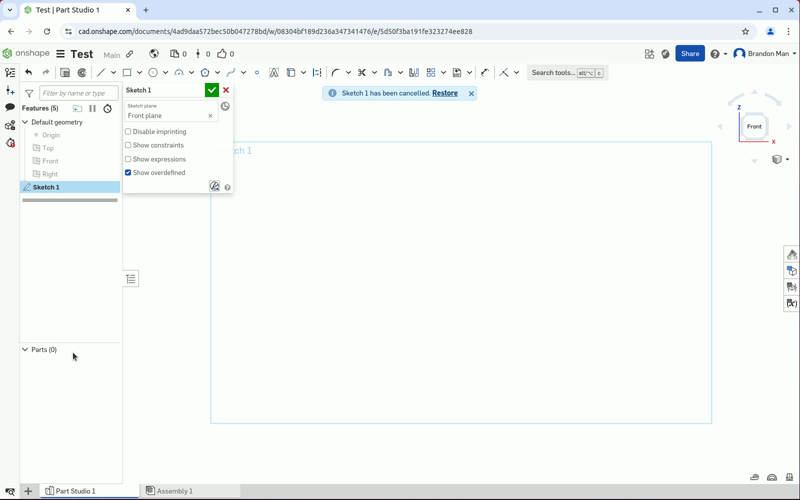
key(l)
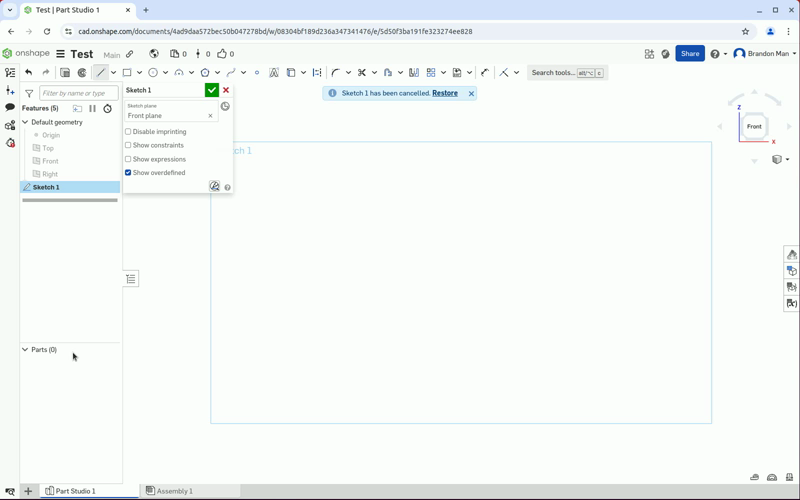
key_down(shift)
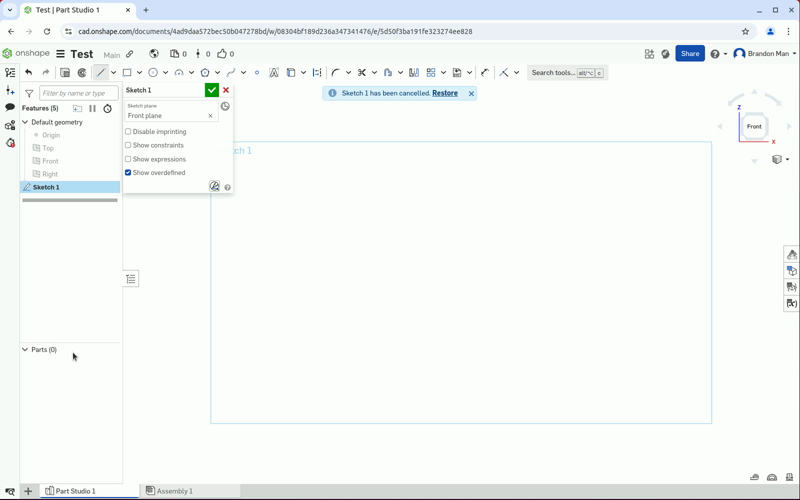
mouse_move(460, 282)
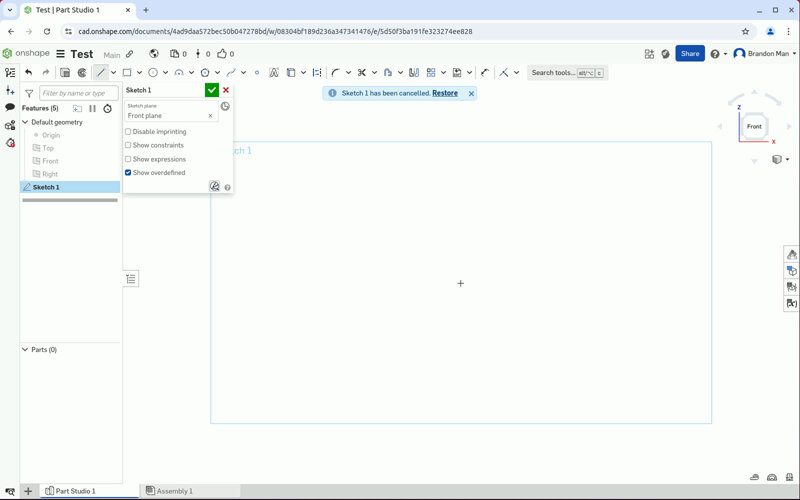
click(460, 282)
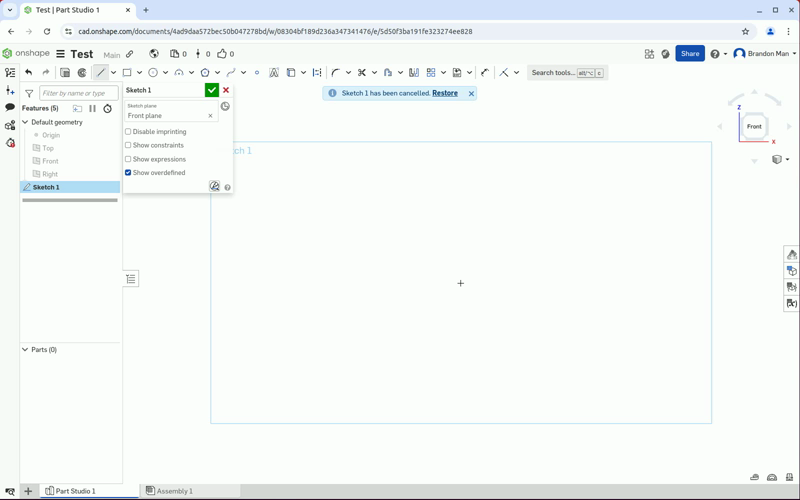
key_up(shift)
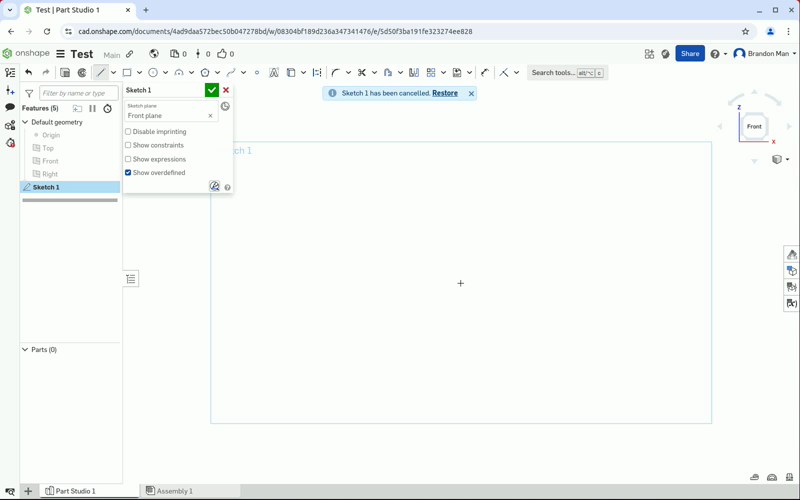
key_down(shift)
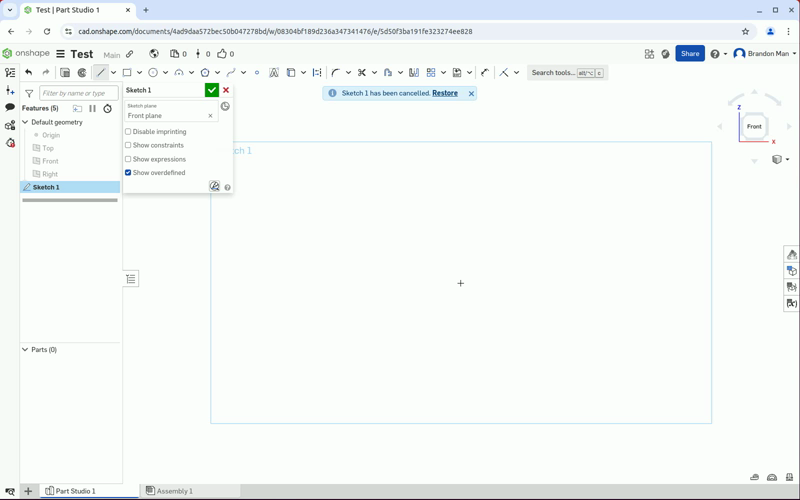
mouse_move(572, 282)
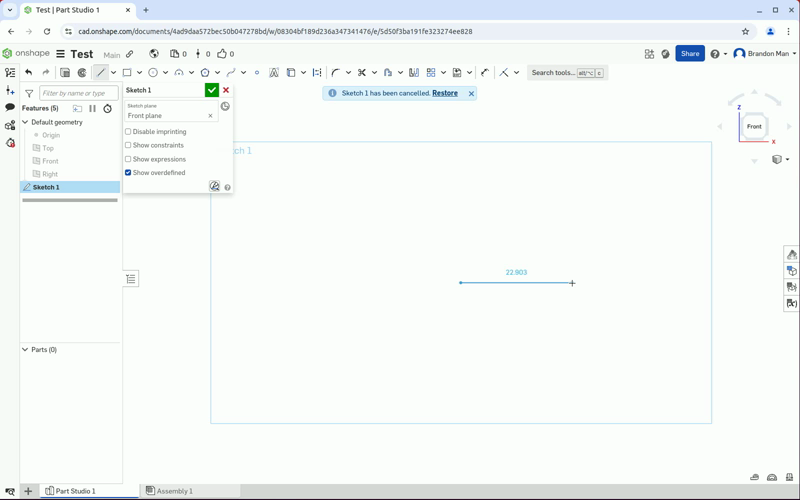
click(572, 282)
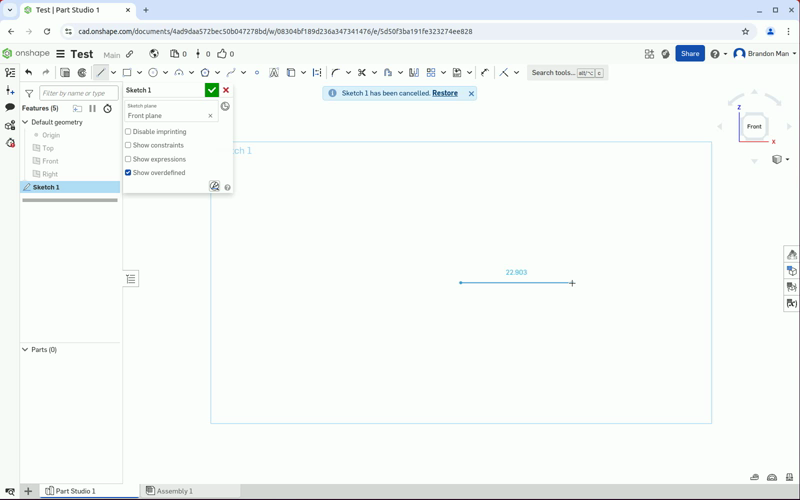
key_up(shift)
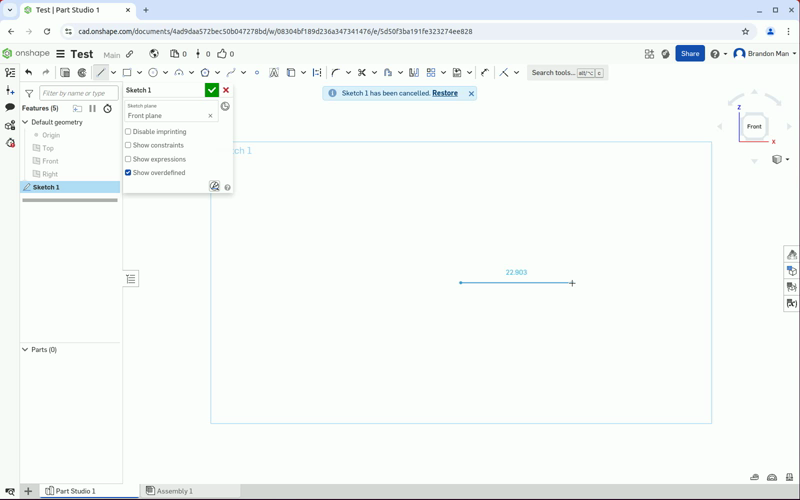
key_down(shift)
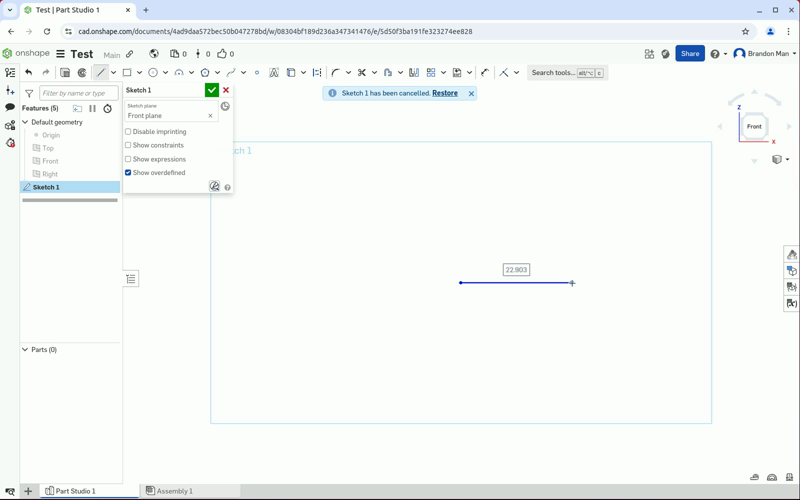
mouse_move(589, 282)
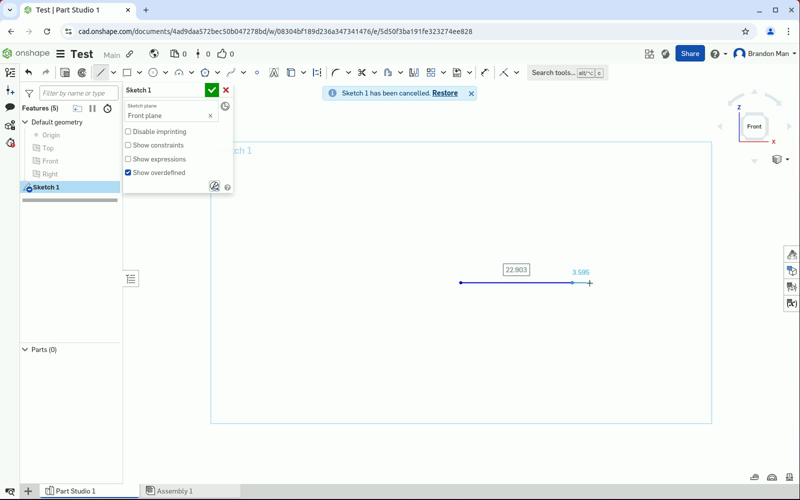
mouse_move(572, 273)
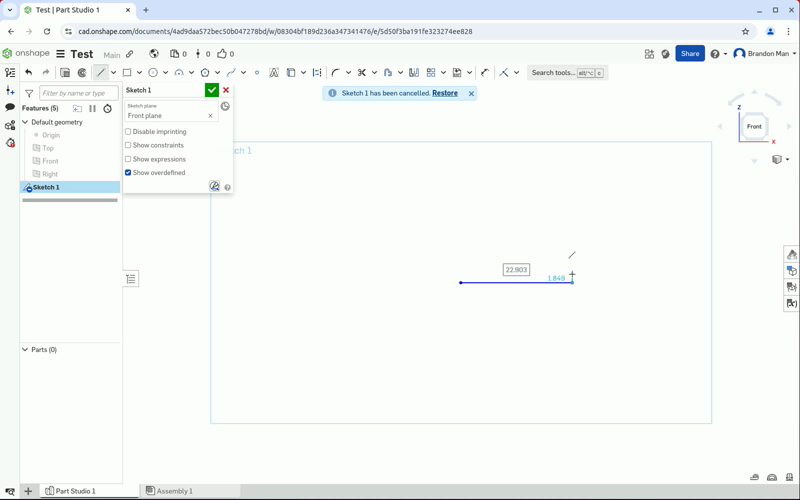
click(572, 273)
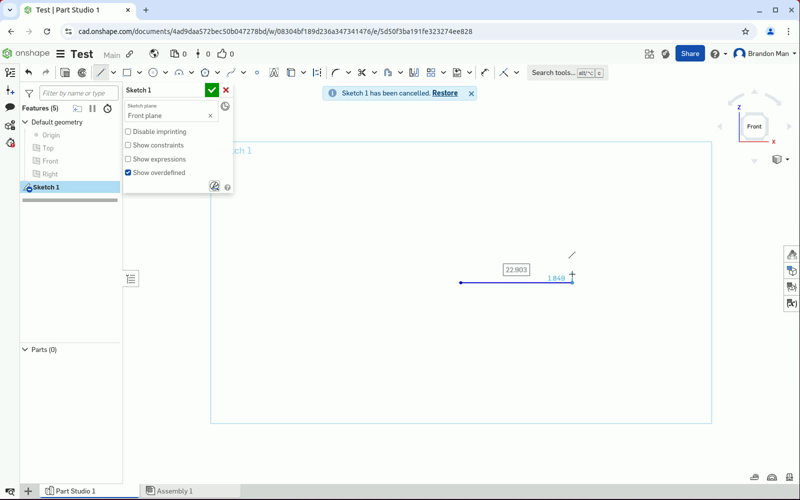
key_up(shift)
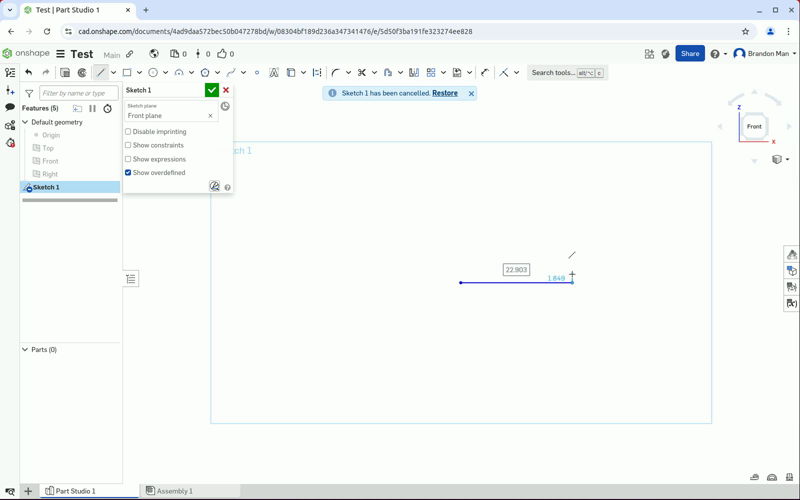
key_down(shift)
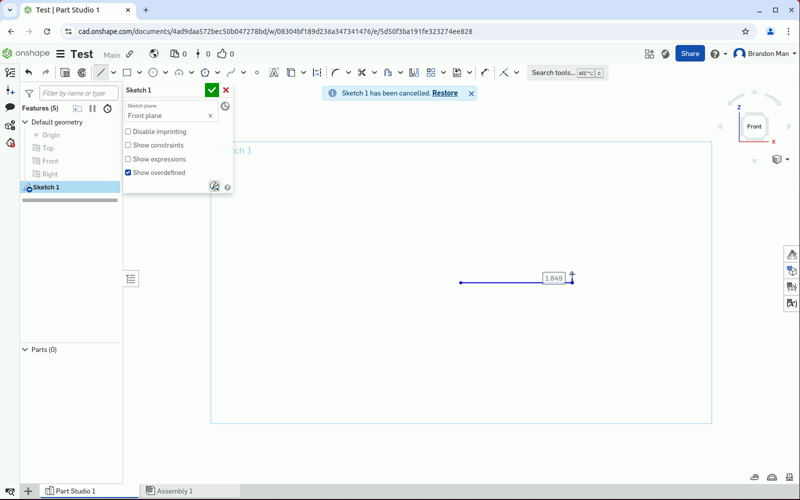
mouse_move(460, 273)
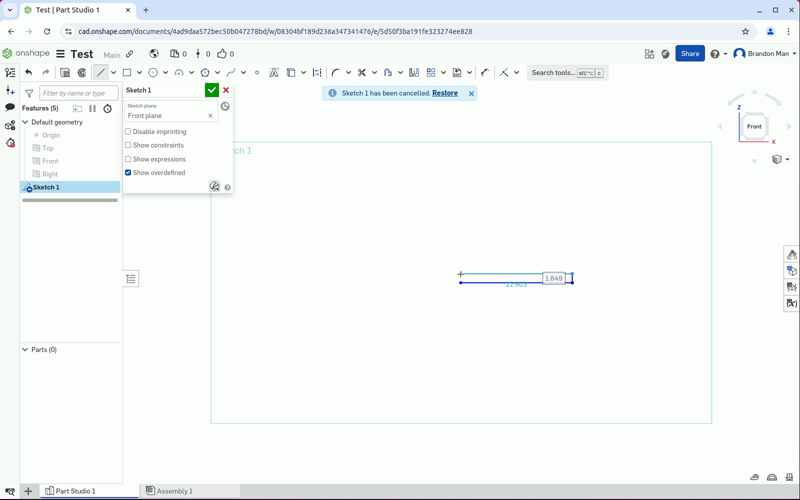
click(460, 273)
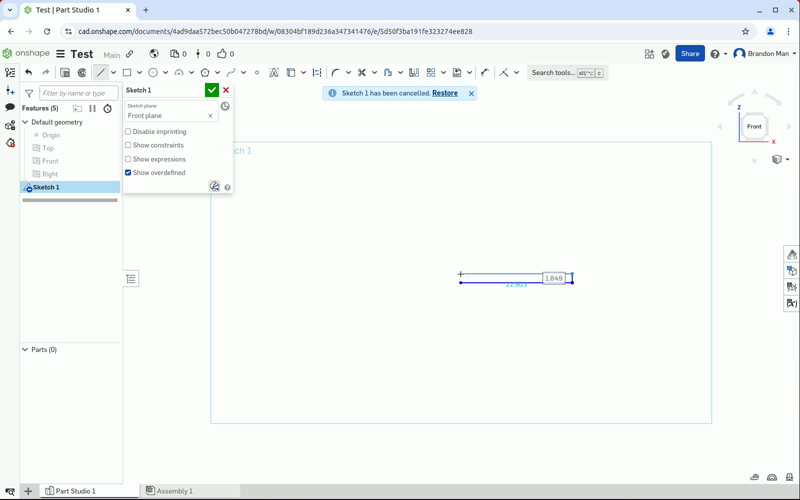
key_up(shift)
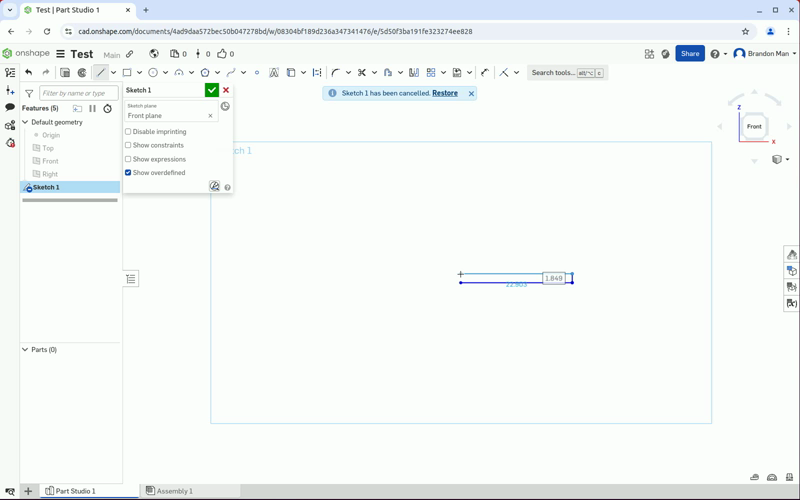
mouse_move(490, 273)
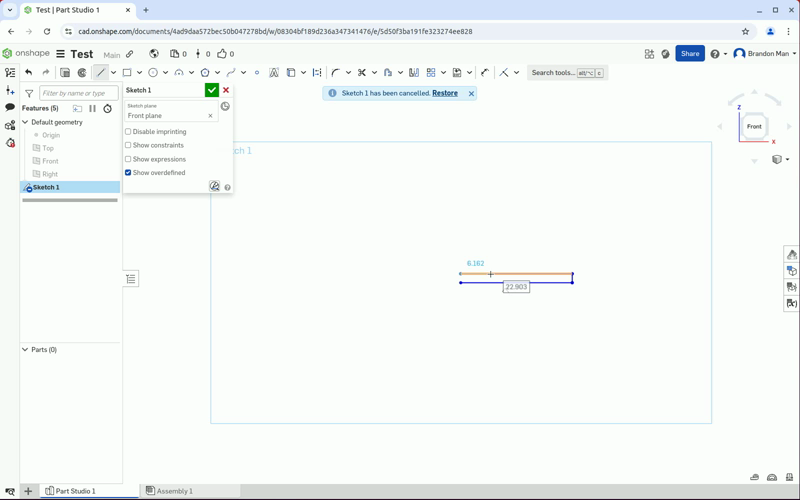
key_down(shift)
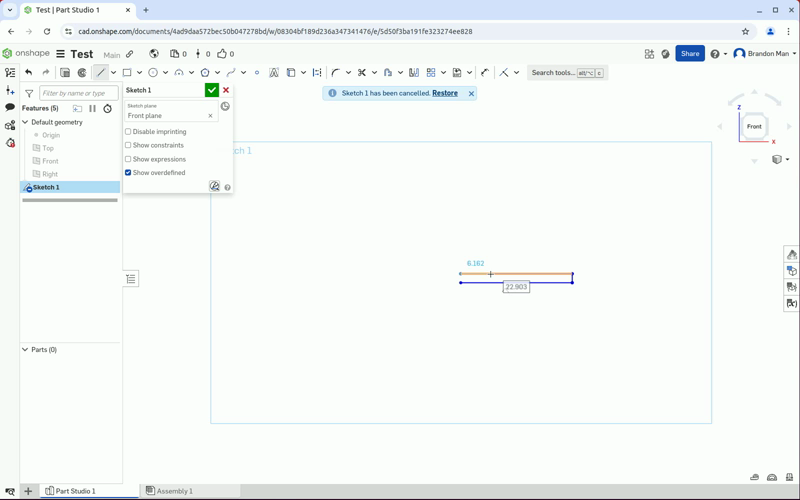
mouse_move(460, 282)
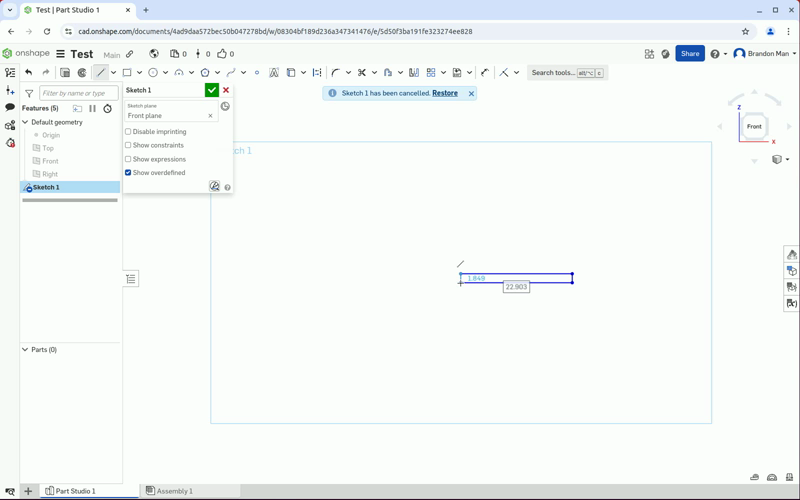
key_up(shift)
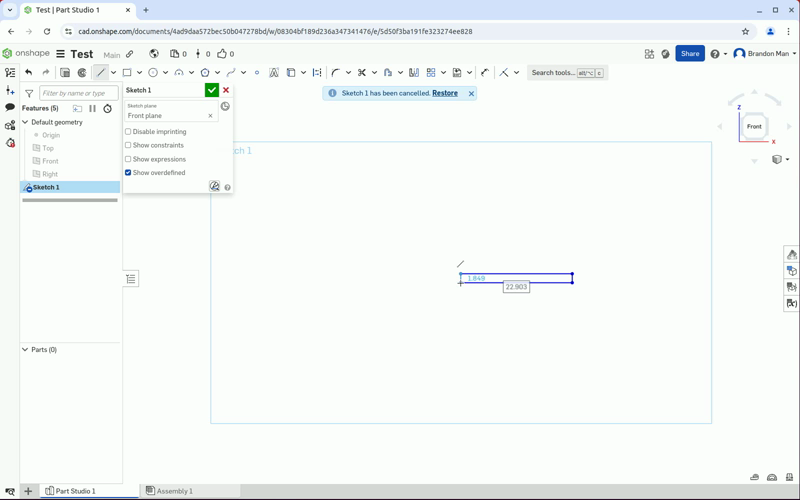
click(460, 282)
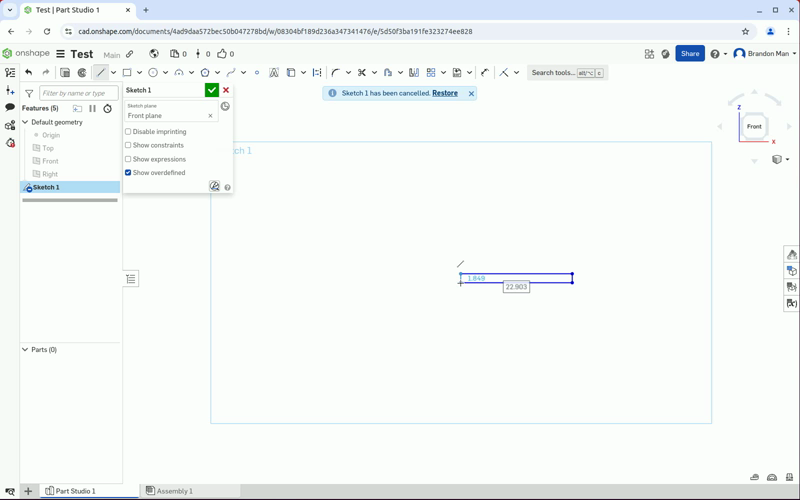
key(esc)
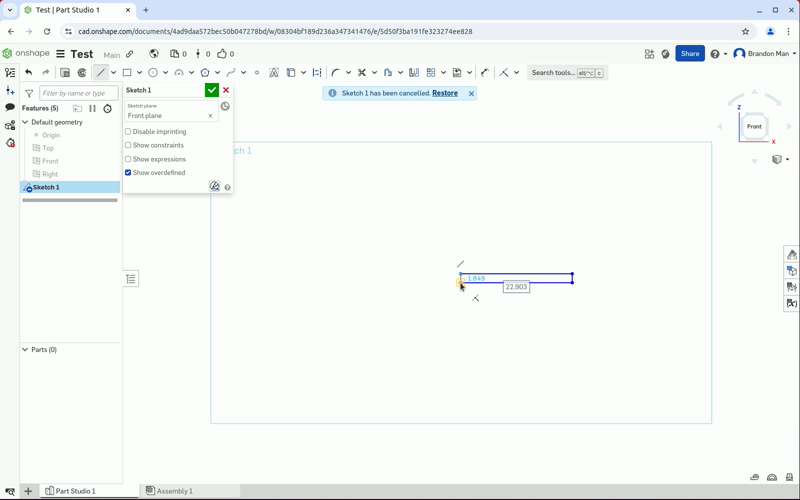
mouse_move(528, 281)
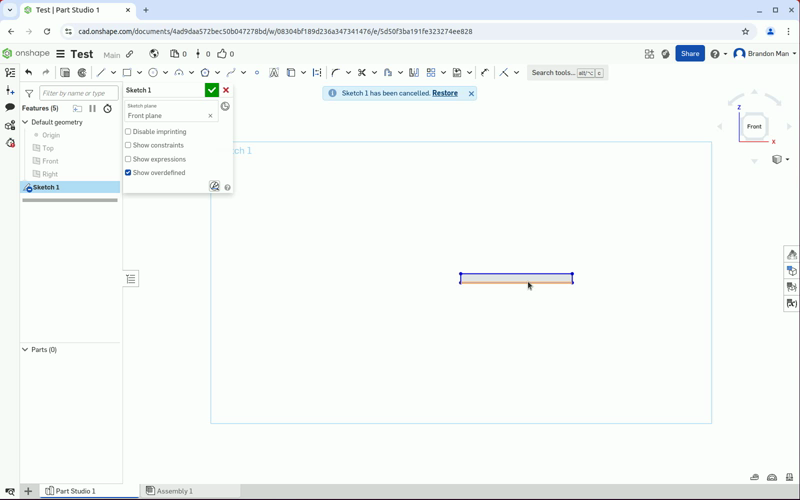
scroll(6)
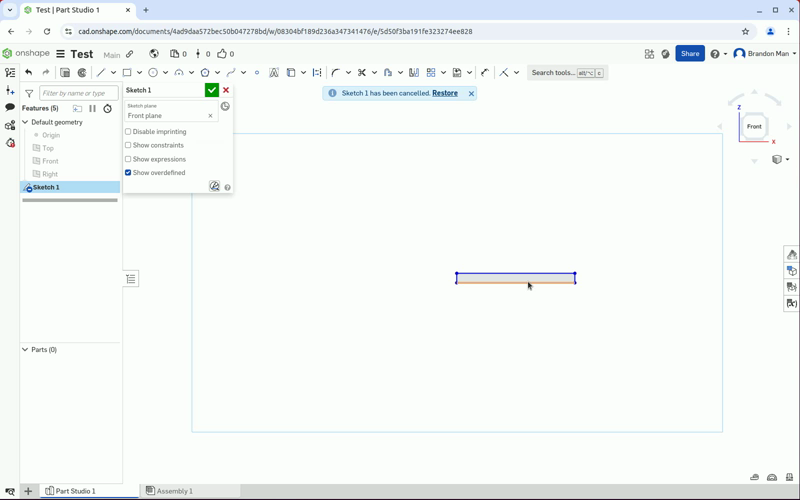
scroll(6)
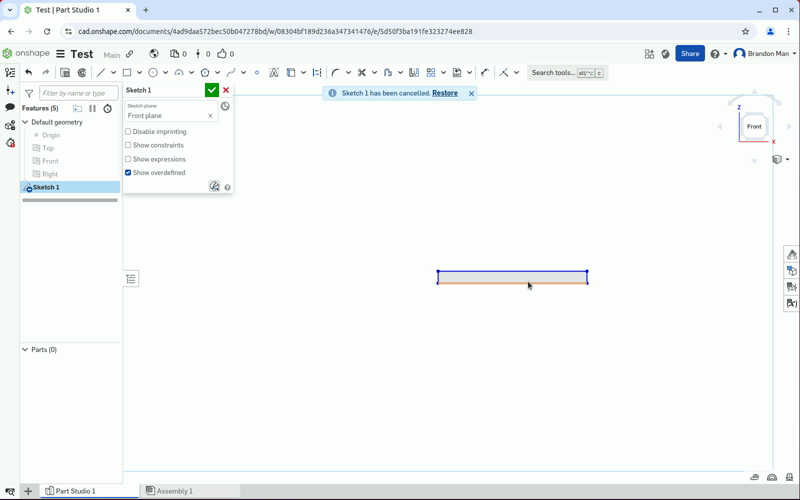
scroll(6)
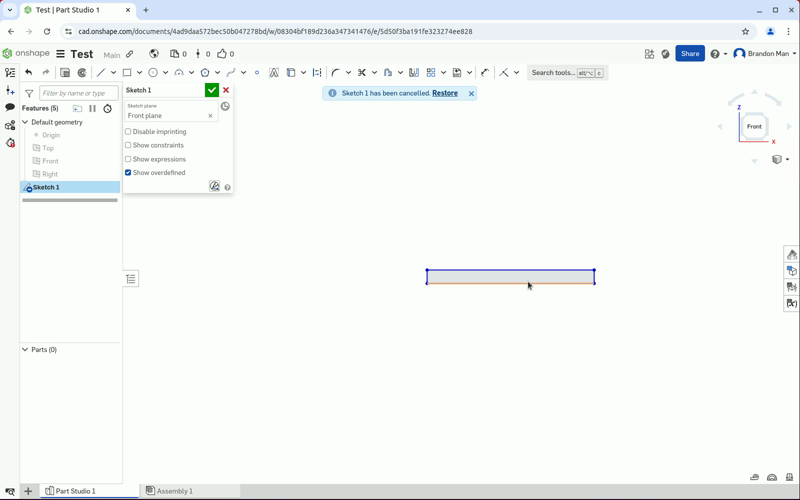
scroll(6)
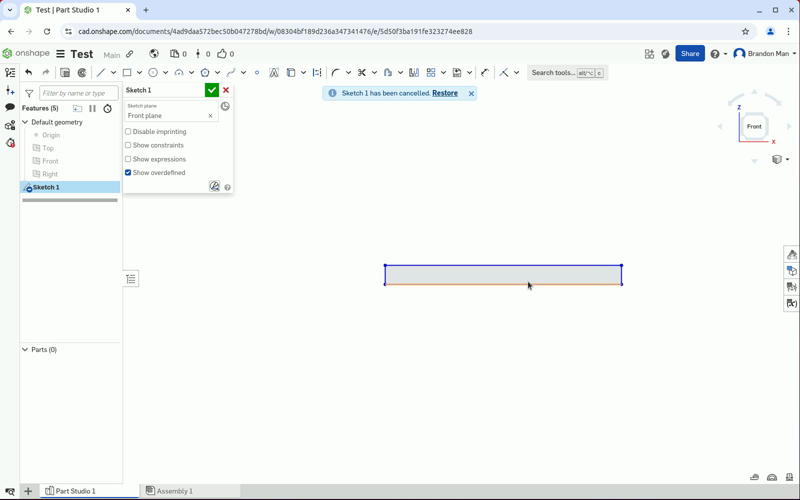
scroll(6)
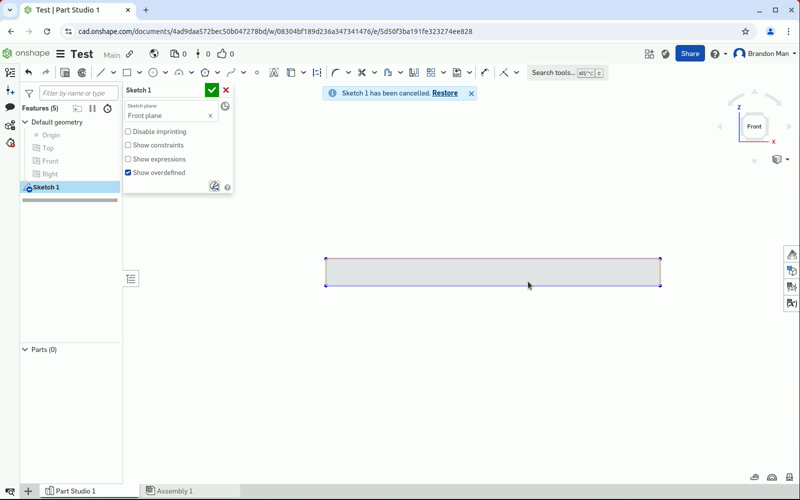
scroll(6)
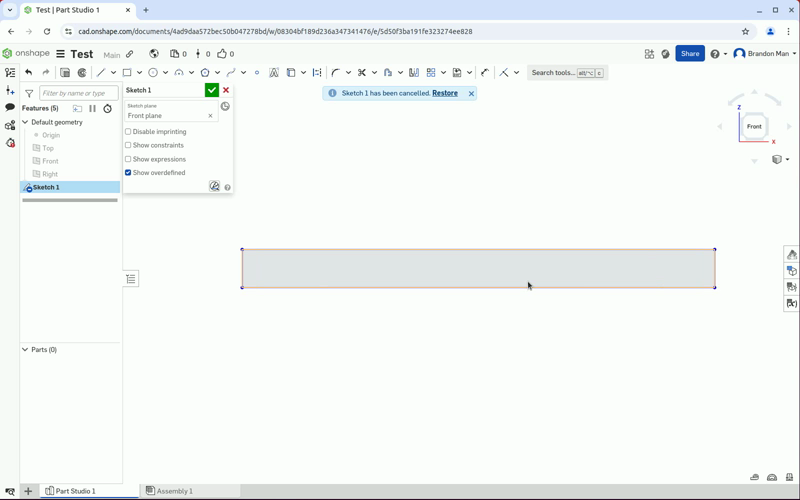
scroll(6)
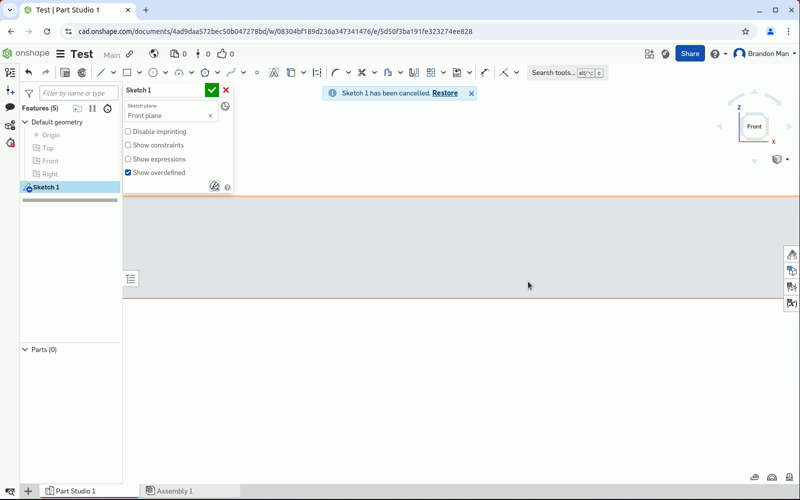
click(528, 281)
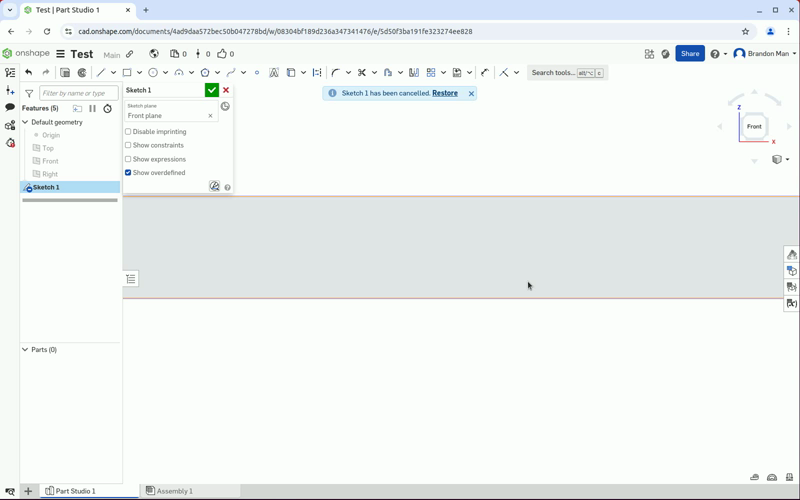
scroll(-6)
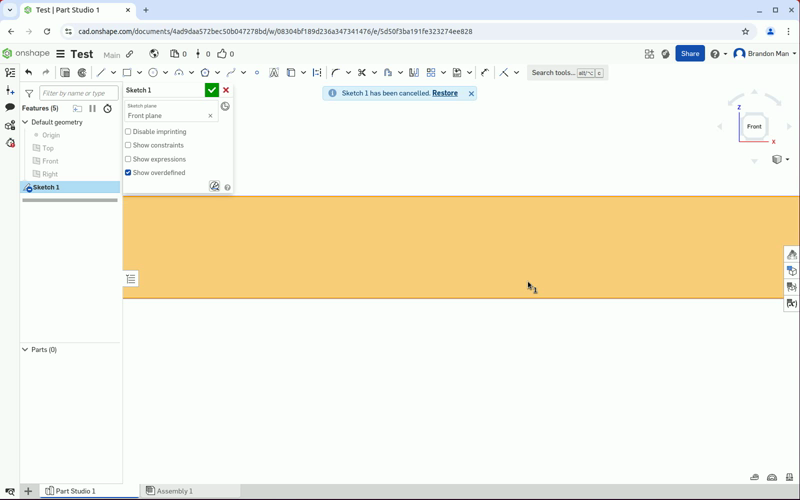
scroll(-6)
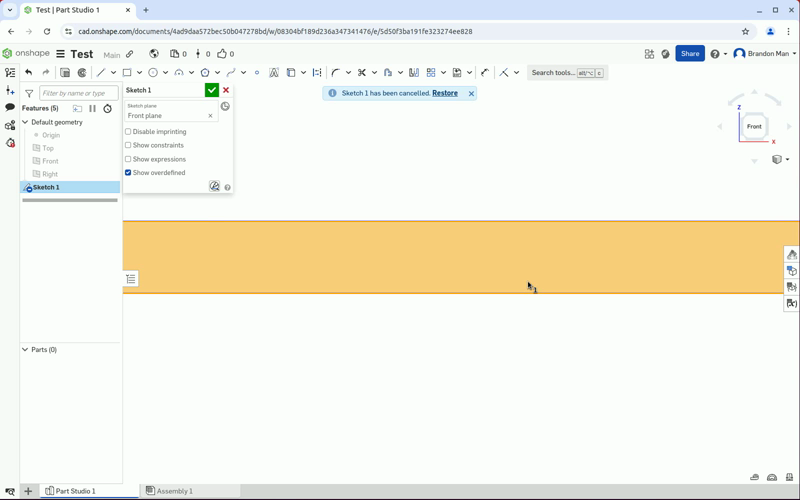
scroll(-6)
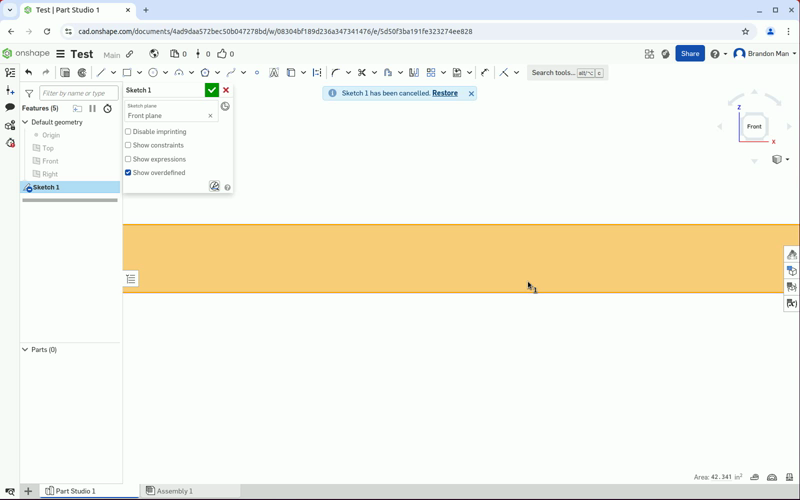
scroll(-6)
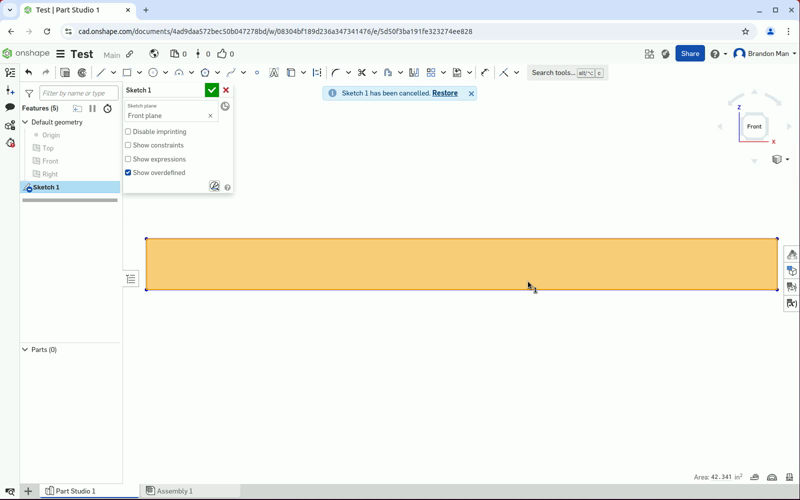
scroll(-6)
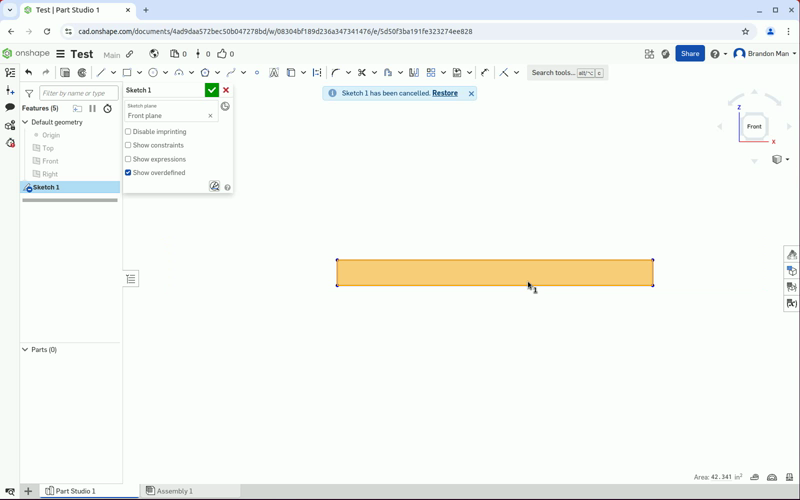
scroll(-6)
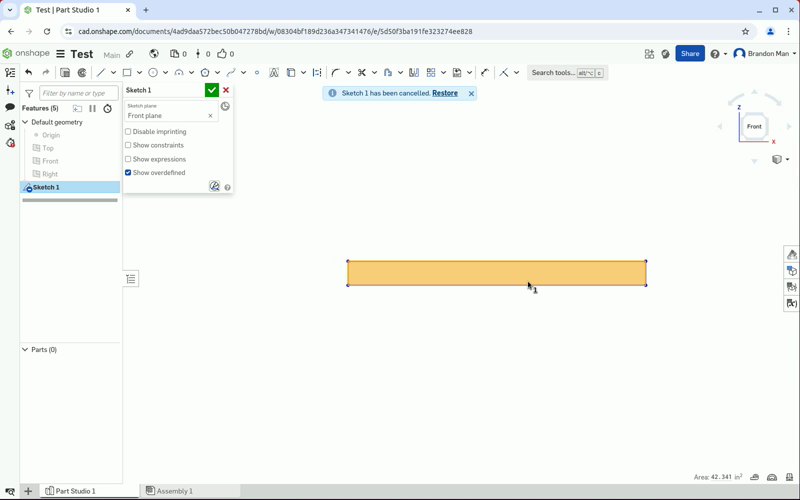
scroll(-6)
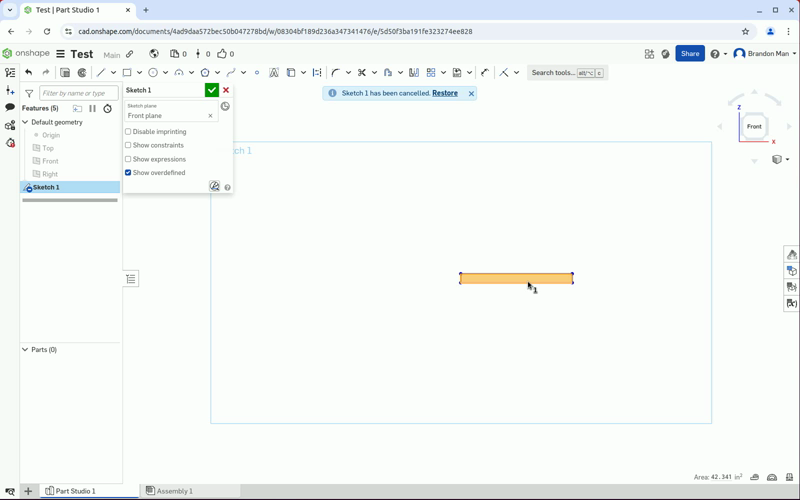
mouse_move(73, 352)
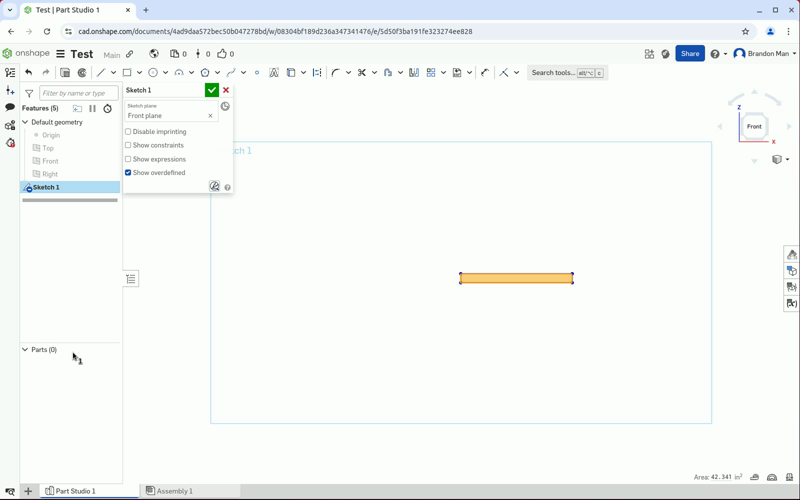
key(shift+y)
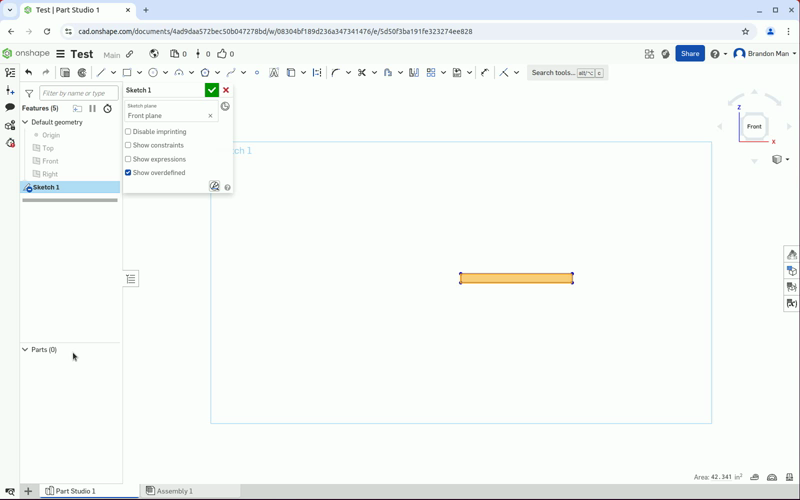
key(shift+e)
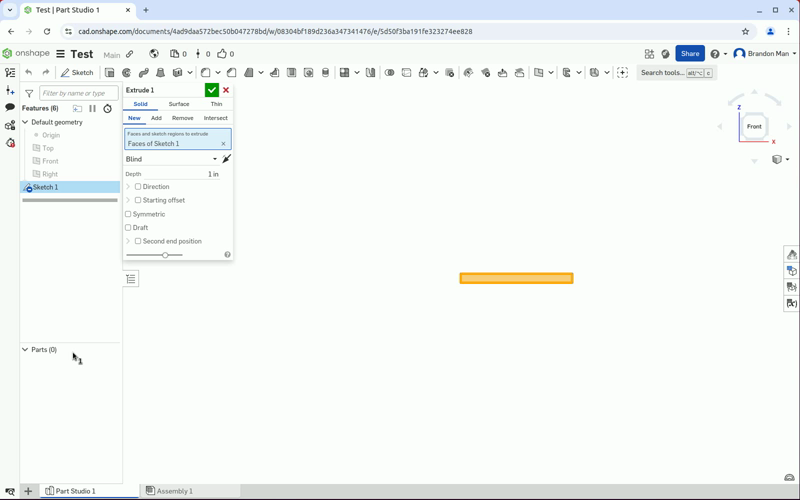
mouse_move(143, 106)
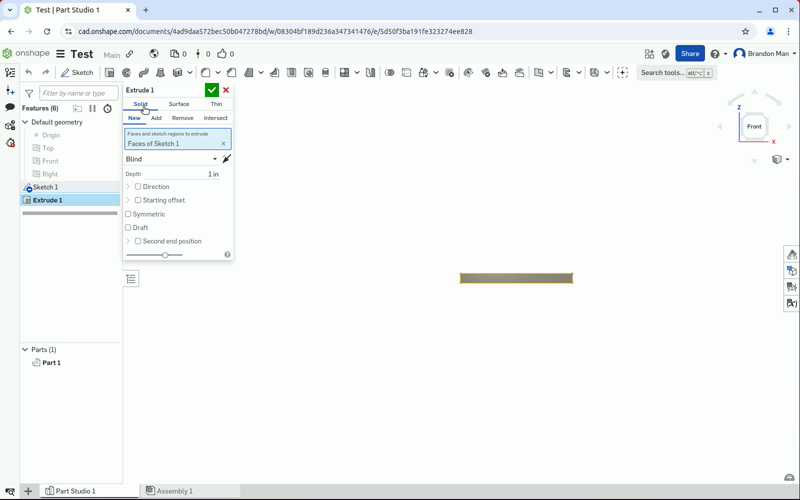
click(143, 106)
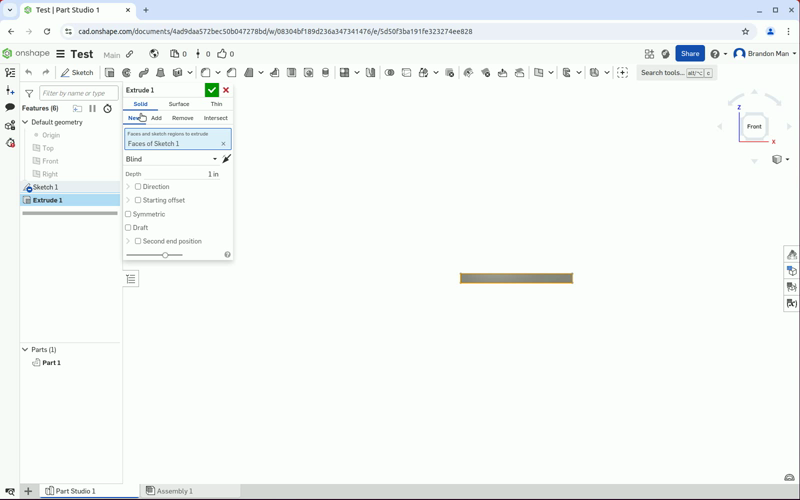
mouse_move(137, 120)
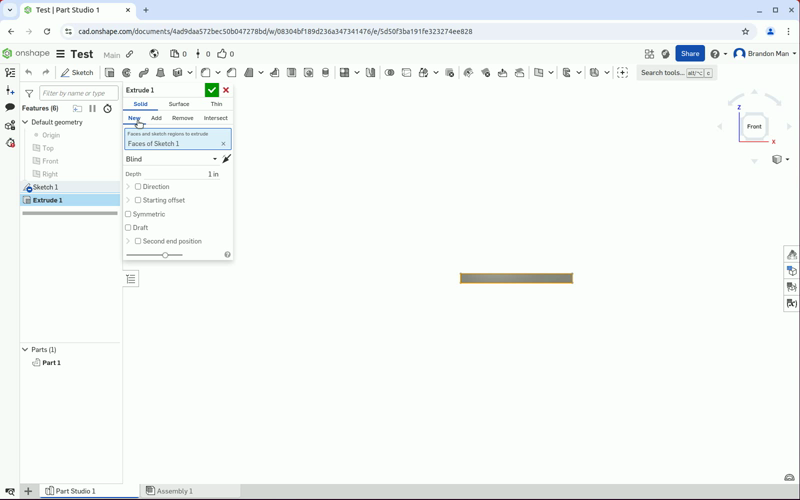
click(137, 120)
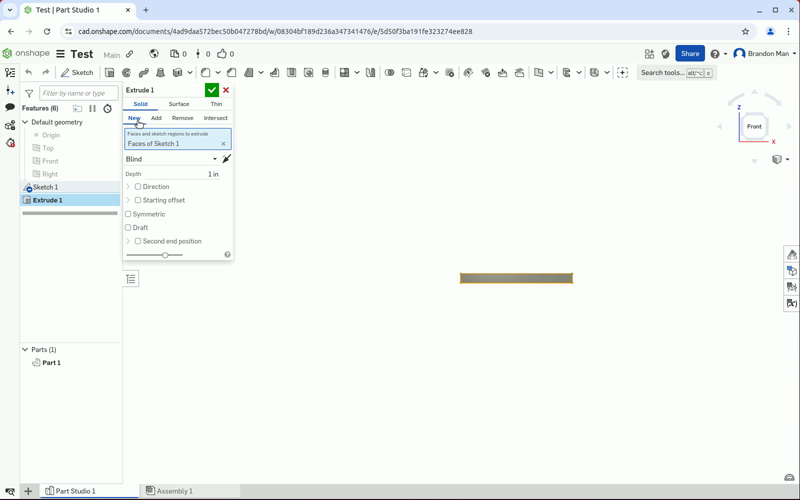
key(tab, 4)
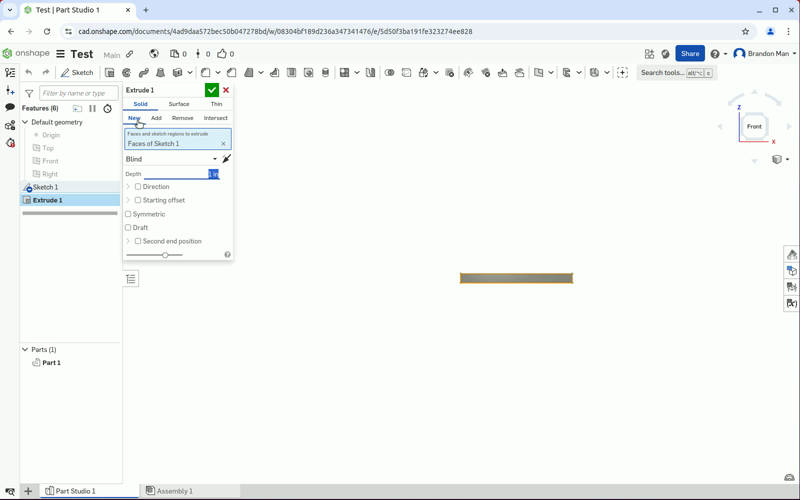
text(1.926)
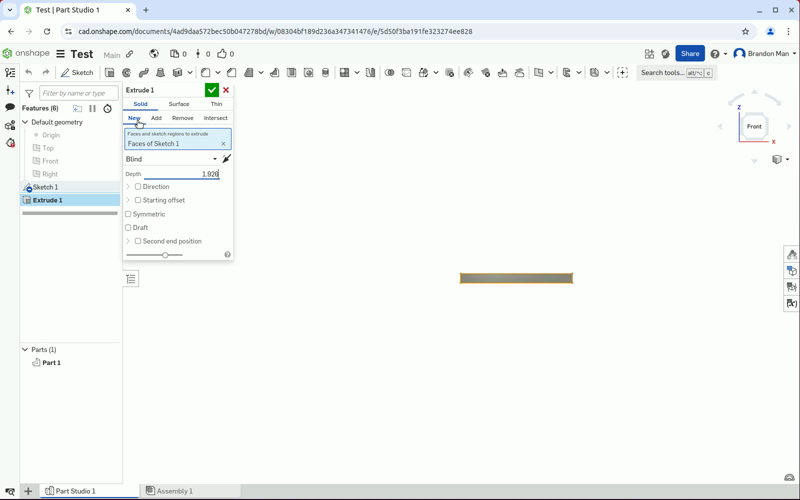
key(enter)
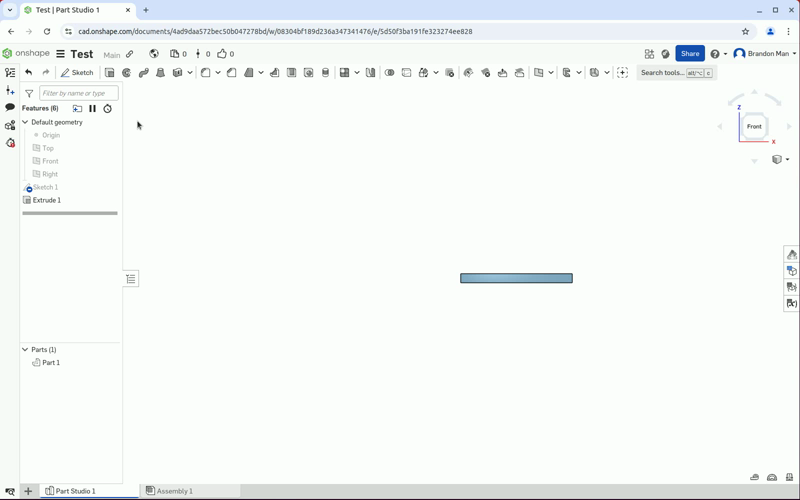
key(shift+h)
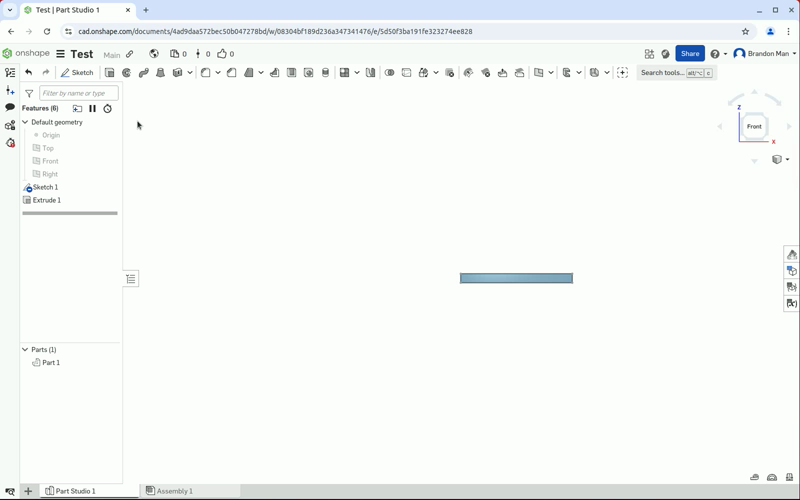
key(shift+h)
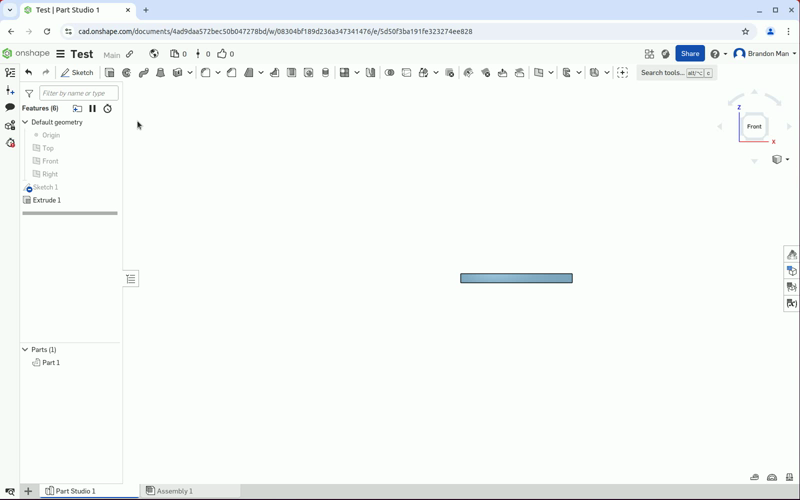
mouse_move(73, 189)
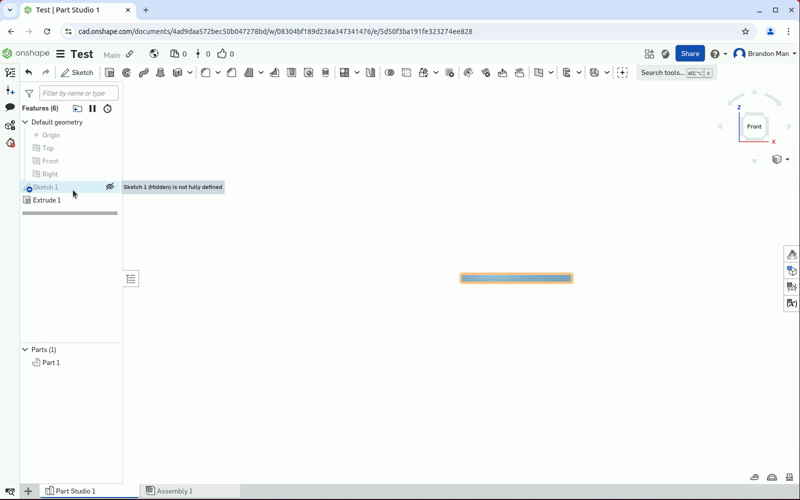
click(73, 189)
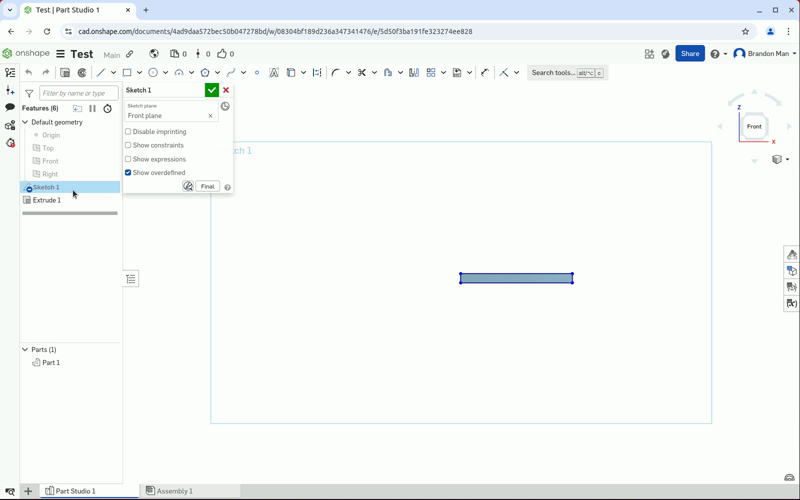
mouse_move(229, 92)
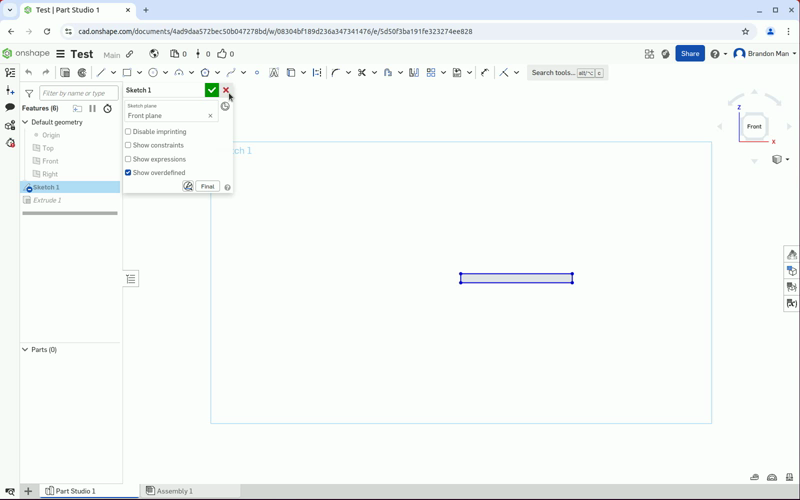
click(229, 92)
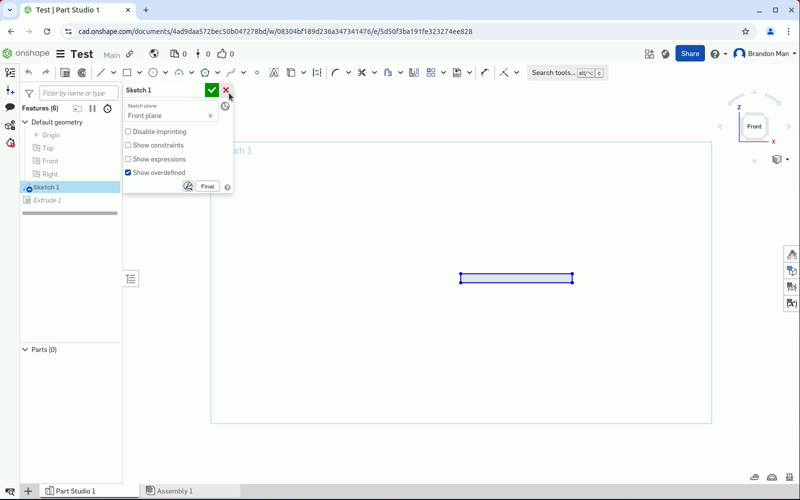
key(shift+s)
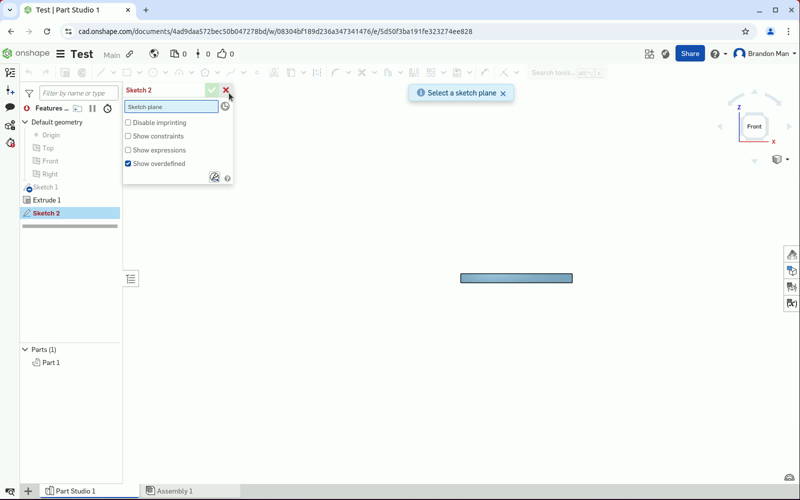
mouse_move(73, 163)
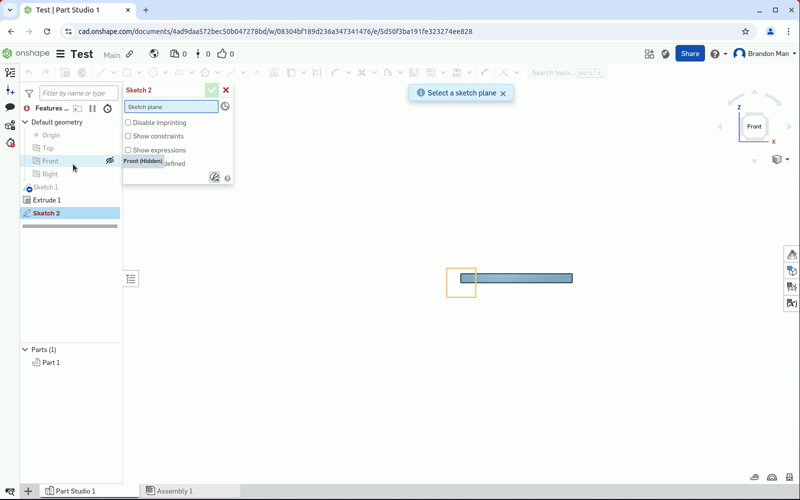
click(73, 163)
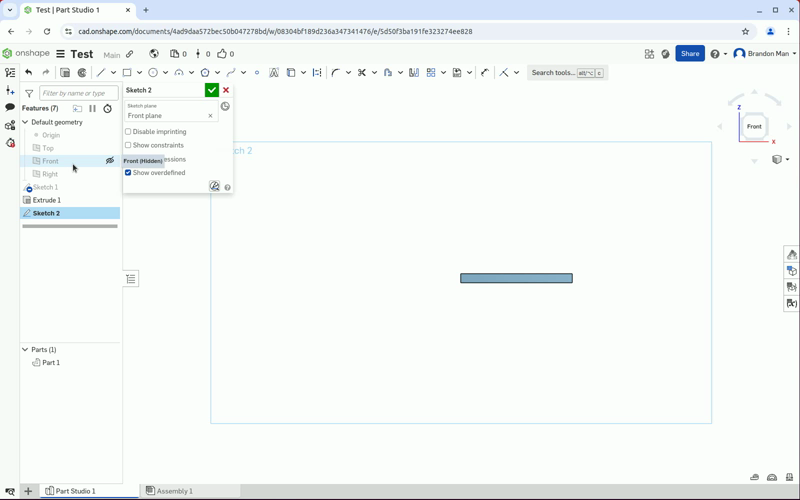
mouse_move(73, 352)
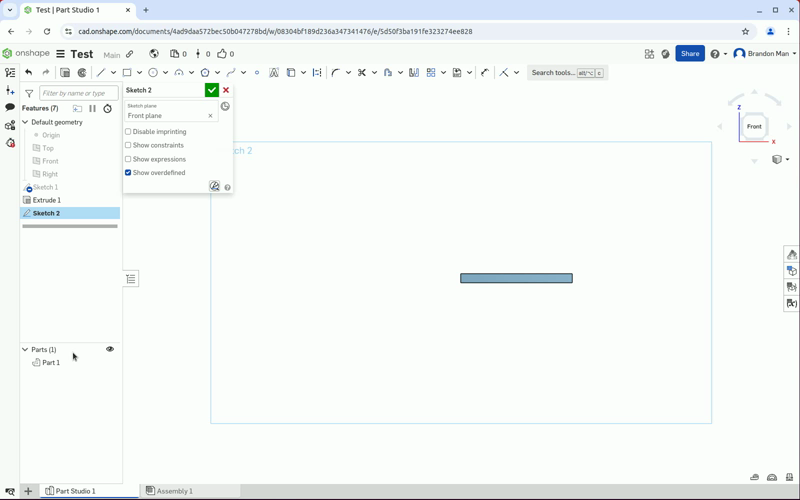
key(y)
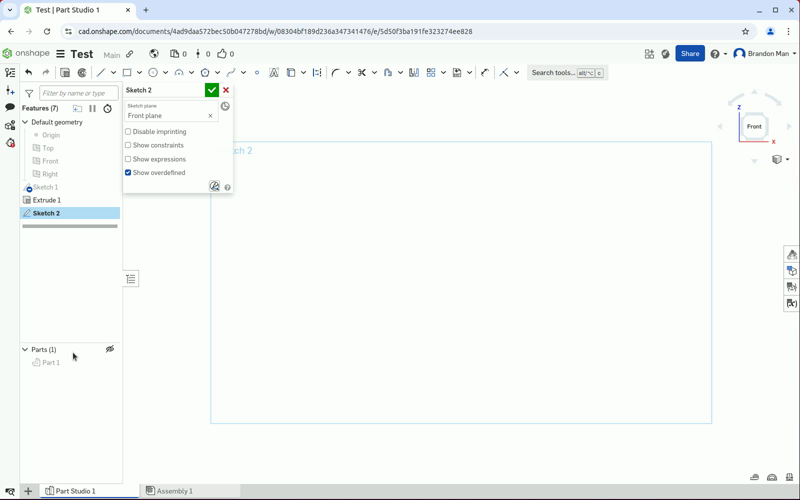
key(l)
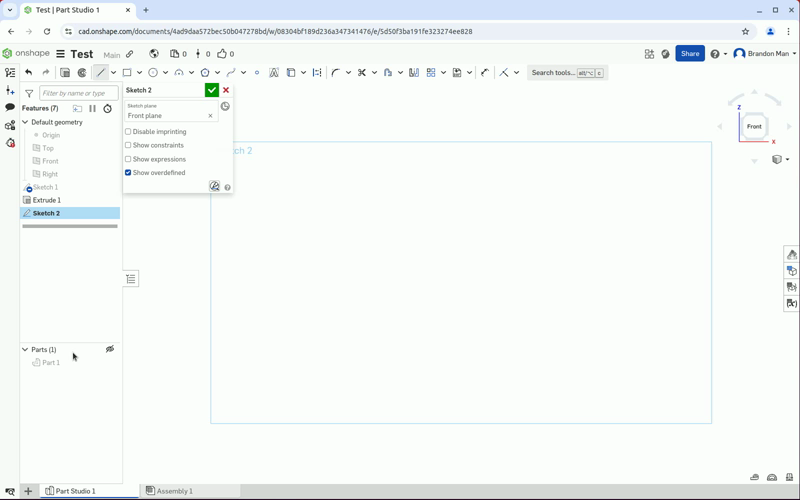
key_down(shift)
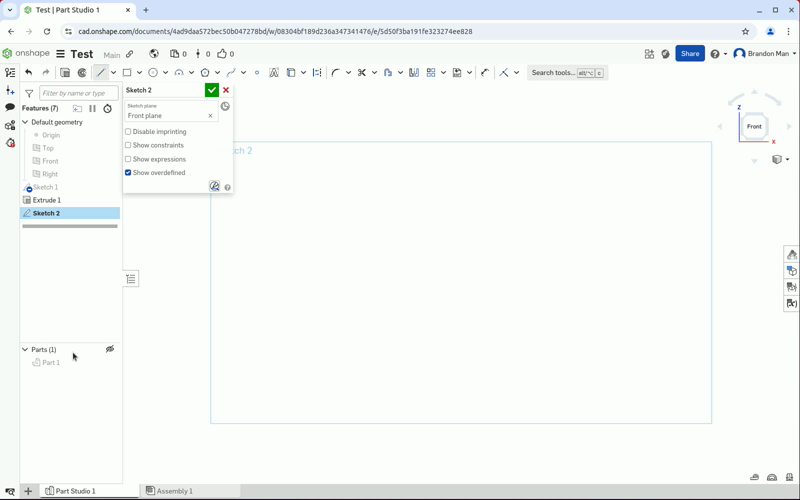
mouse_move(572, 282)
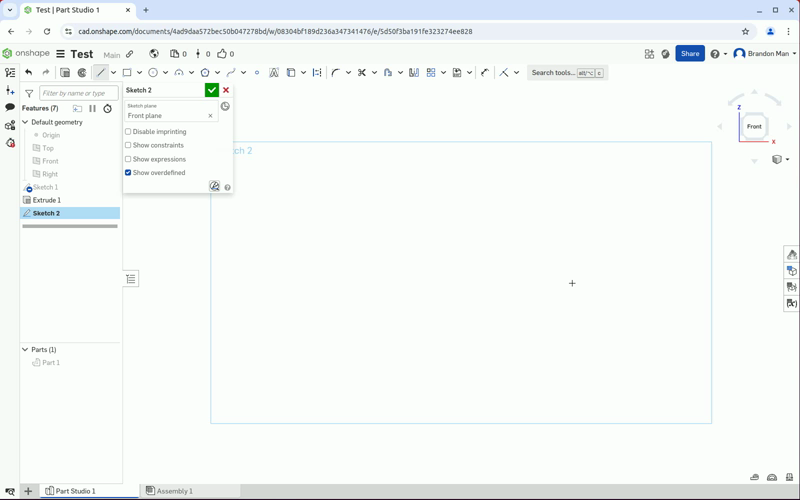
click(572, 282)
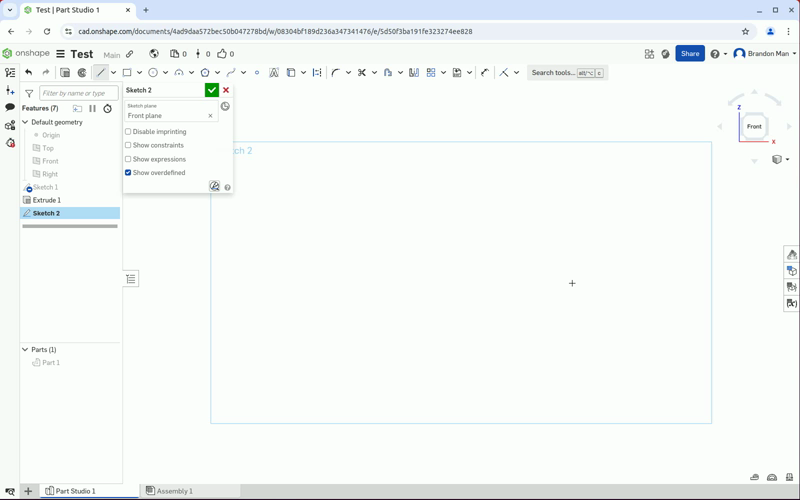
key_up(shift)
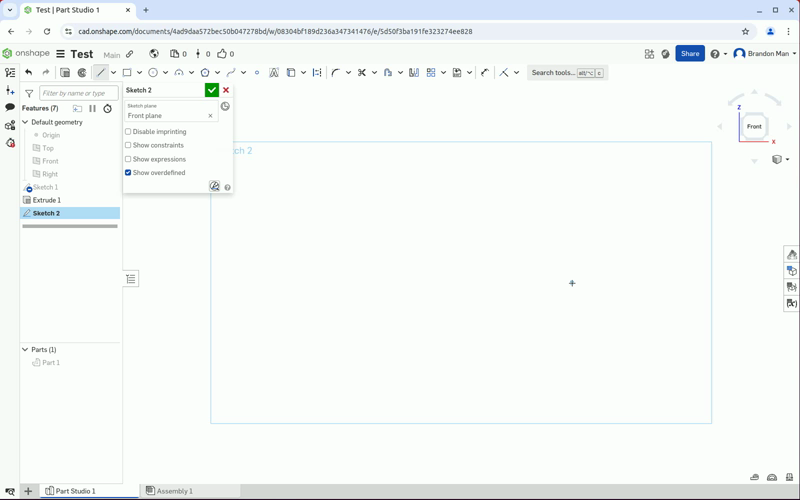
key_down(shift)
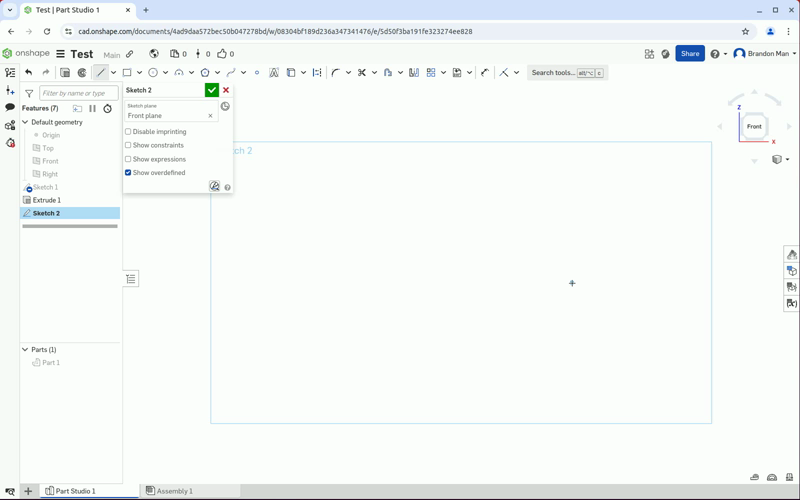
mouse_move(589, 282)
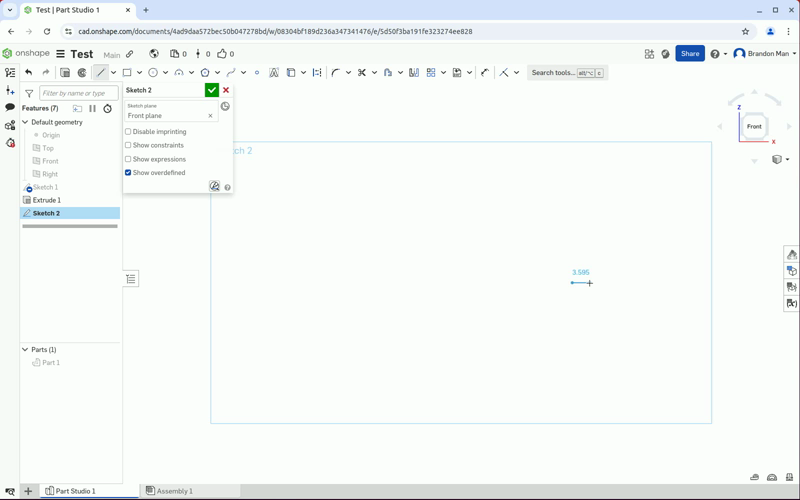
mouse_move(573, 282)
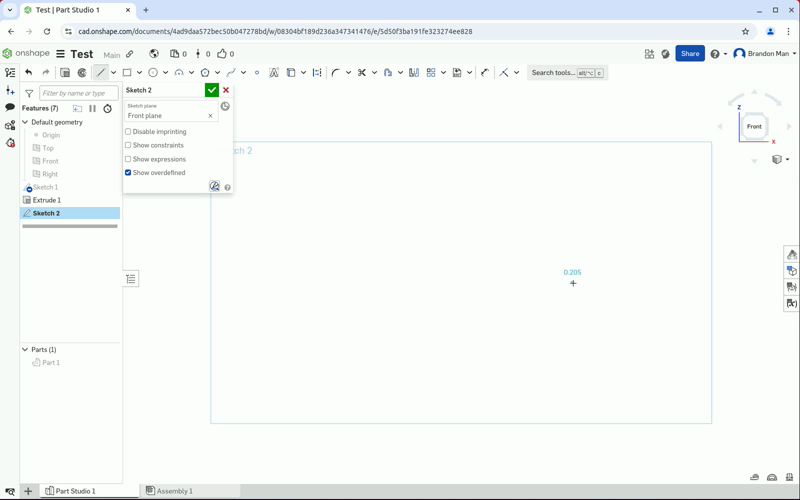
scroll(6)
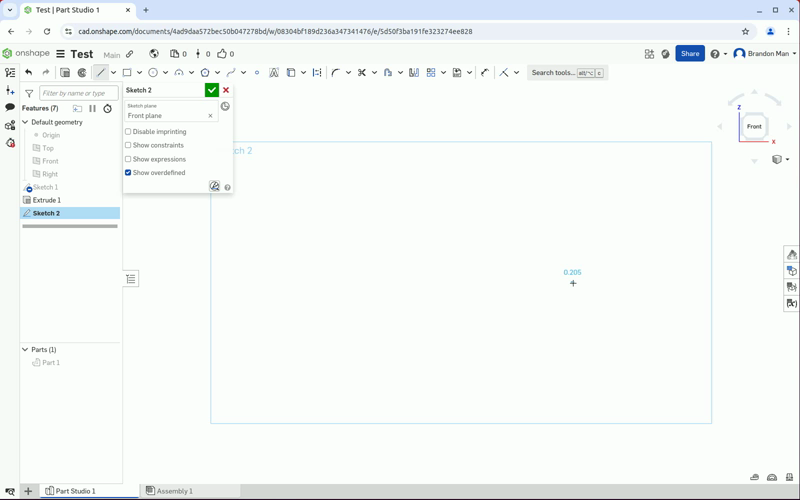
scroll(6)
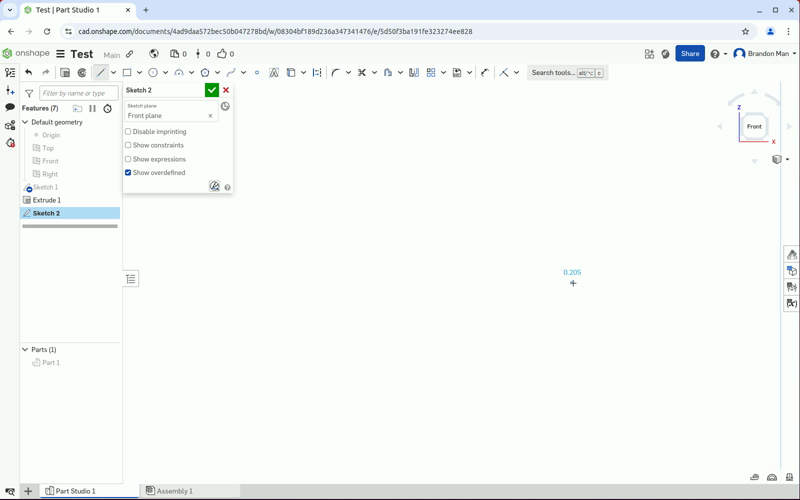
scroll(6)
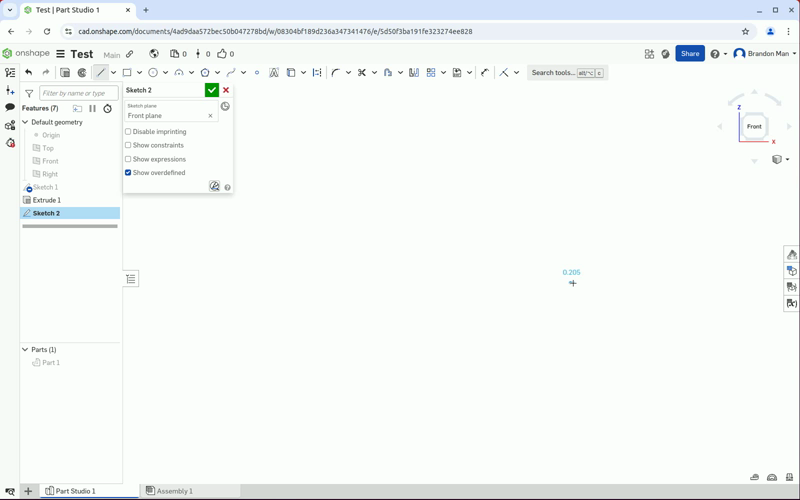
scroll(6)
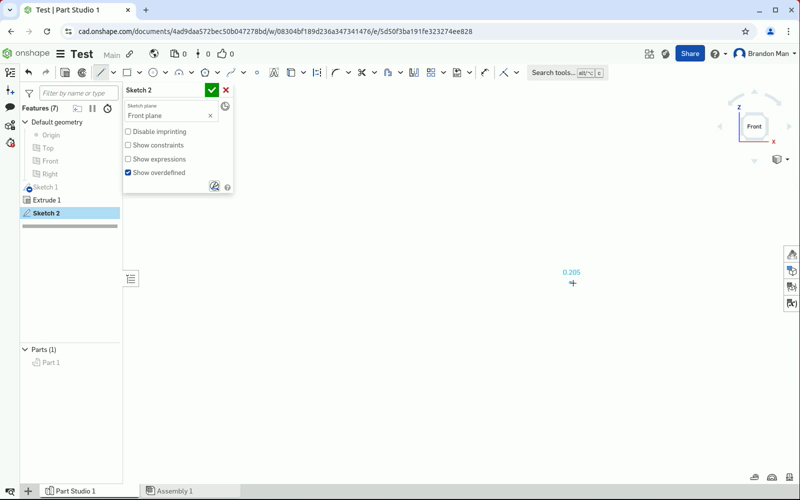
scroll(6)
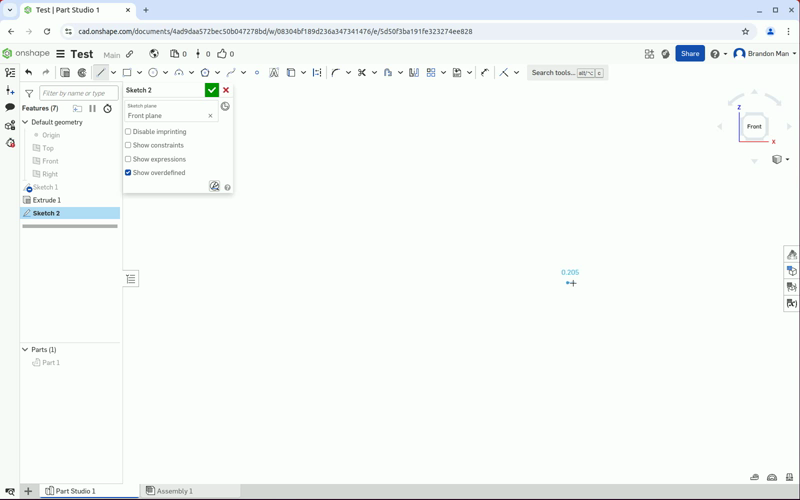
scroll(6)
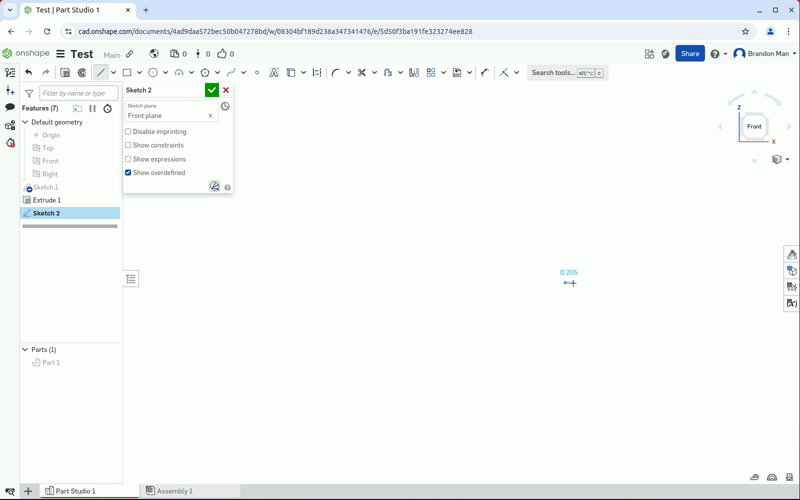
scroll(6)
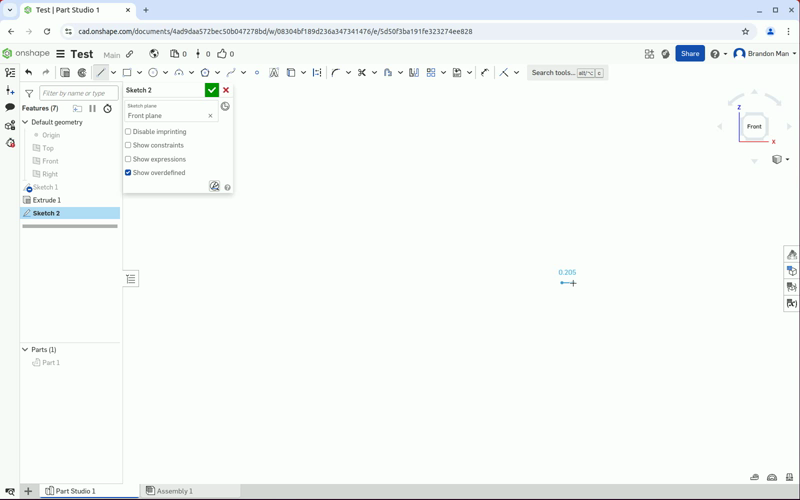
click(573, 282)
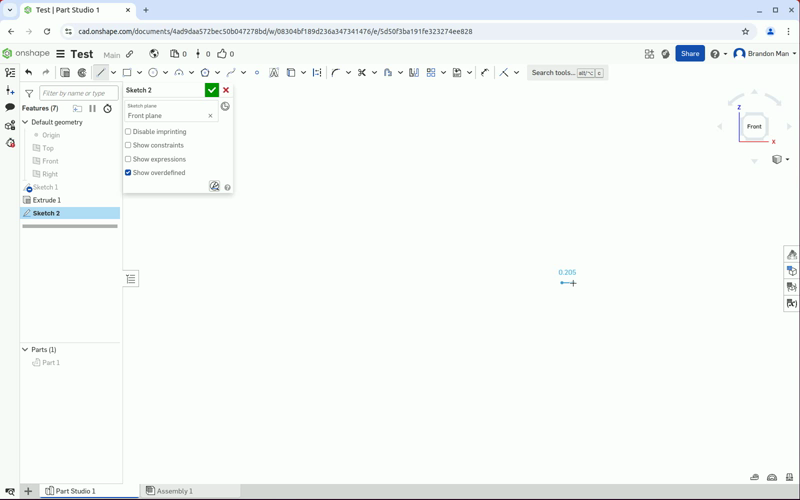
scroll(-6)
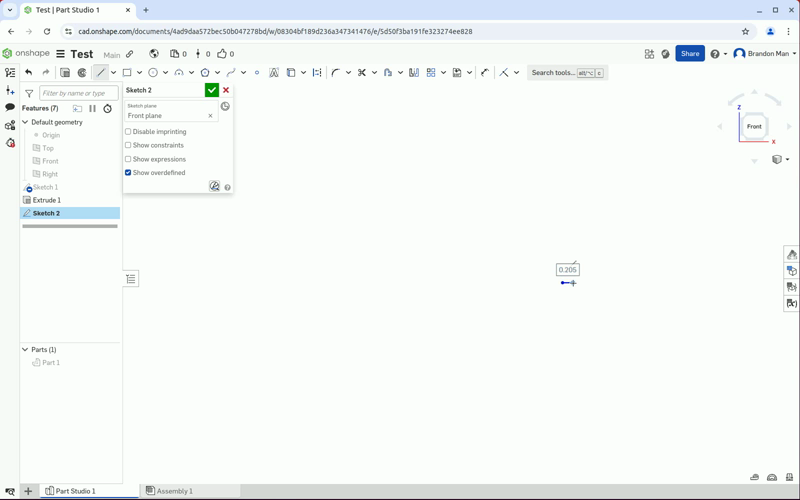
scroll(-6)
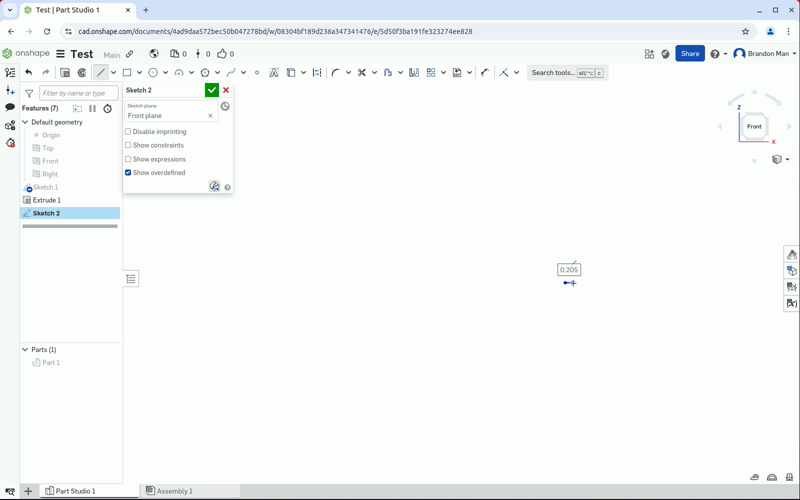
scroll(-6)
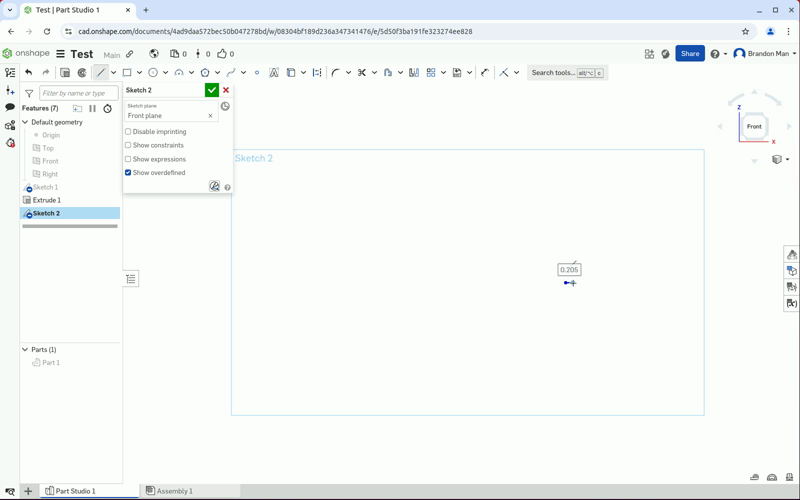
scroll(-6)
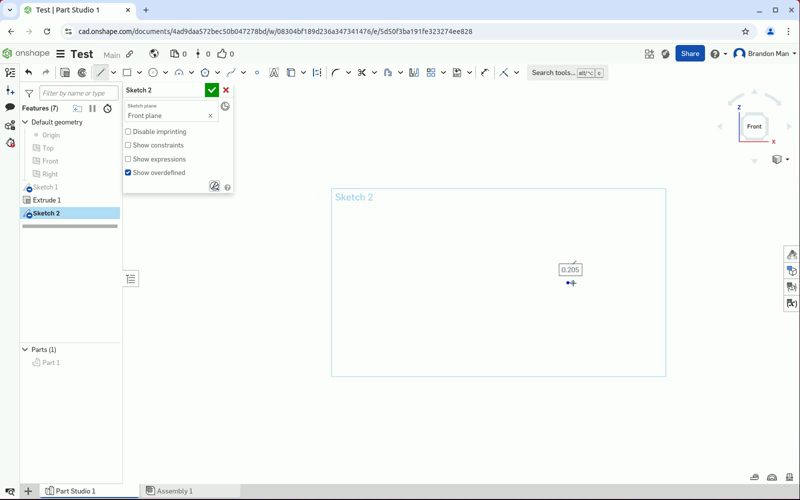
scroll(-6)
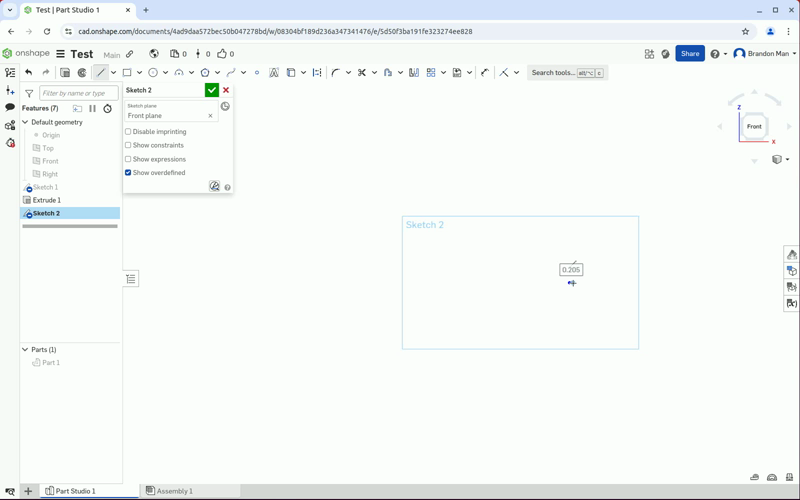
scroll(-6)
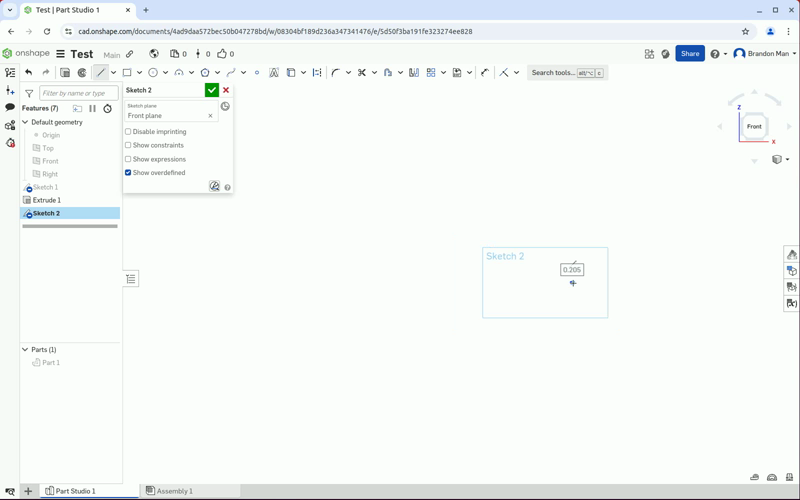
scroll(-6)
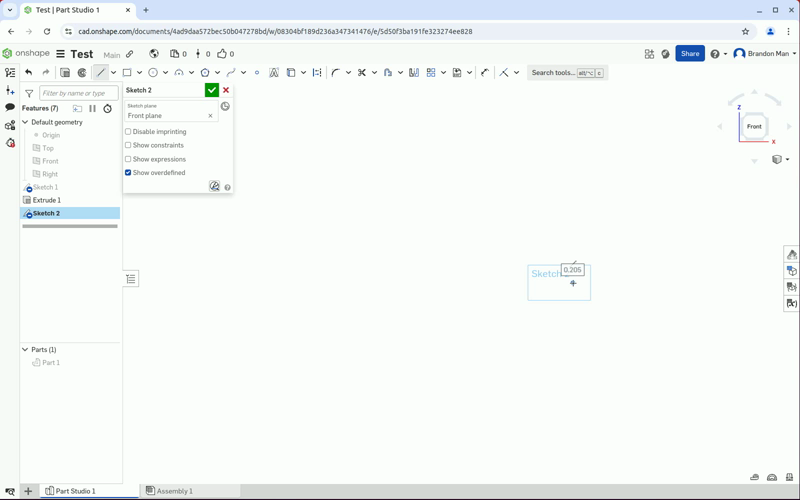
key_up(shift)
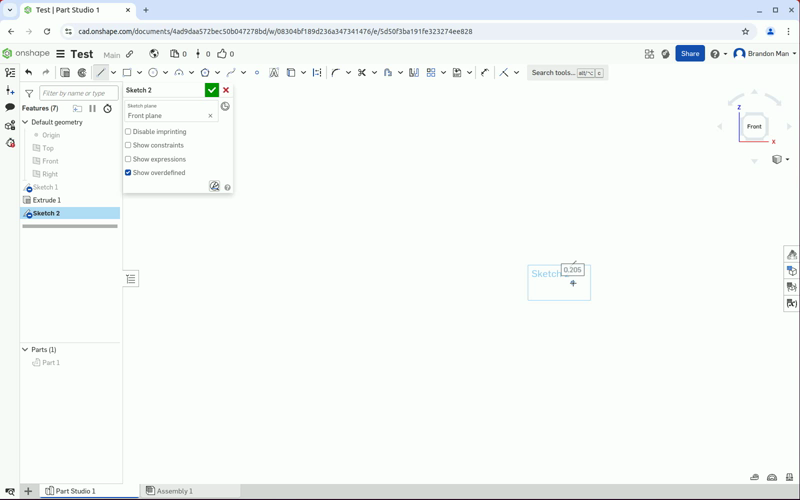
key_down(shift)
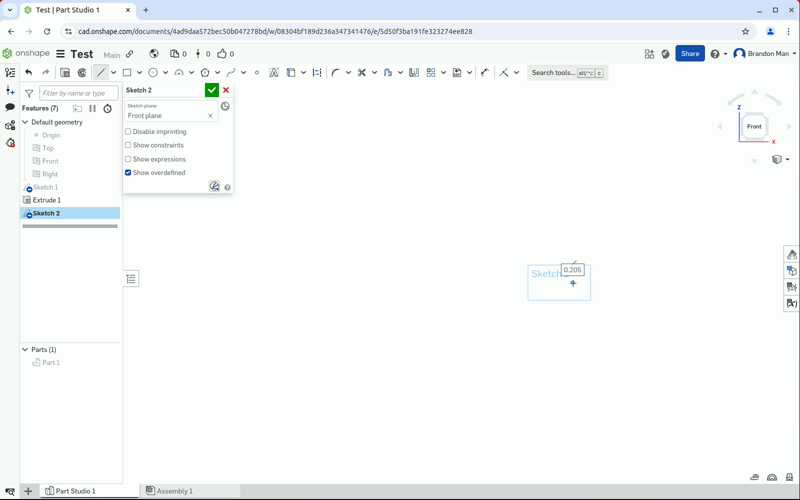
mouse_move(589, 282)
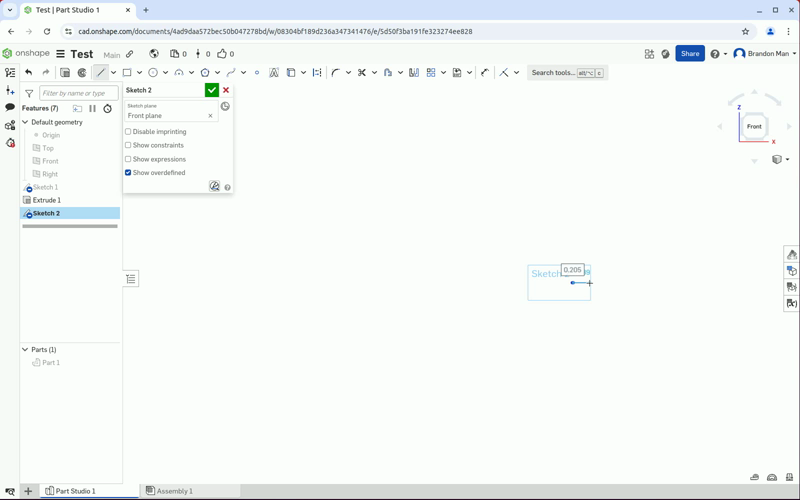
mouse_move(572, 272)
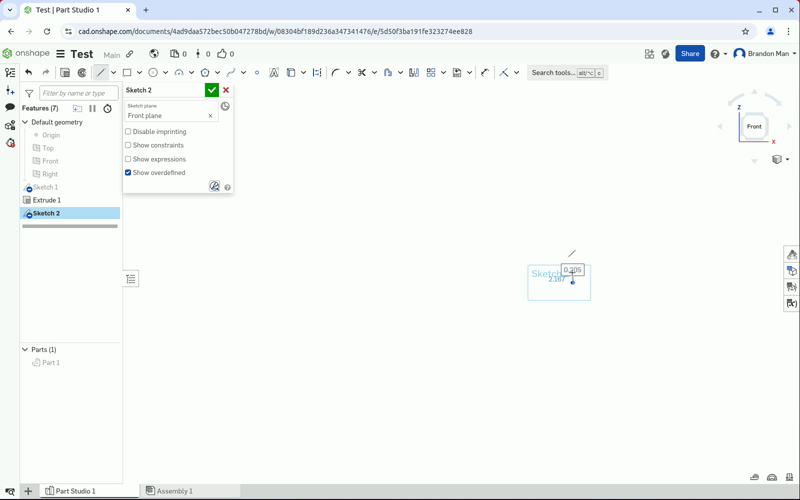
click(572, 272)
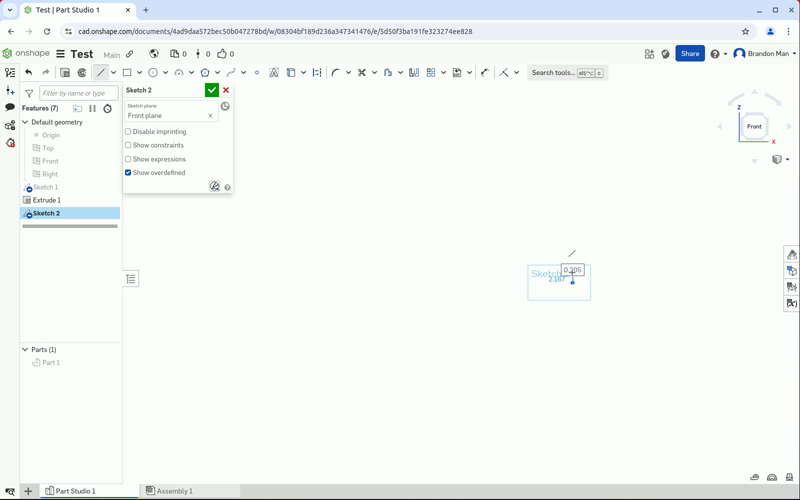
key_up(shift)
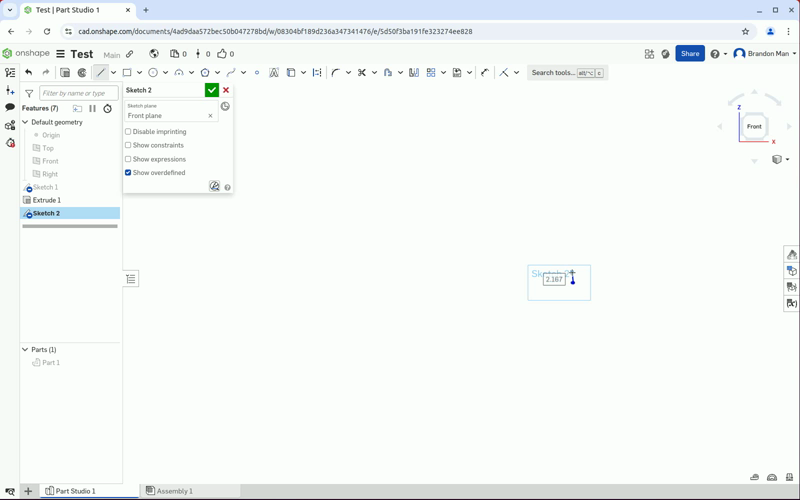
mouse_move(589, 272)
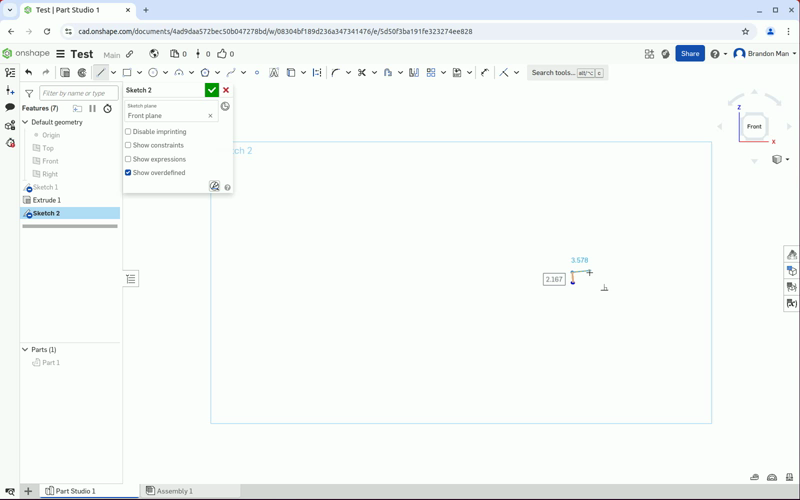
key_down(shift)
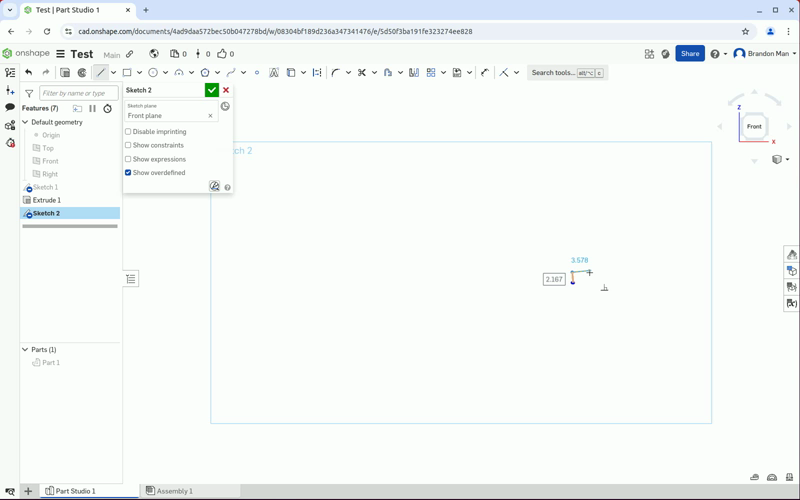
mouse_move(572, 282)
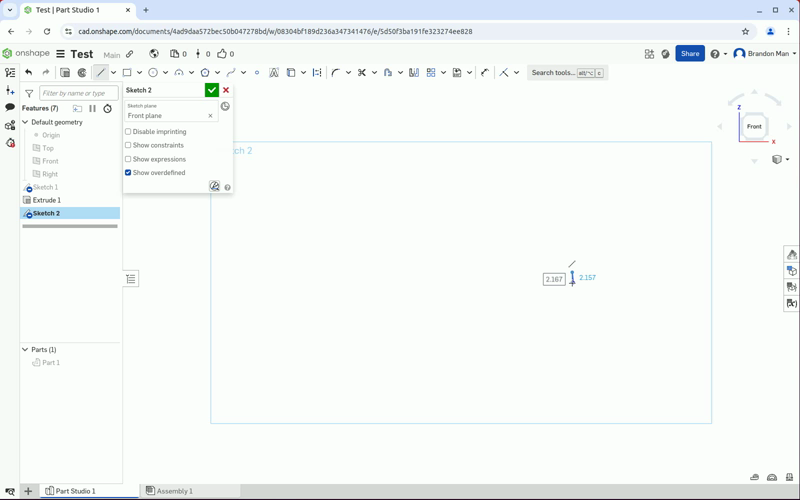
scroll(6)
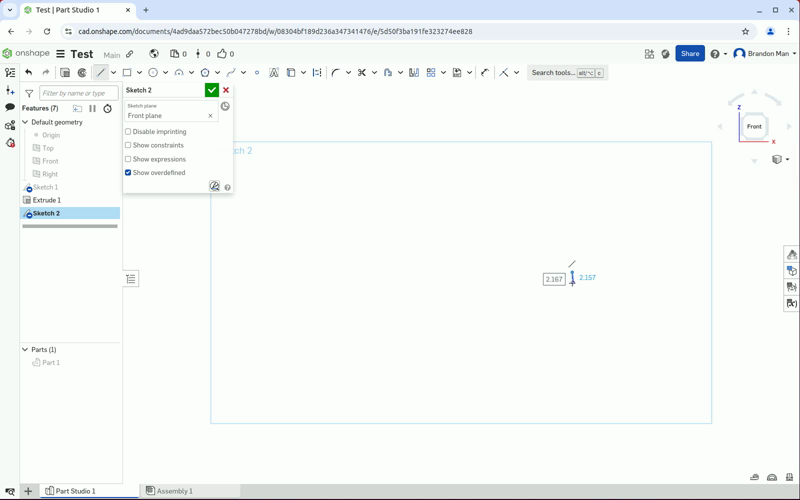
scroll(6)
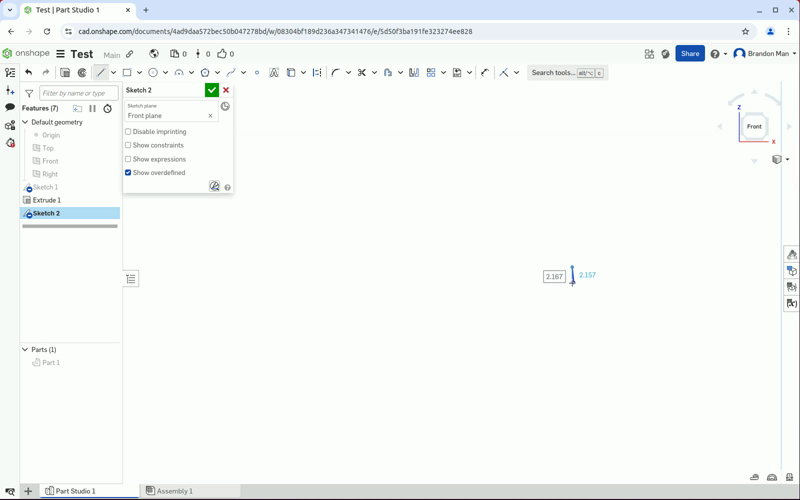
scroll(6)
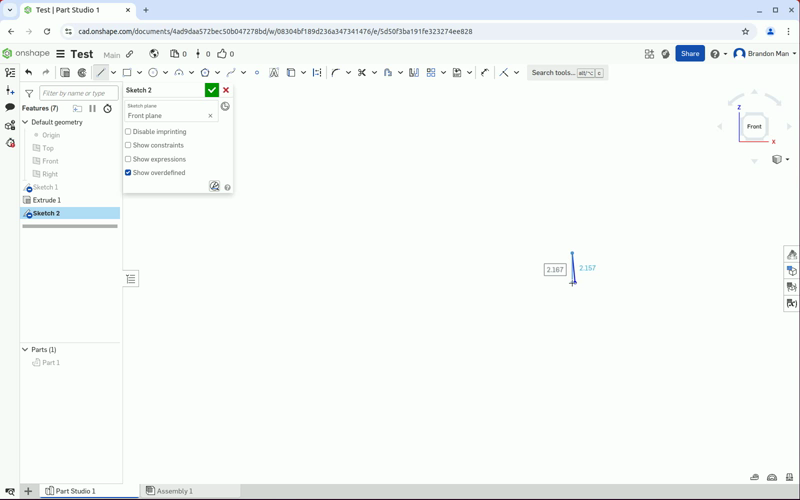
scroll(6)
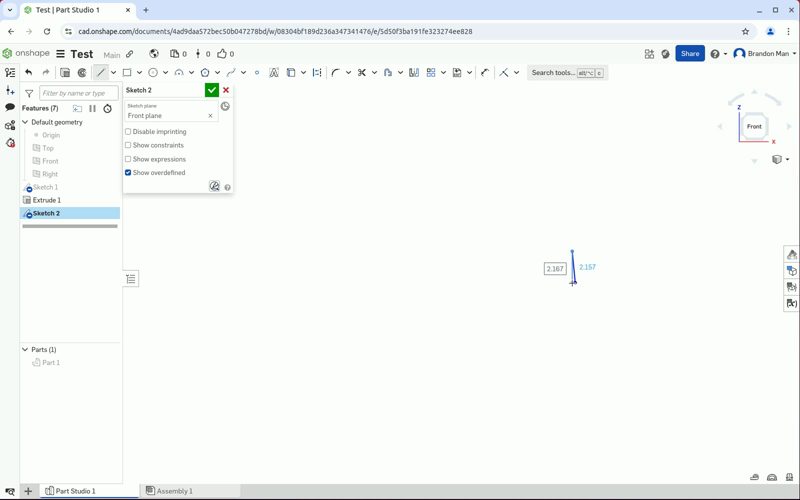
scroll(6)
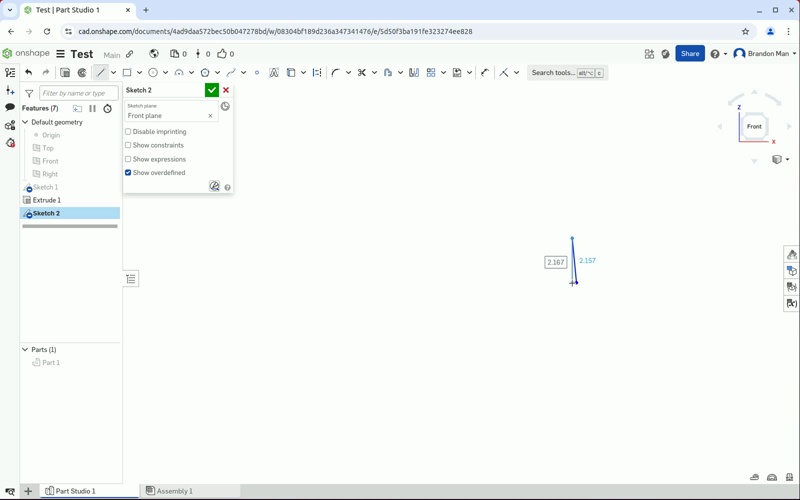
scroll(6)
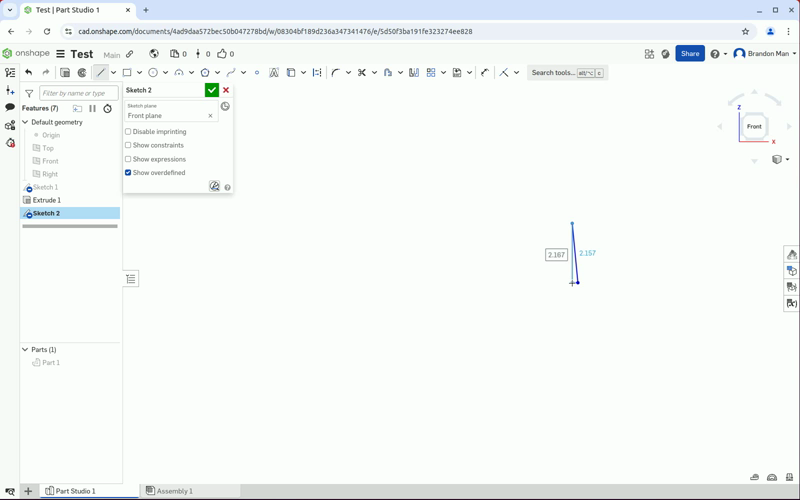
scroll(6)
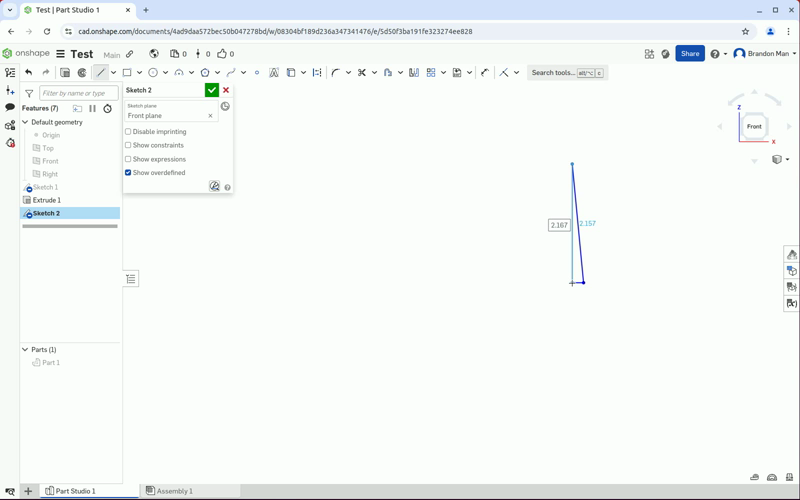
key_up(shift)
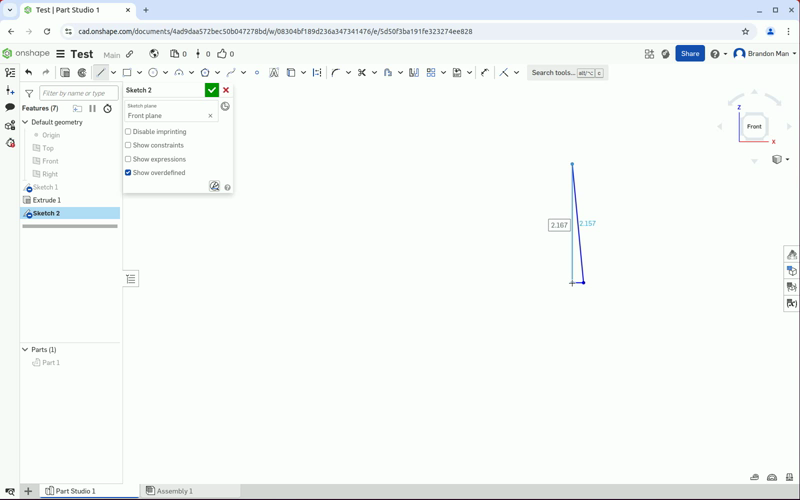
click(572, 282)
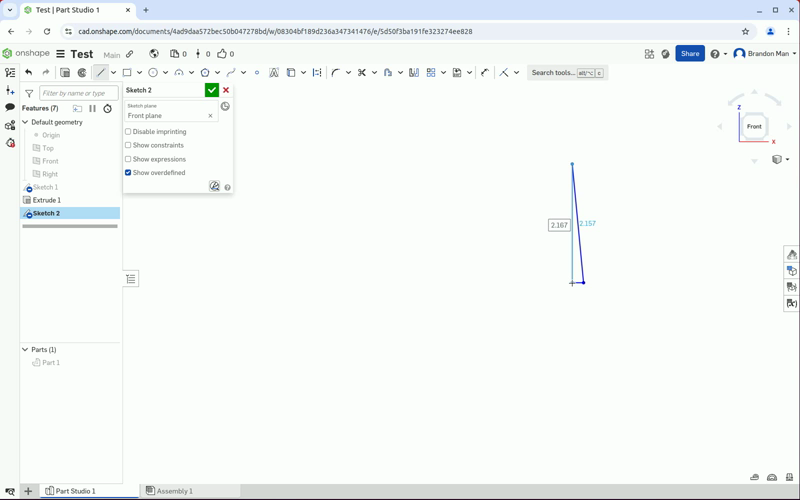
scroll(-6)
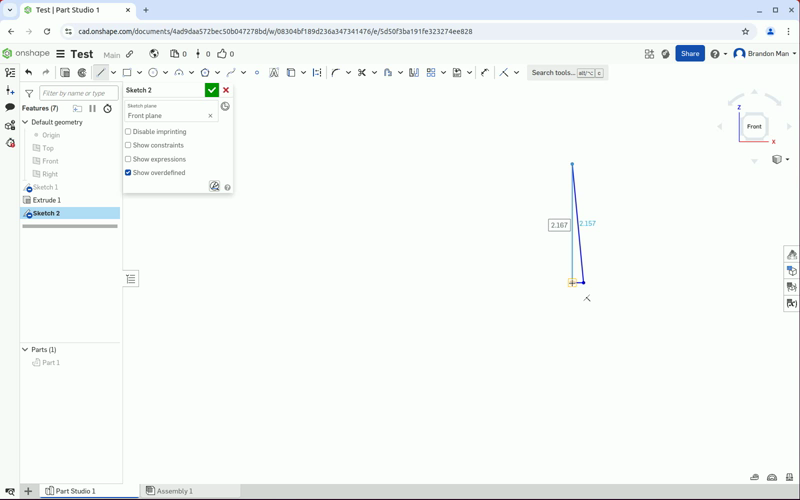
scroll(-6)
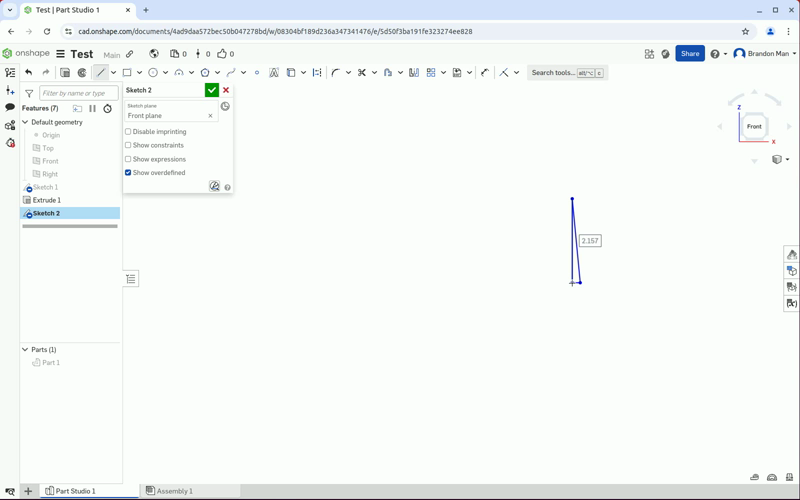
scroll(-6)
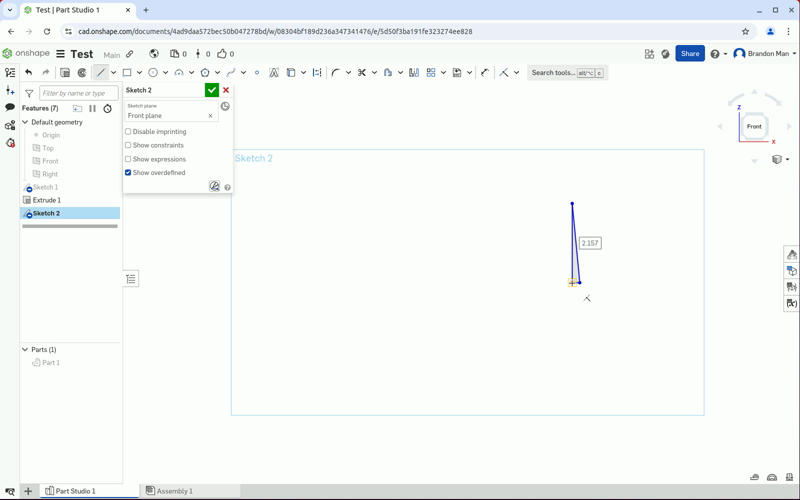
scroll(-6)
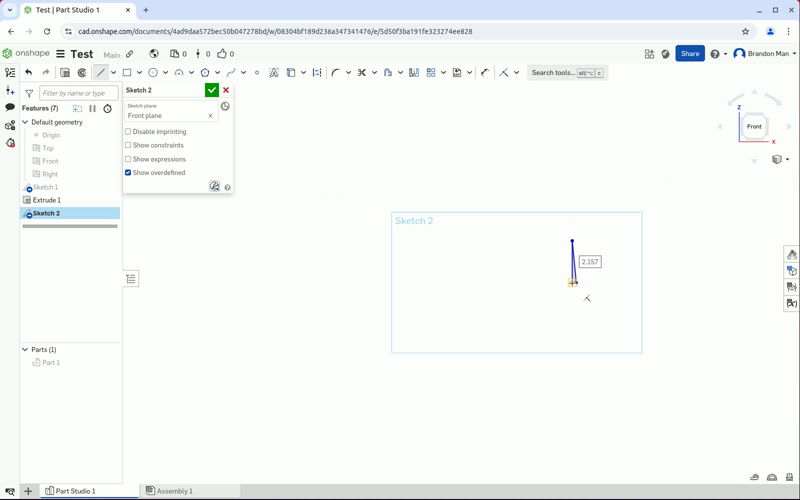
scroll(-6)
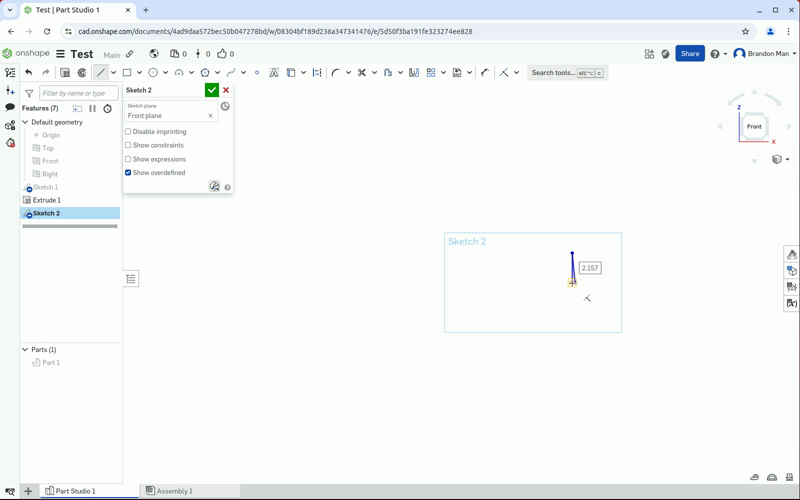
scroll(-6)
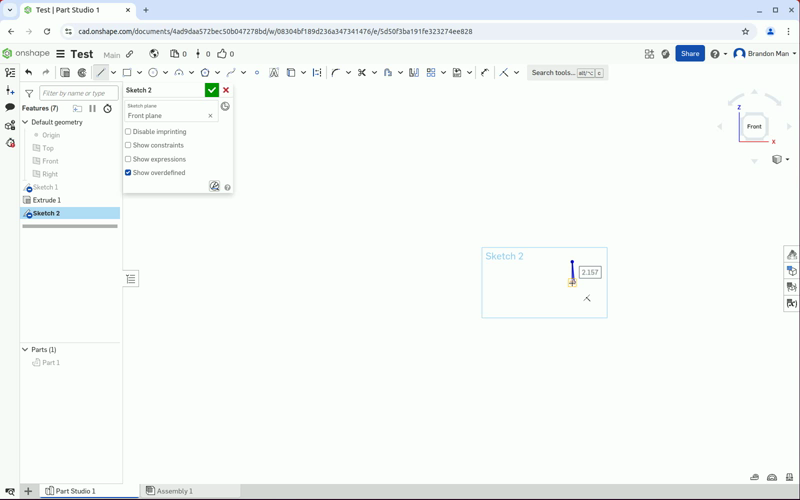
scroll(-6)
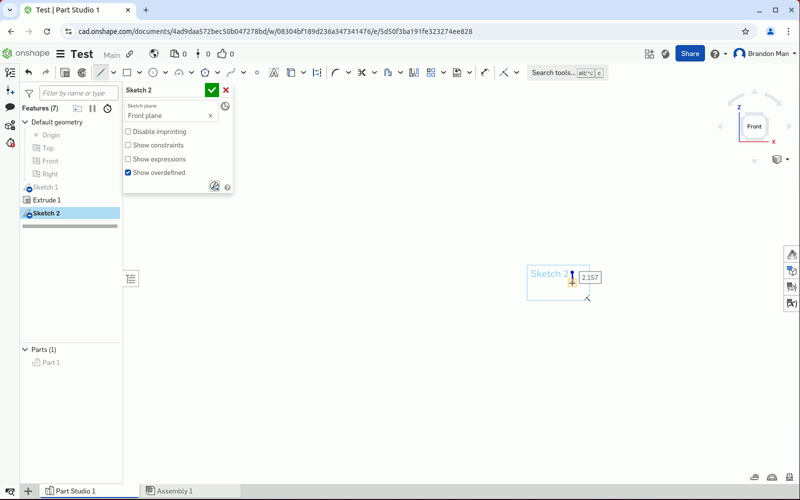
key(esc)
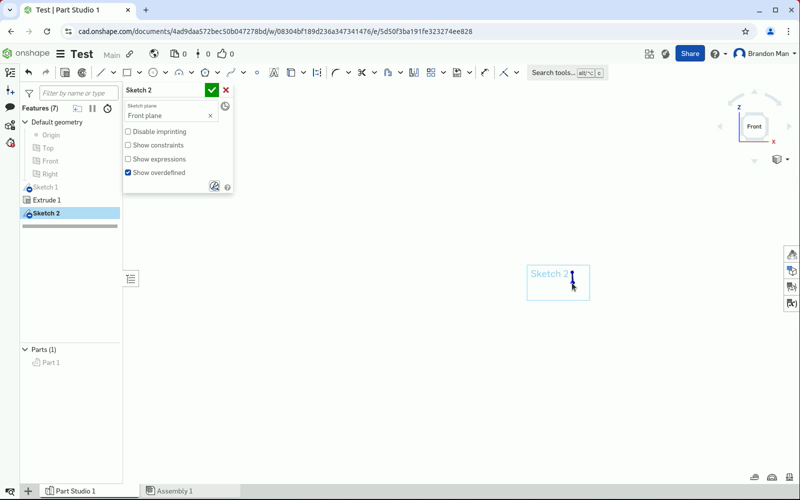
mouse_move(572, 277)
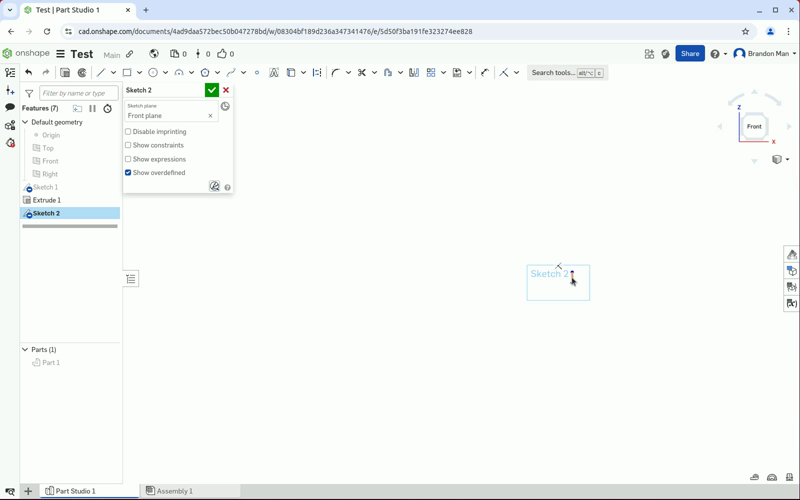
scroll(6)
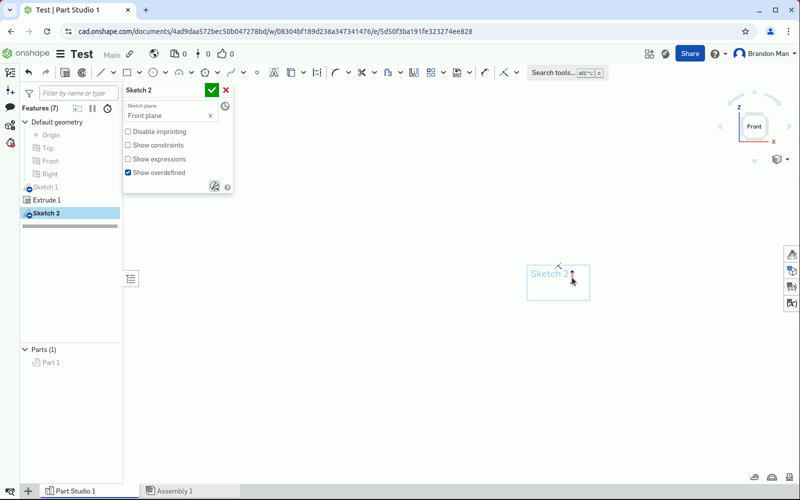
scroll(6)
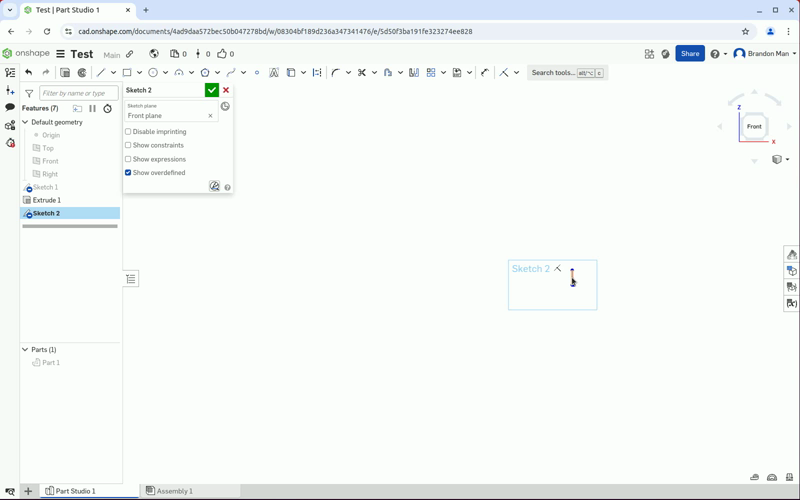
scroll(6)
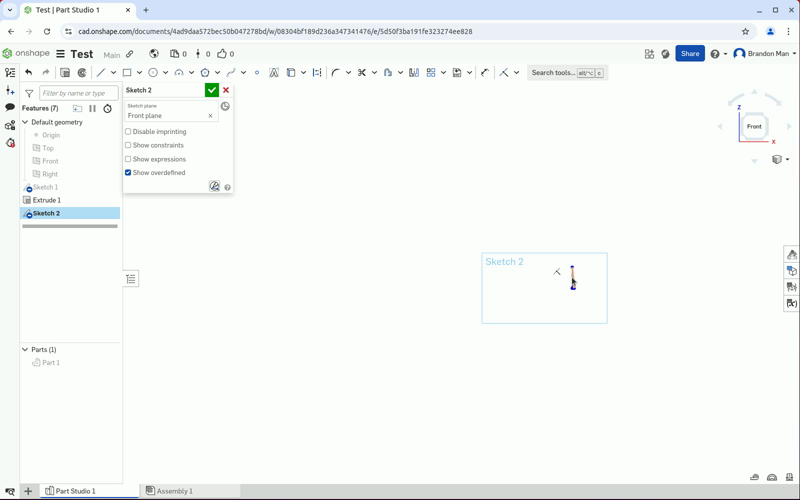
scroll(6)
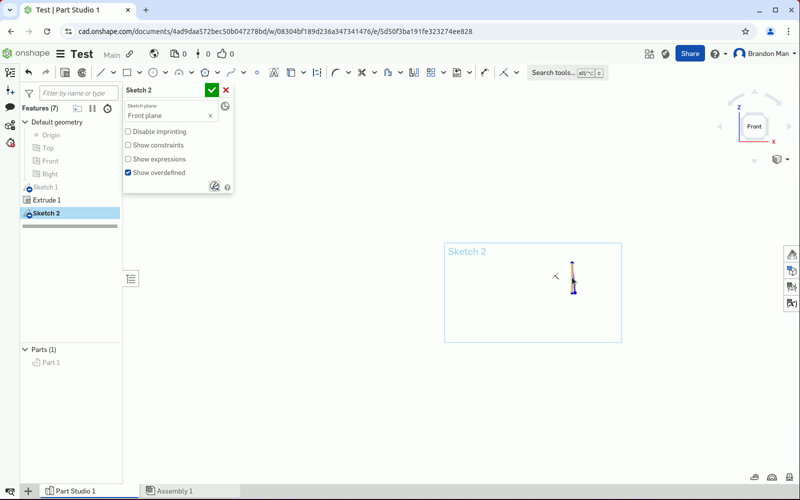
scroll(6)
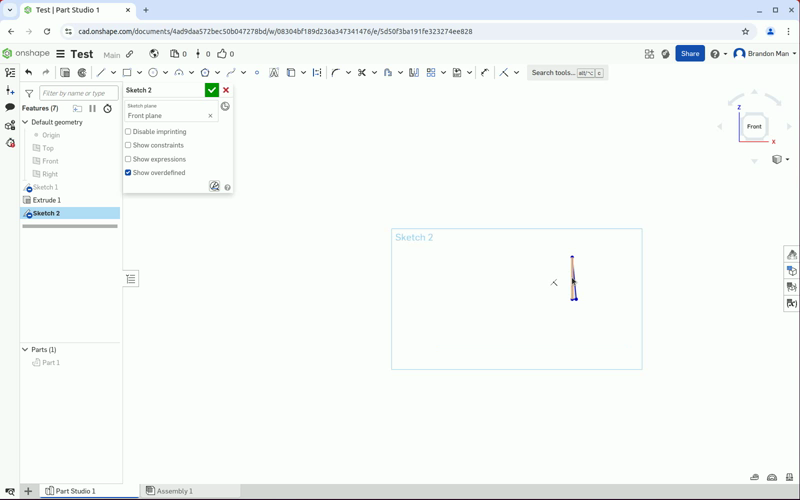
scroll(6)
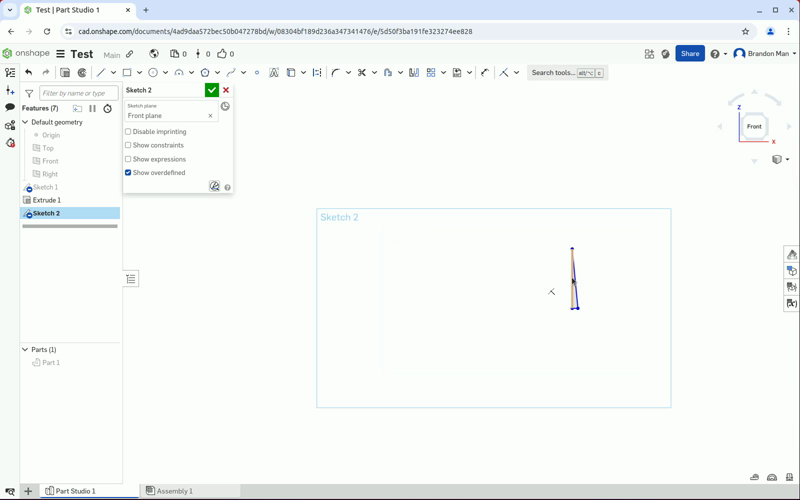
scroll(6)
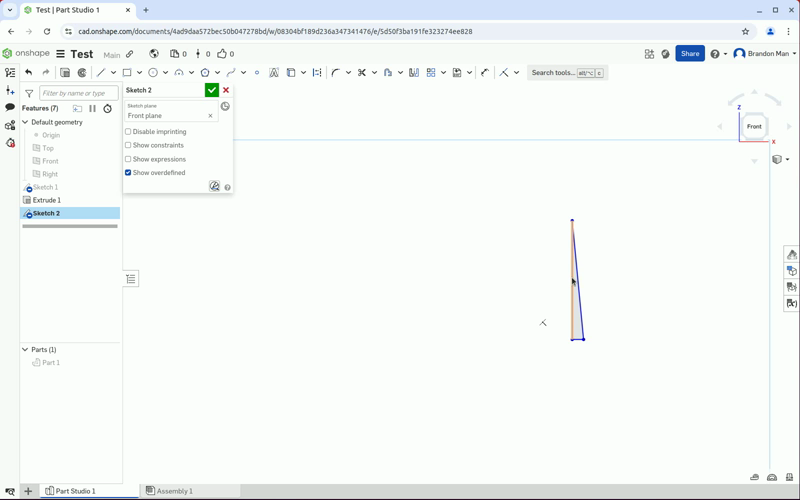
click(572, 277)
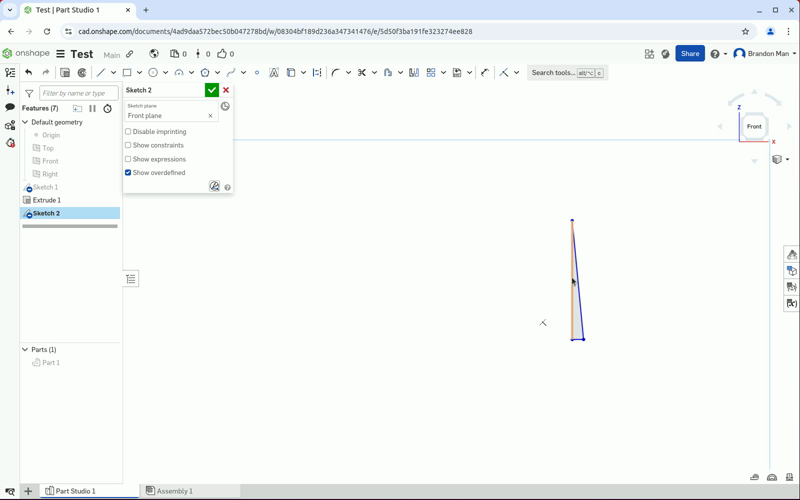
scroll(-6)
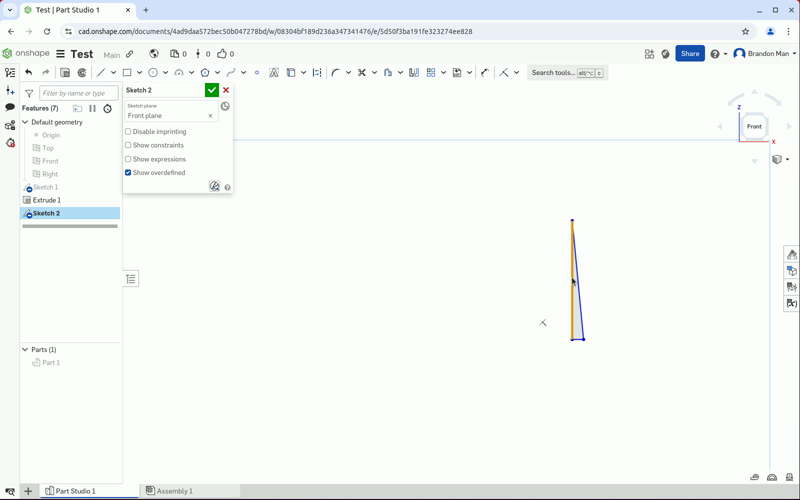
scroll(-6)
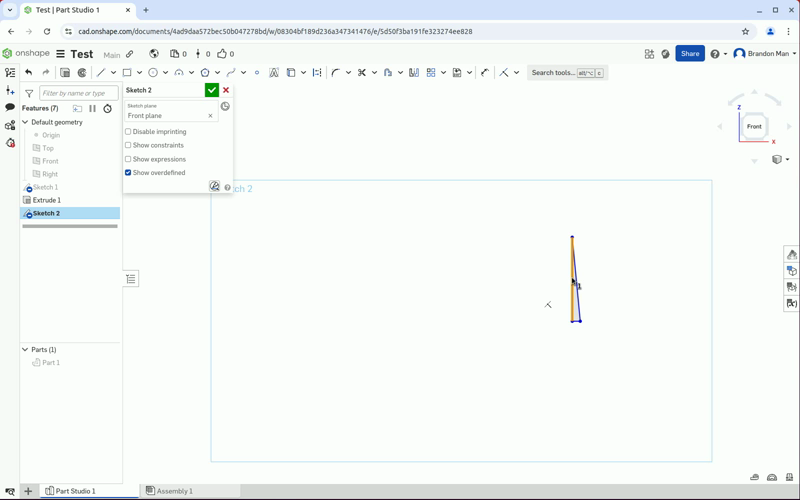
scroll(-6)
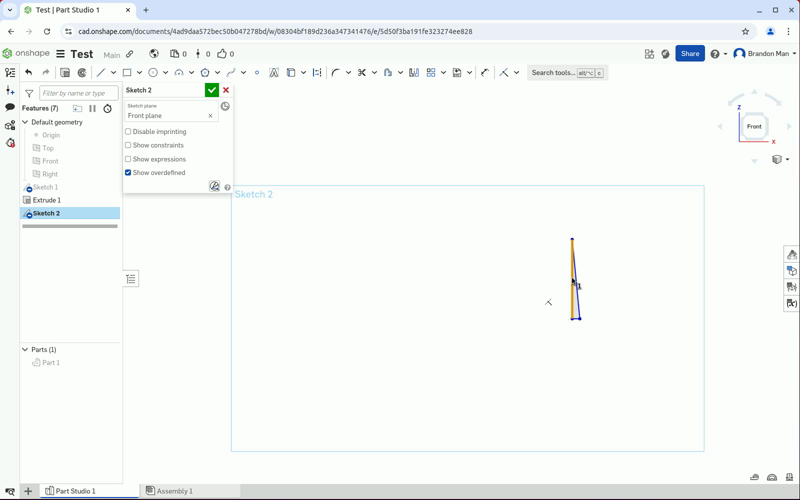
scroll(-6)
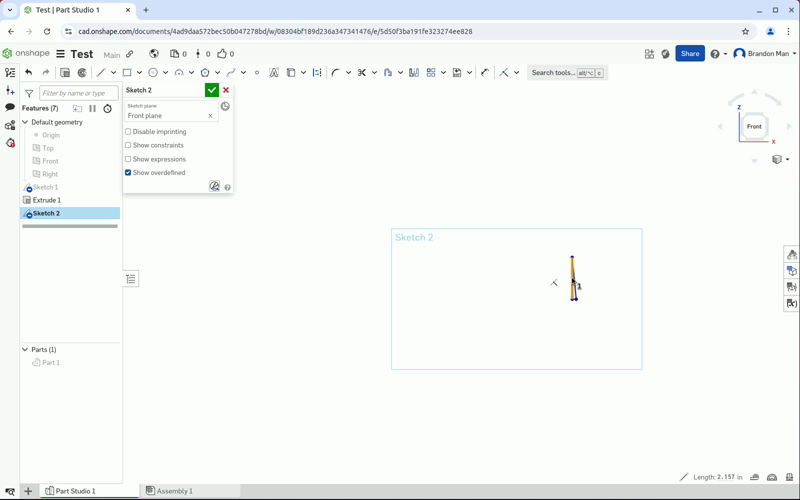
scroll(-6)
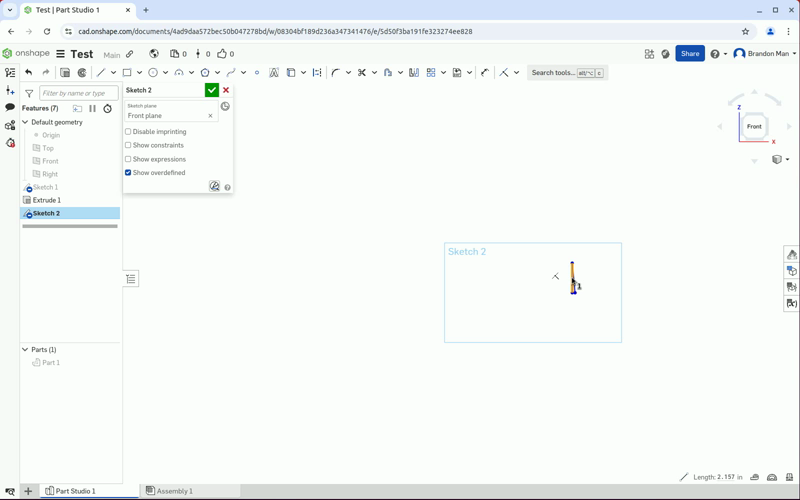
scroll(-6)
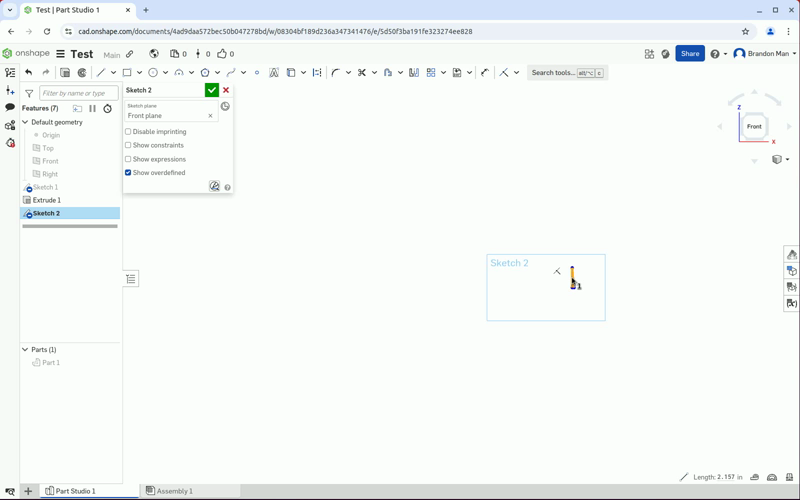
scroll(-6)
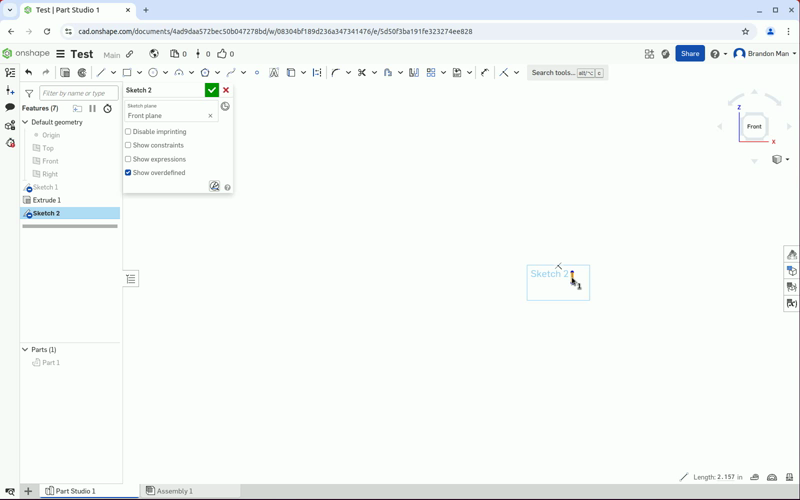
mouse_move(73, 352)
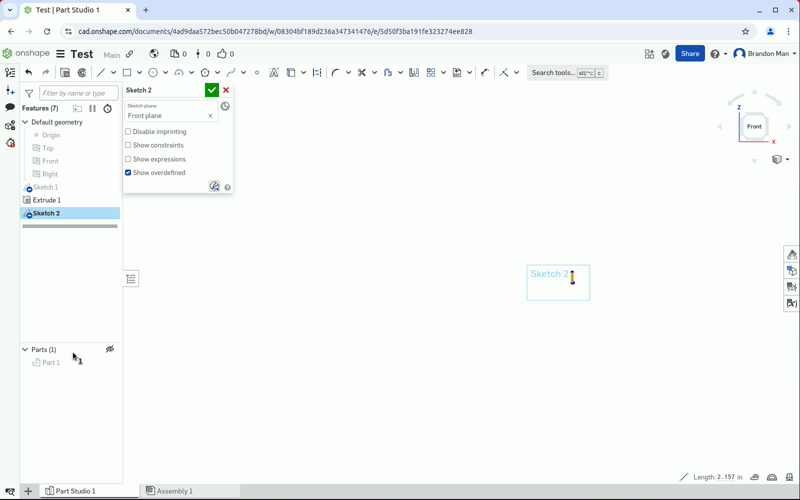
key(shift+y)
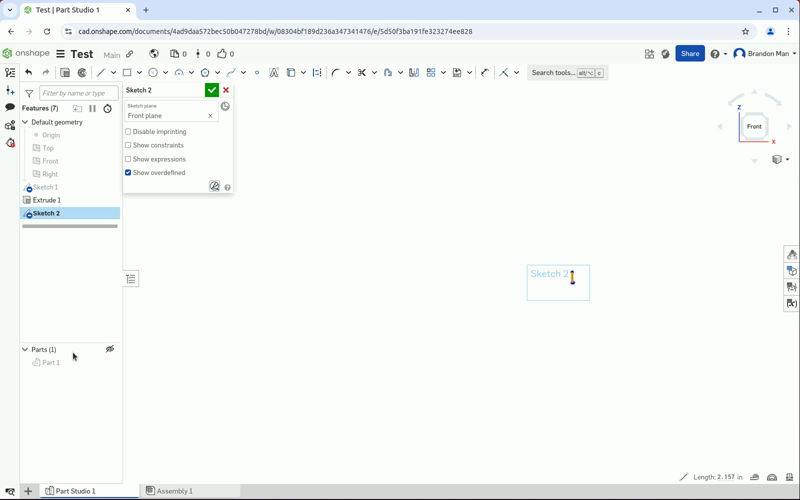
key(shift+e)
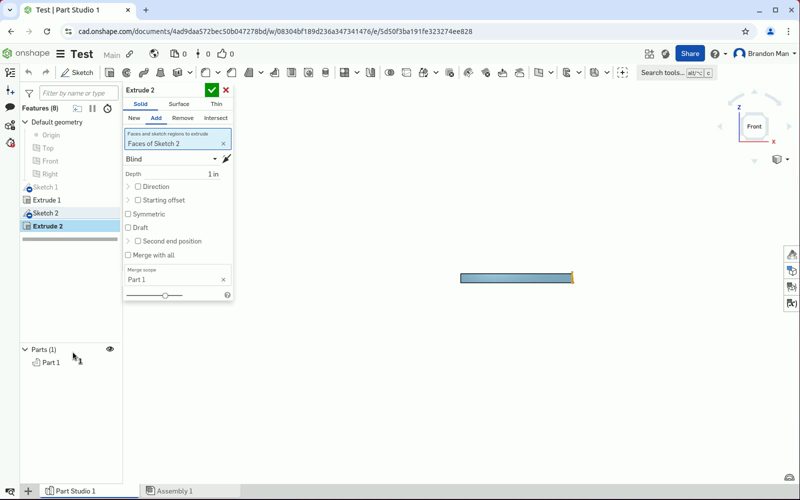
mouse_move(143, 106)
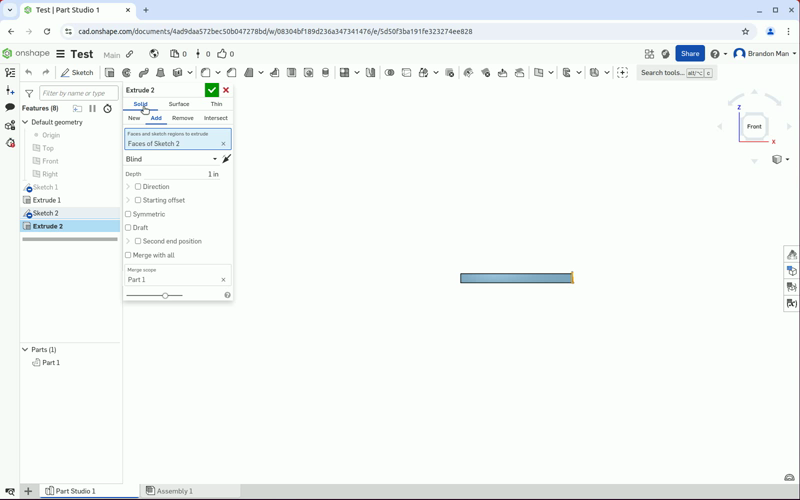
click(143, 106)
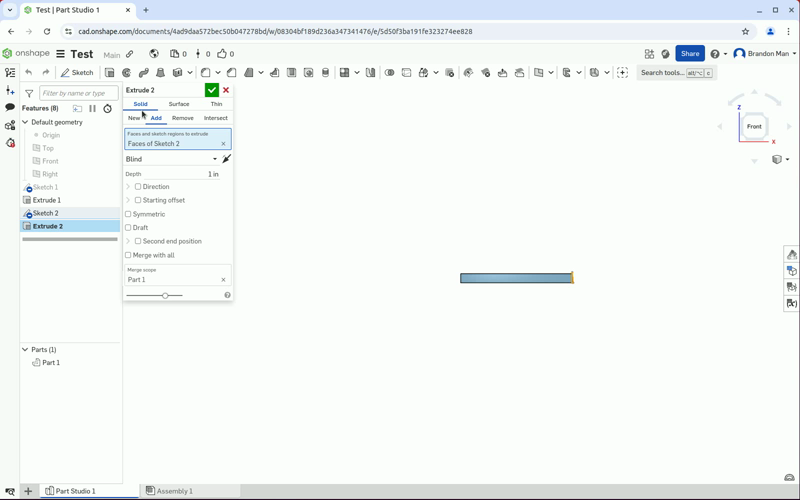
mouse_move(137, 120)
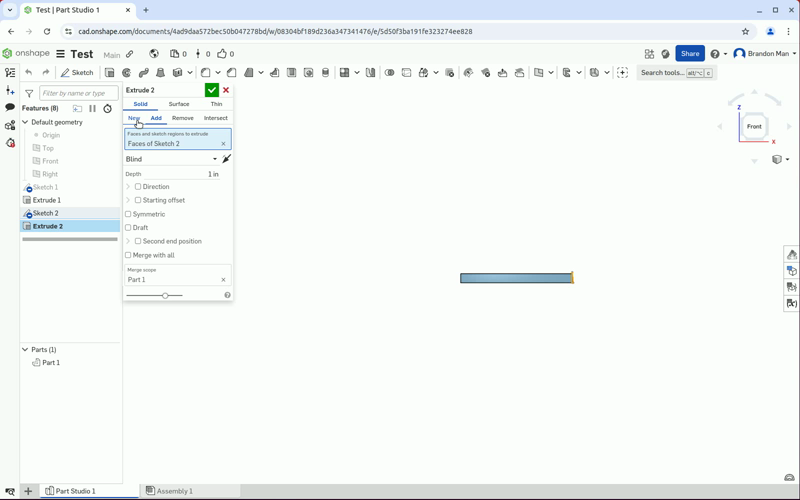
click(137, 120)
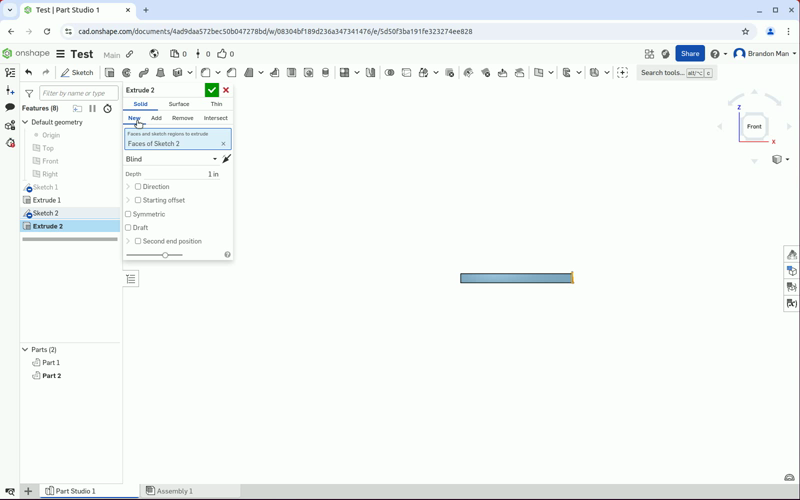
key(tab, 4)
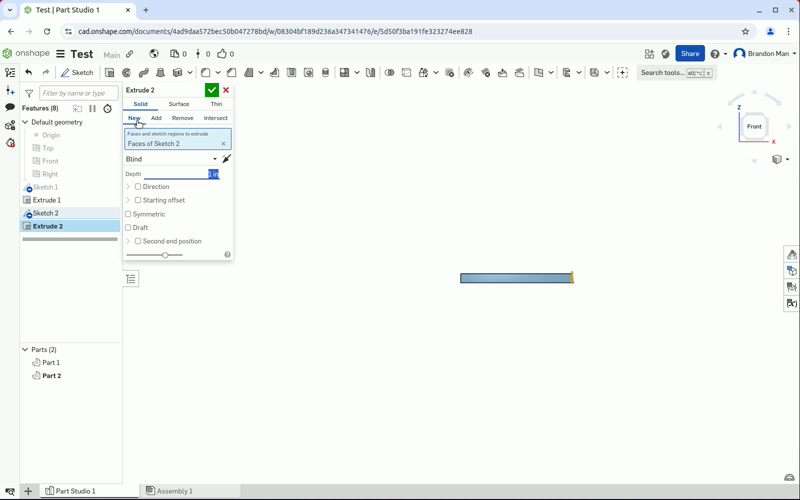
text(1.926)
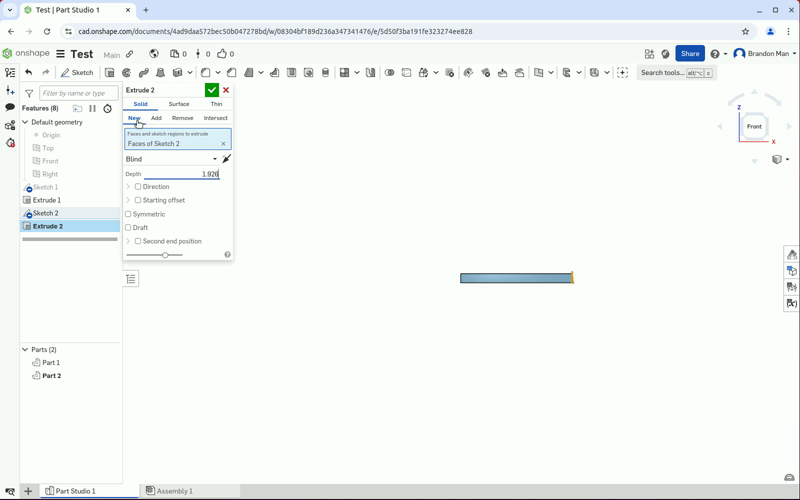
key(enter)
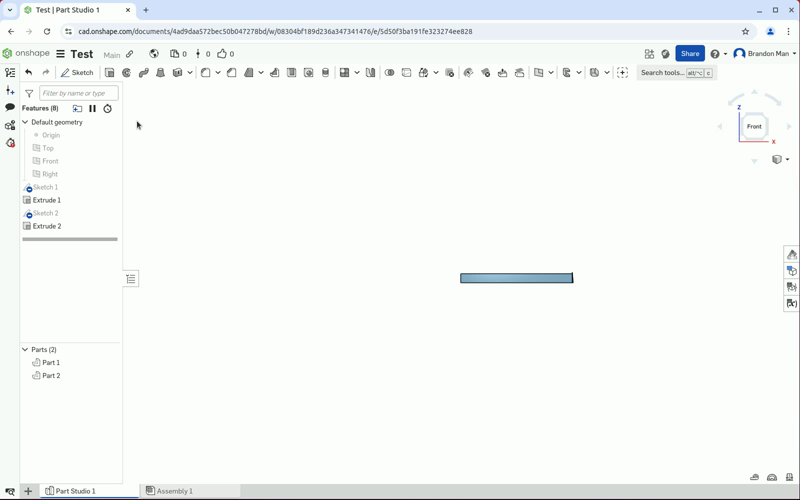
key(shift+h)
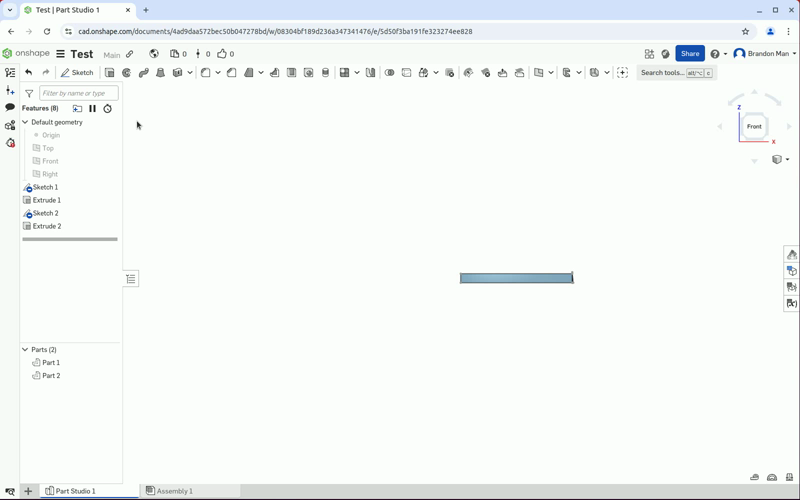
key(shift+h)
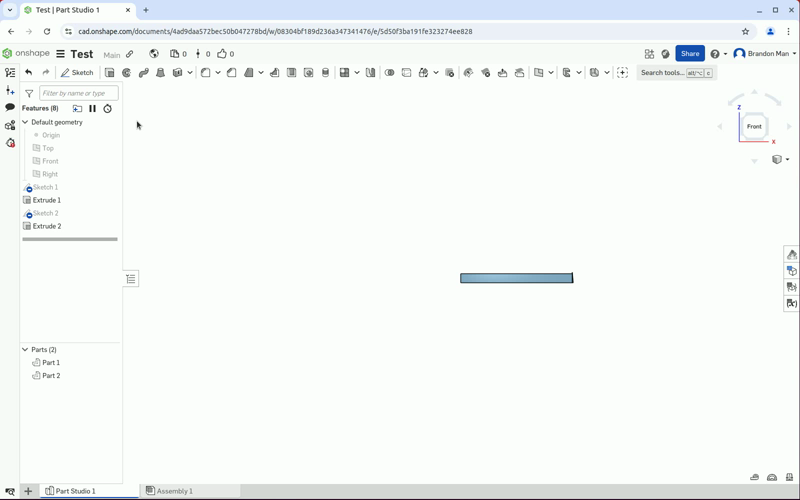
mouse_move(73, 189)
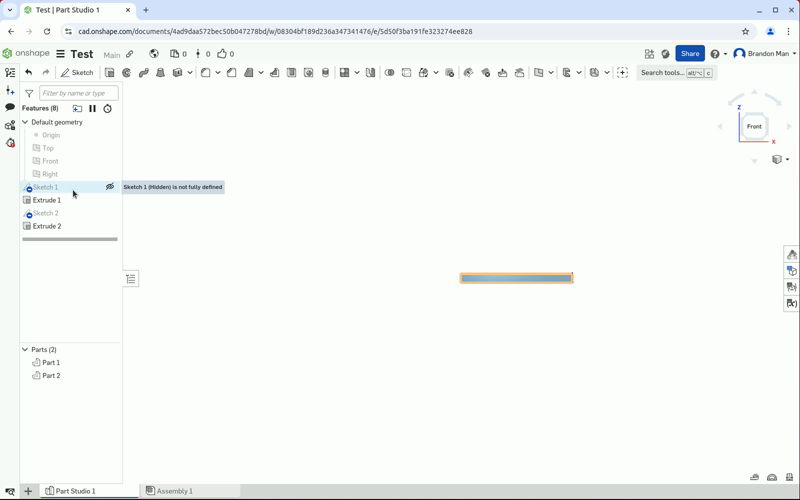
click(73, 189)
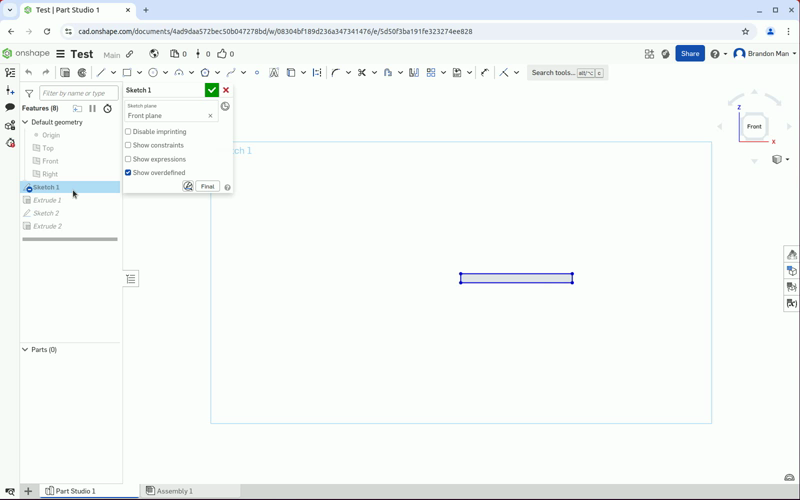
mouse_move(229, 92)
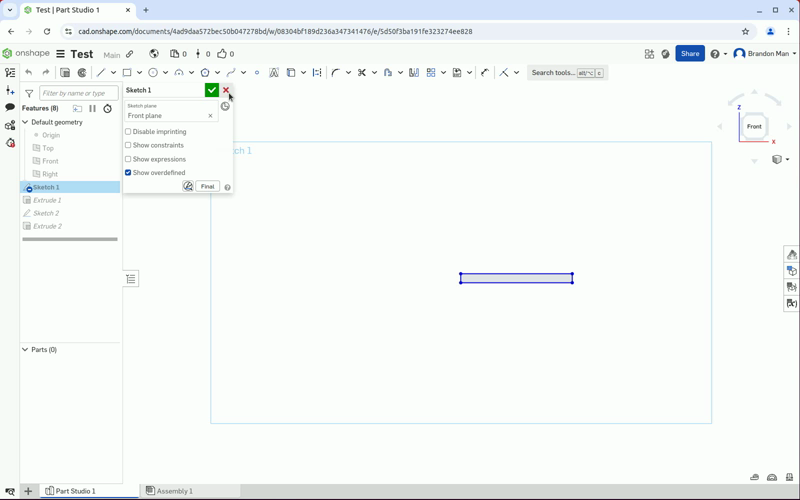
click(229, 92)
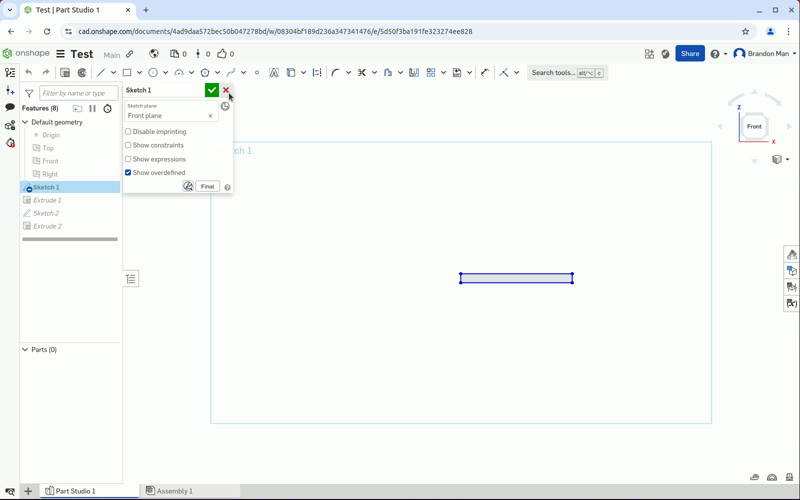
key(shift+s)
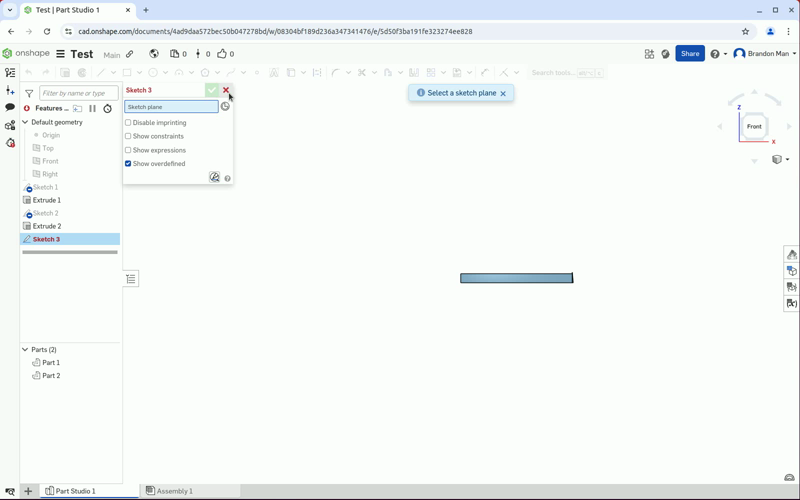
mouse_move(73, 163)
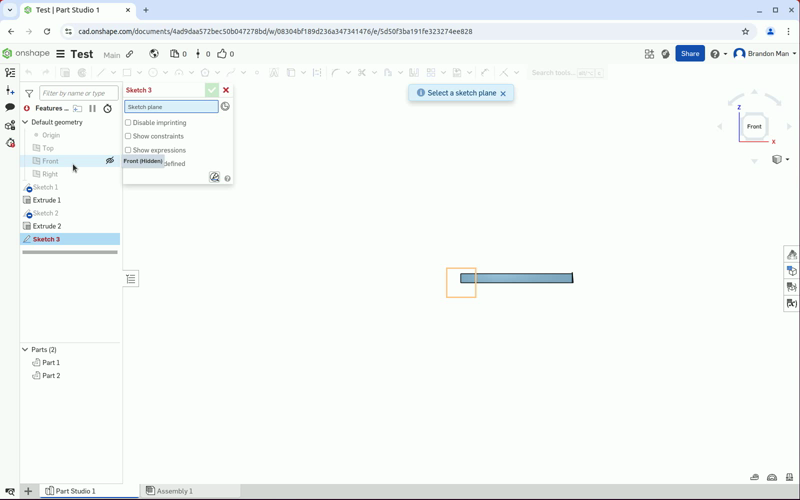
click(73, 163)
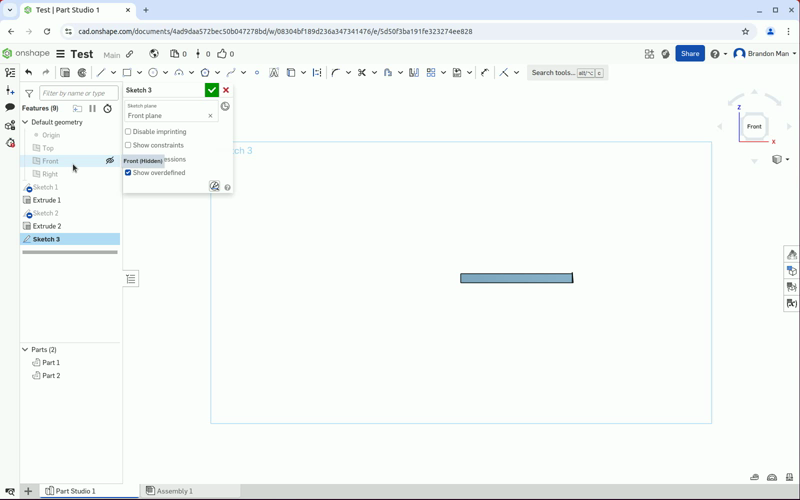
mouse_move(73, 352)
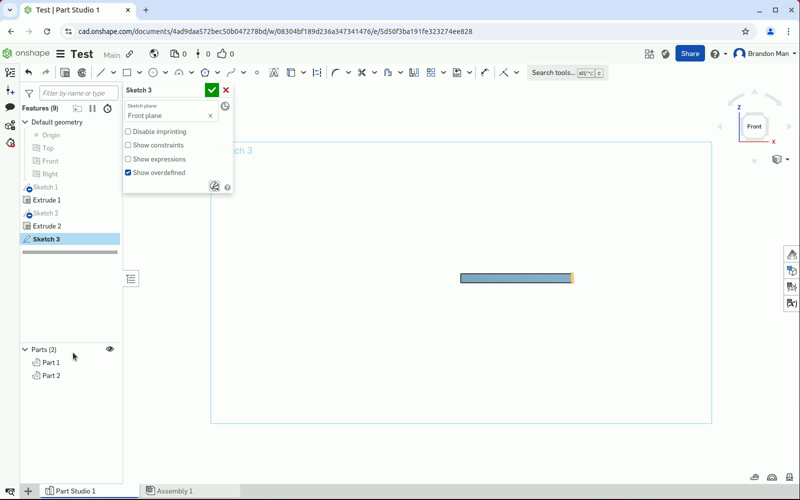
key(y)
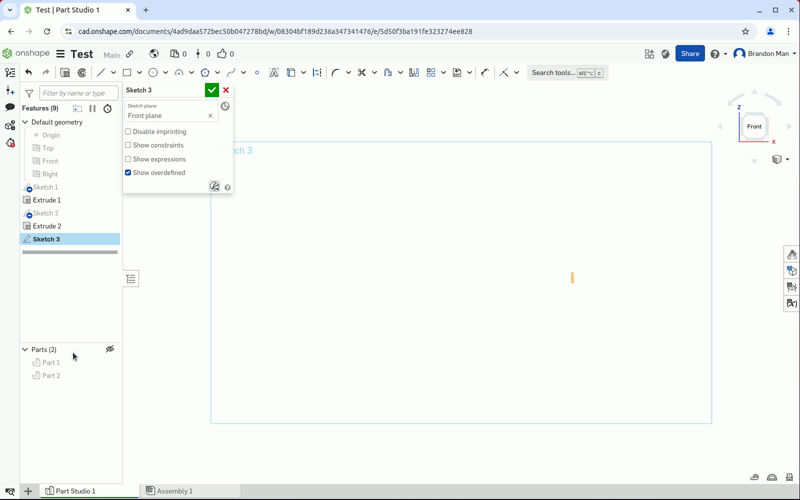
key(l)
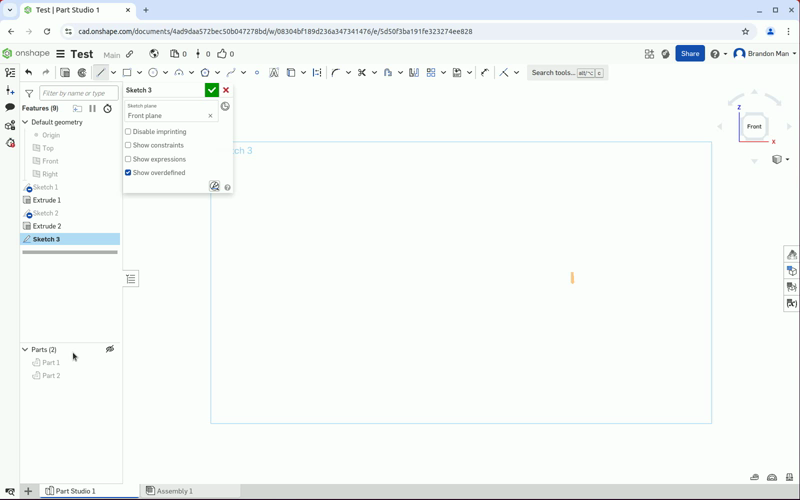
key_down(shift)
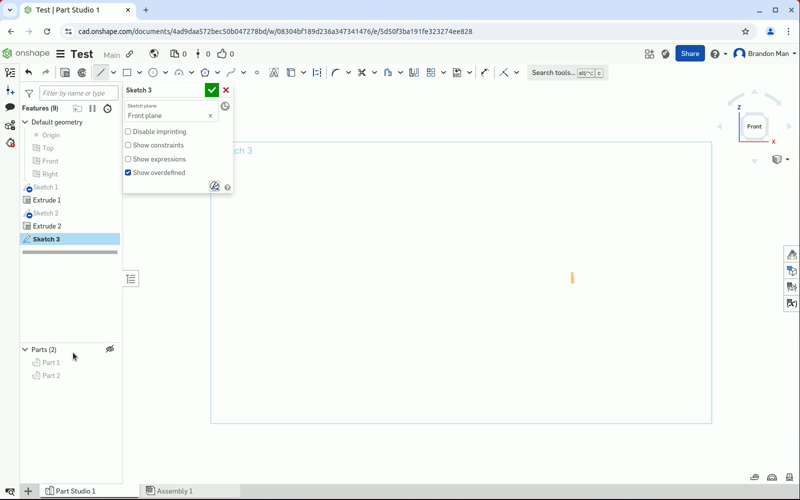
mouse_move(459, 282)
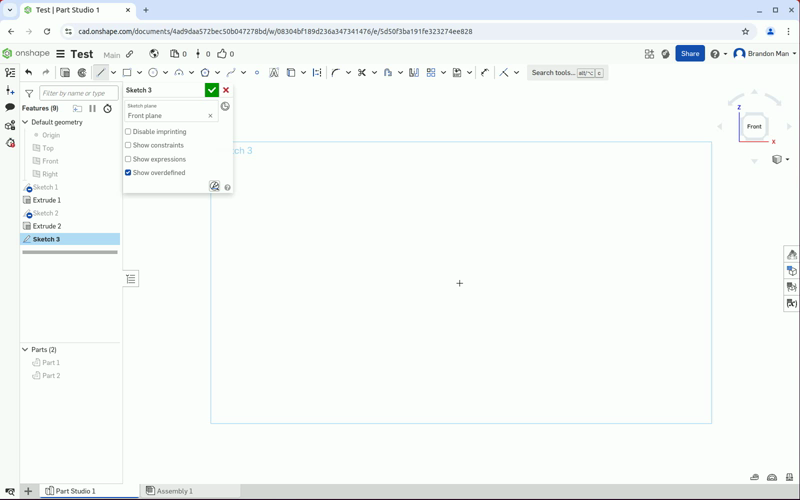
click(459, 282)
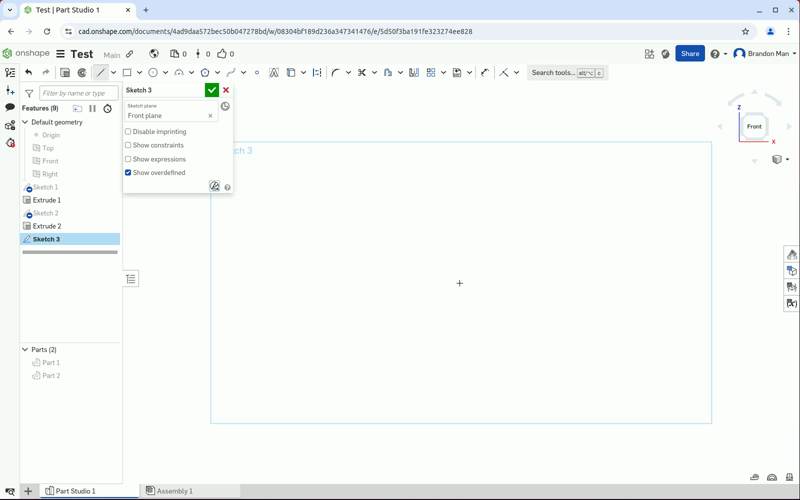
key_up(shift)
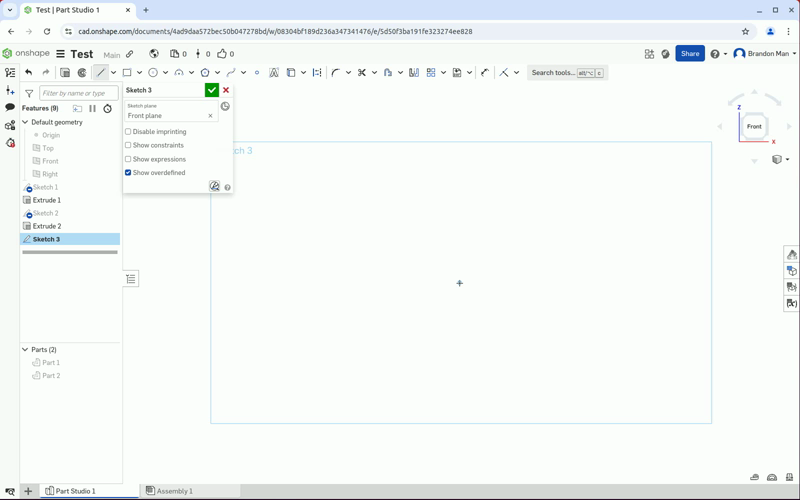
key_down(shift)
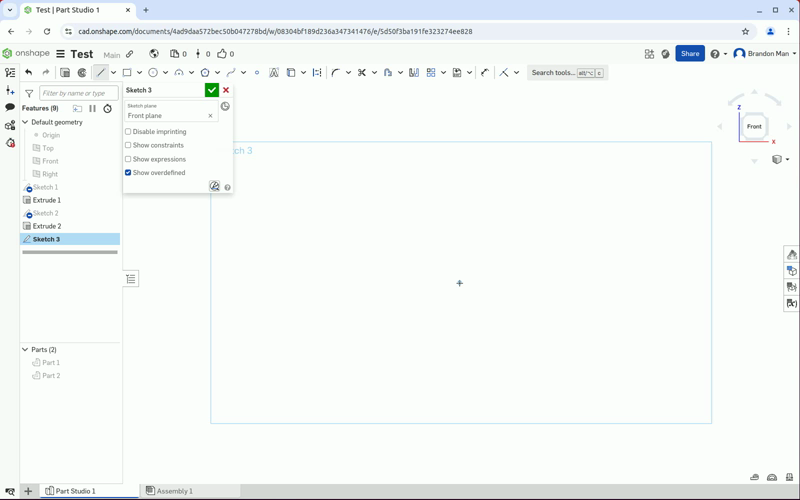
mouse_move(489, 282)
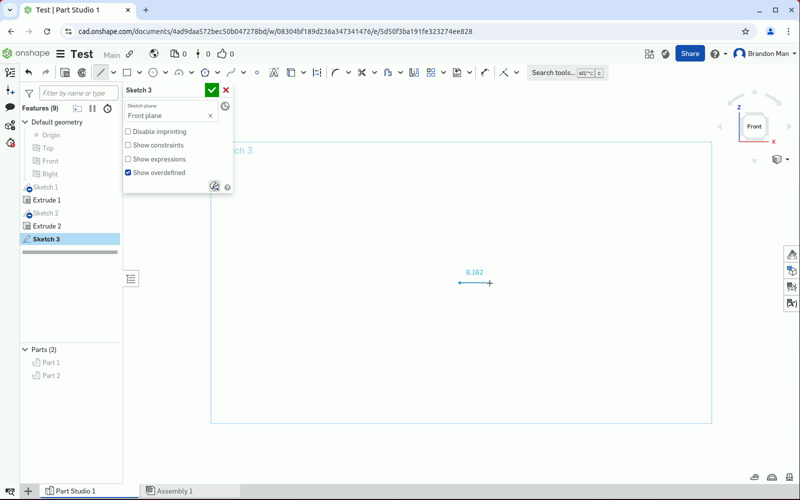
mouse_move(460, 282)
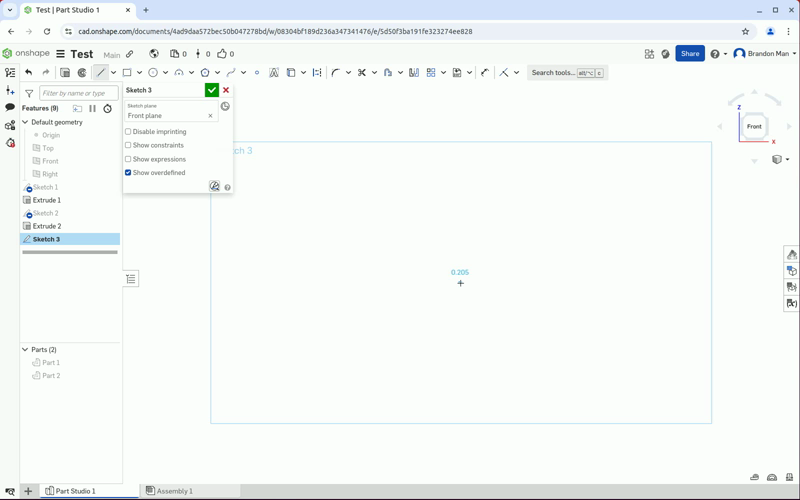
scroll(6)
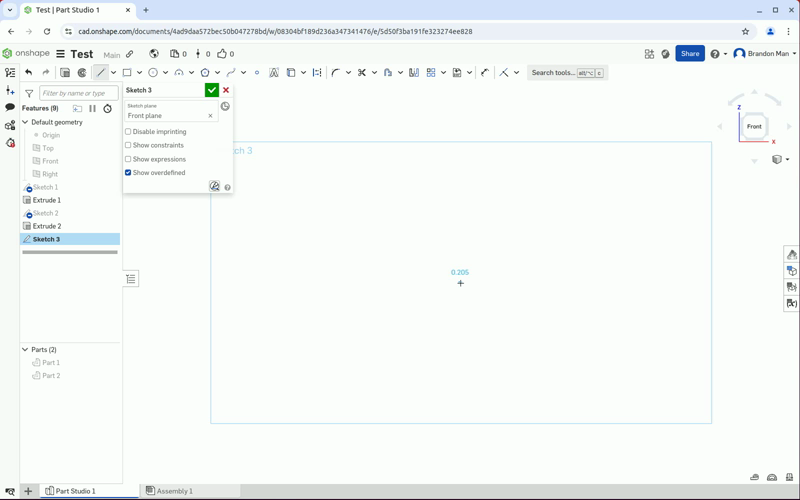
scroll(6)
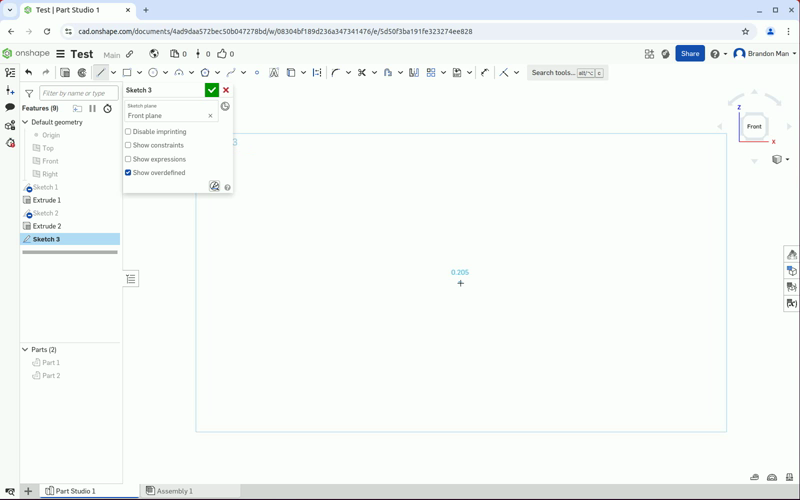
scroll(6)
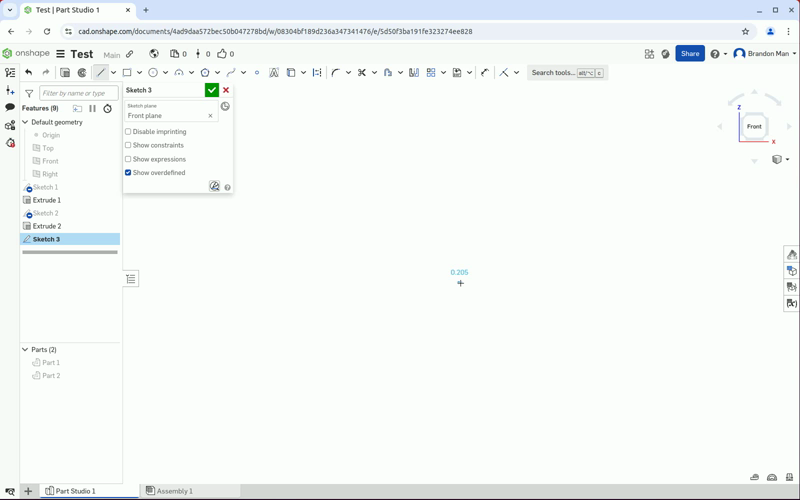
scroll(6)
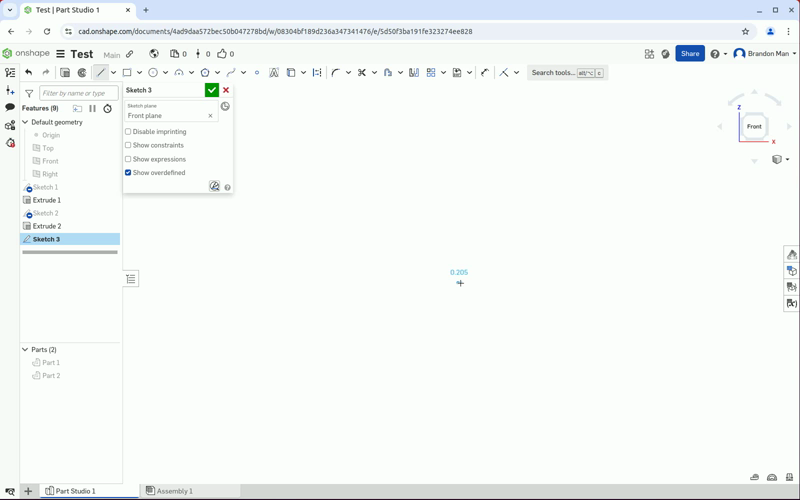
scroll(6)
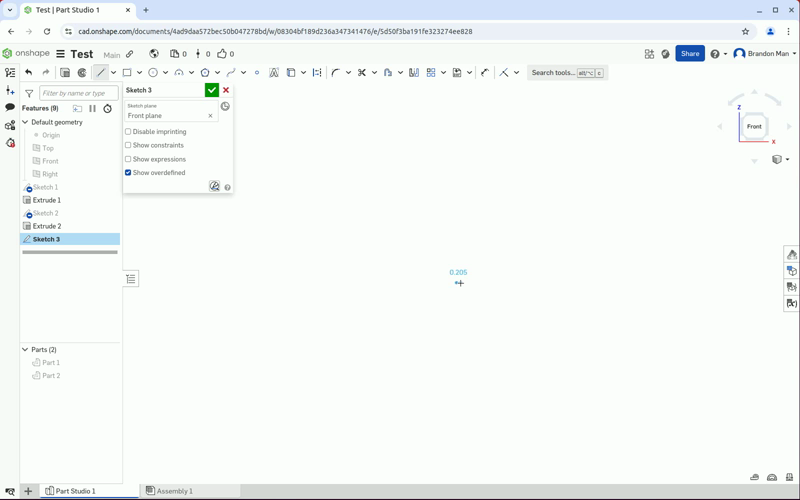
scroll(6)
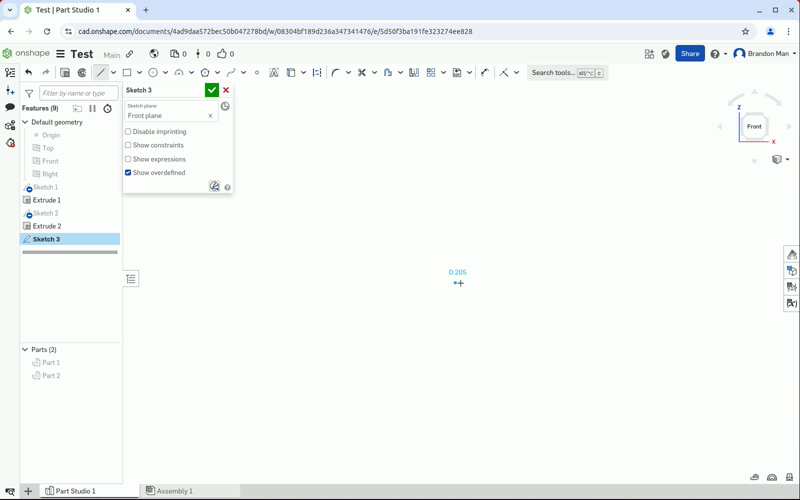
scroll(6)
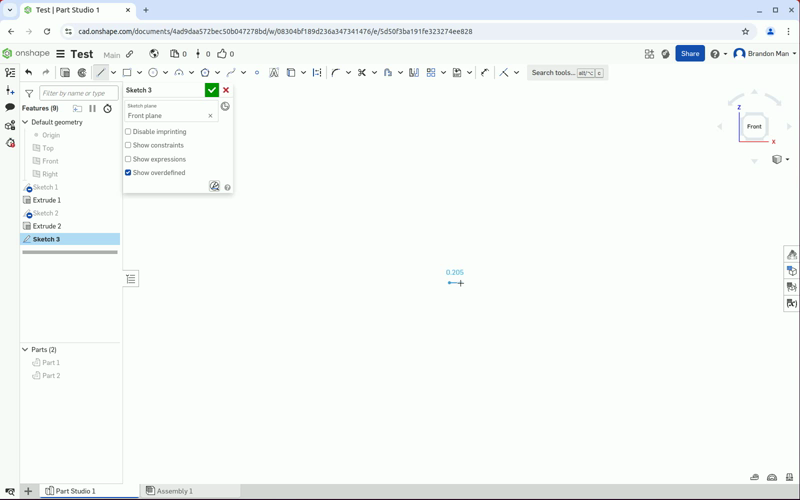
click(460, 282)
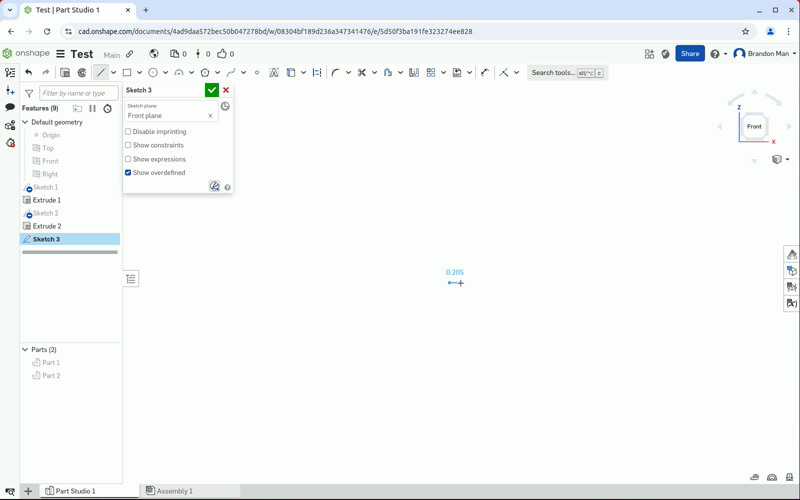
scroll(-6)
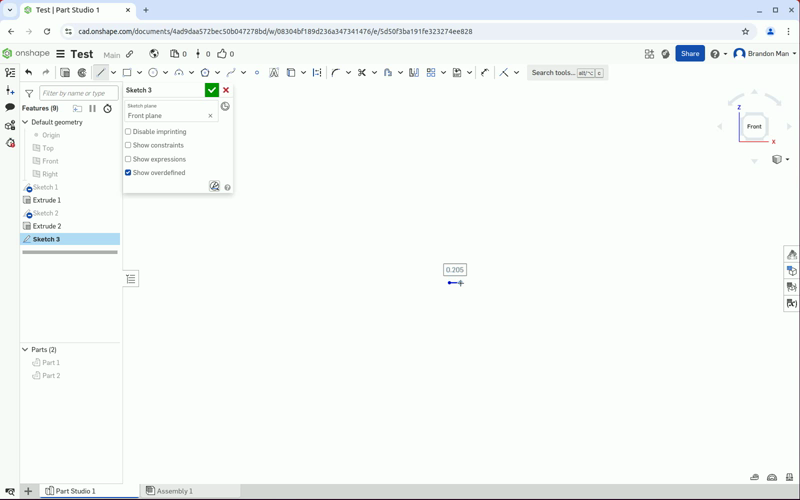
scroll(-6)
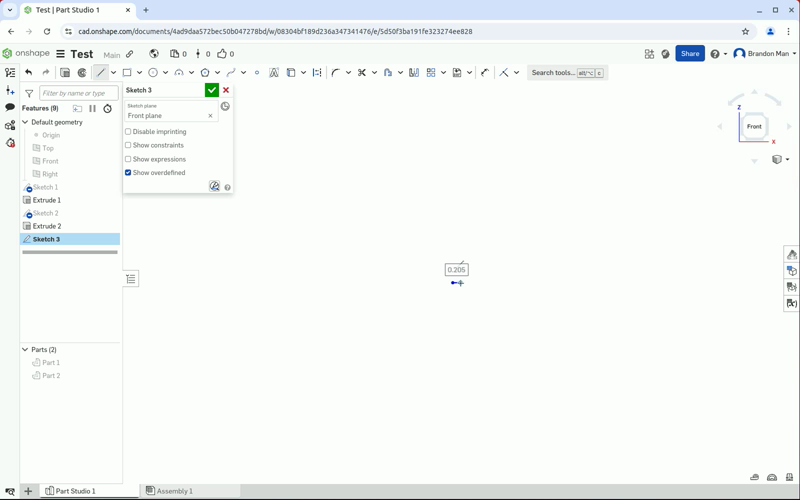
scroll(-6)
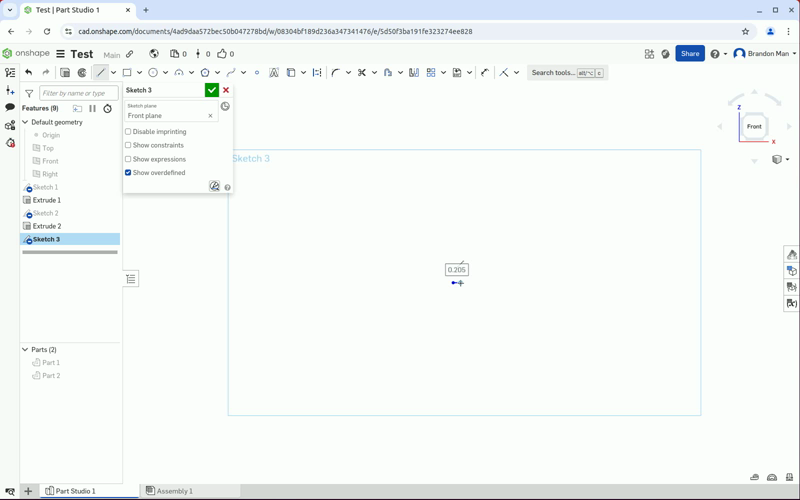
scroll(-6)
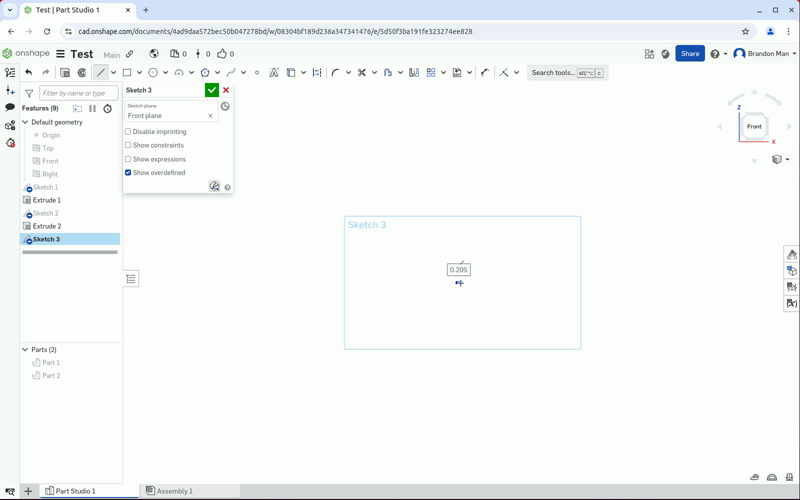
scroll(-6)
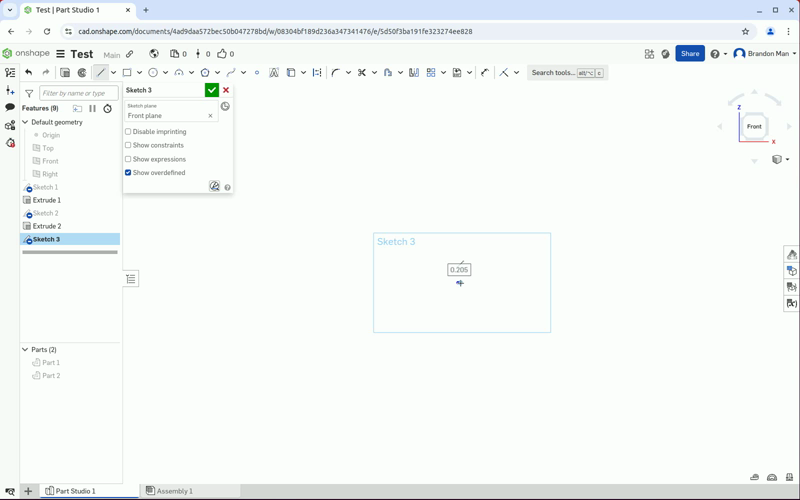
scroll(-6)
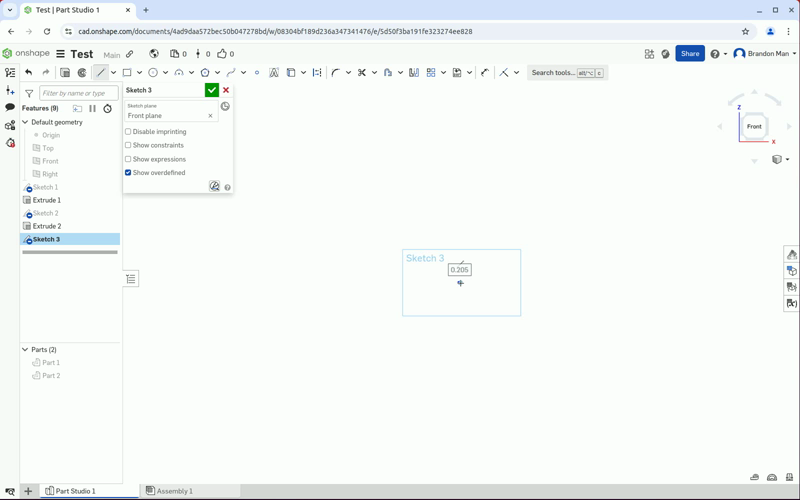
scroll(-6)
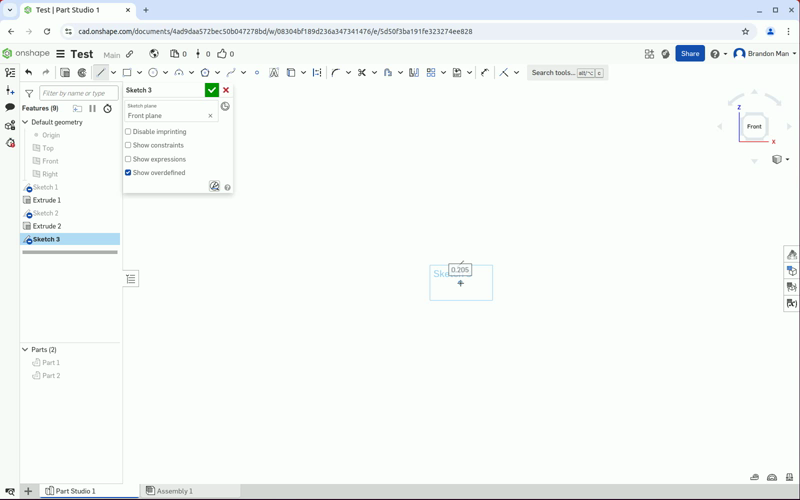
key_up(shift)
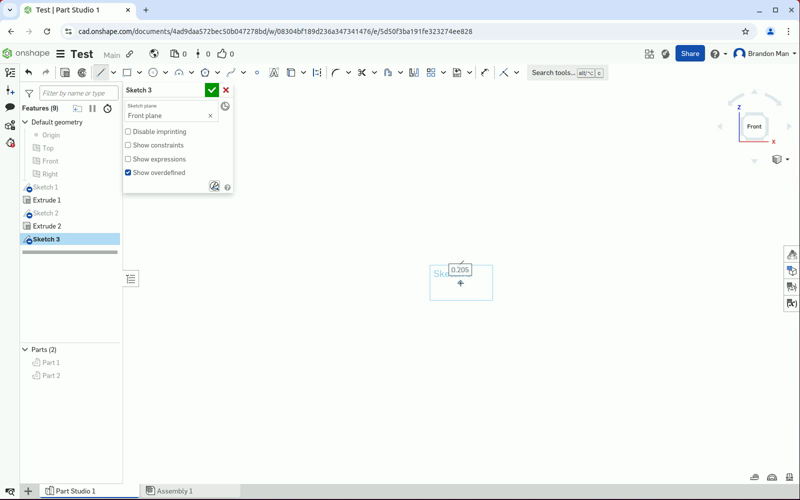
key_down(shift)
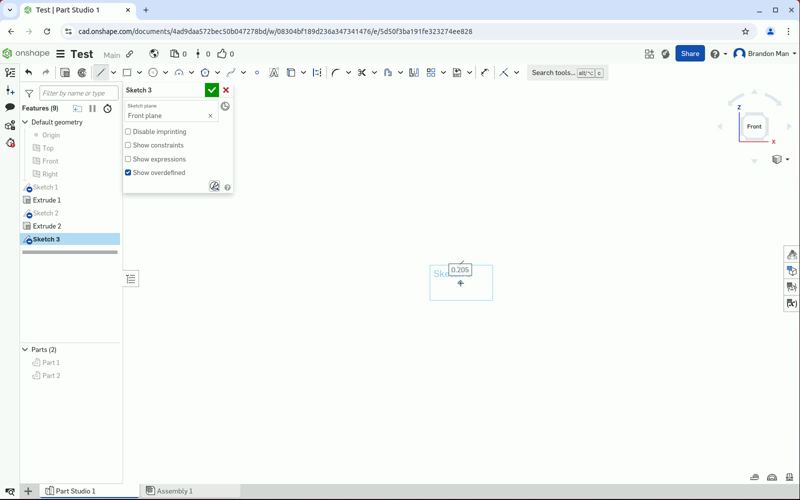
mouse_move(490, 282)
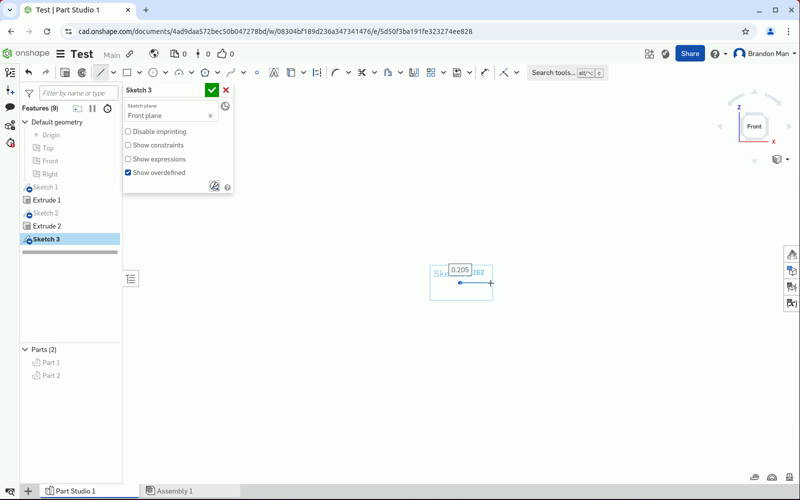
mouse_move(460, 272)
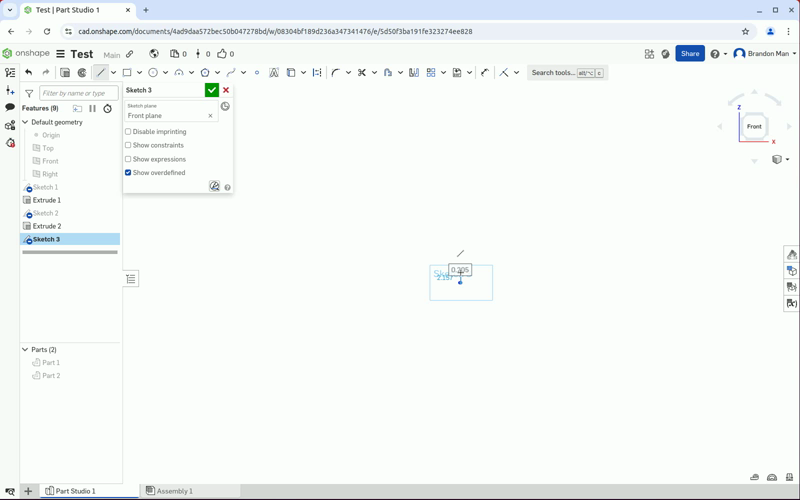
click(460, 272)
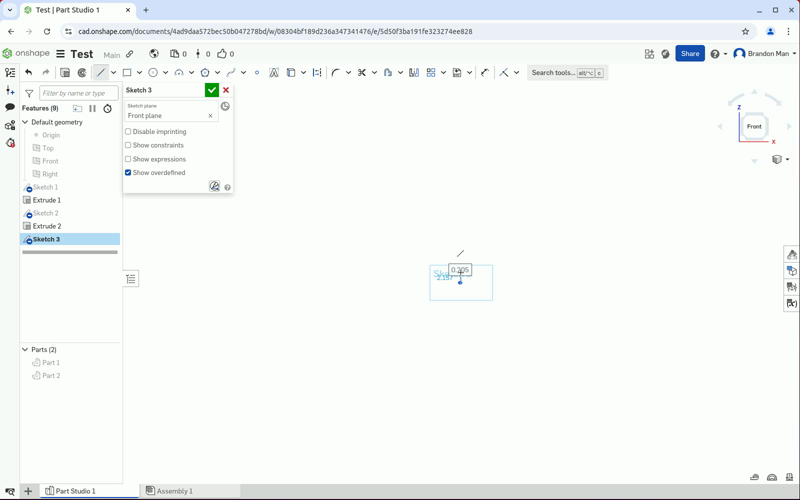
key_up(shift)
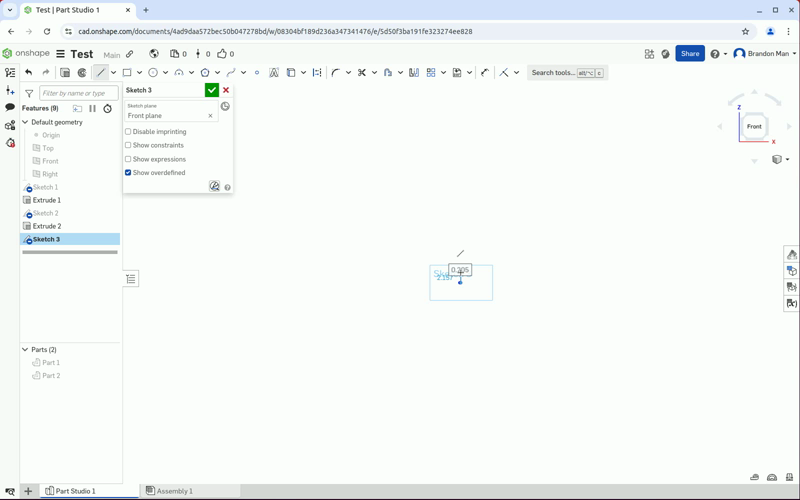
mouse_move(490, 272)
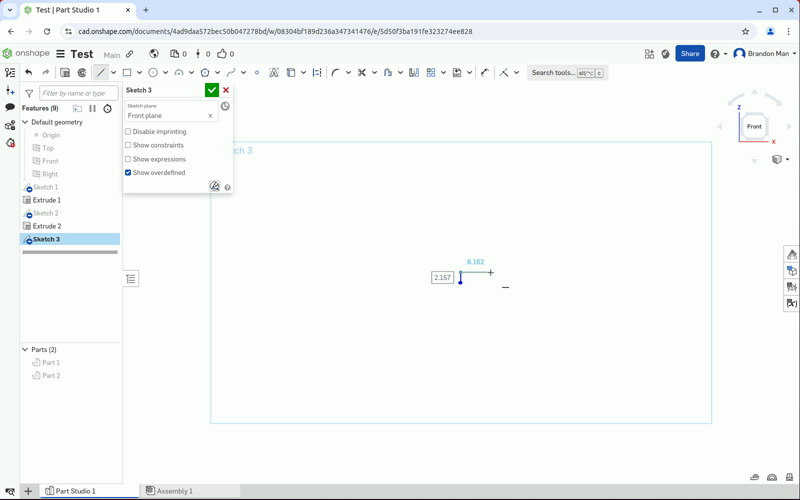
key_down(shift)
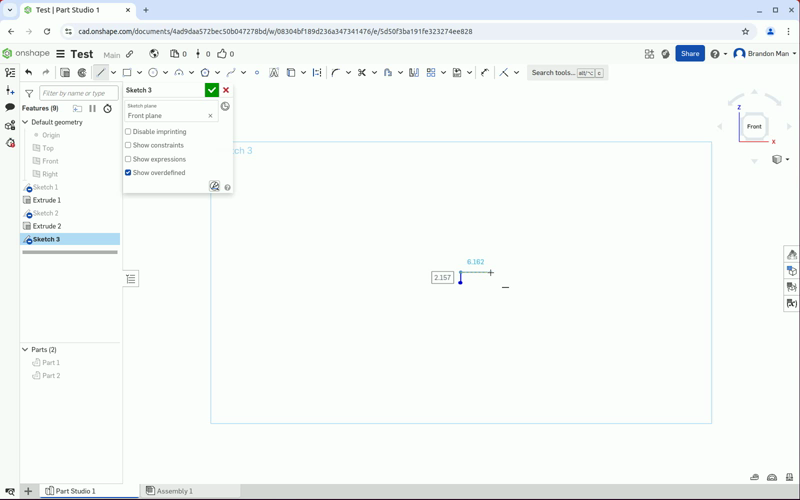
mouse_move(459, 282)
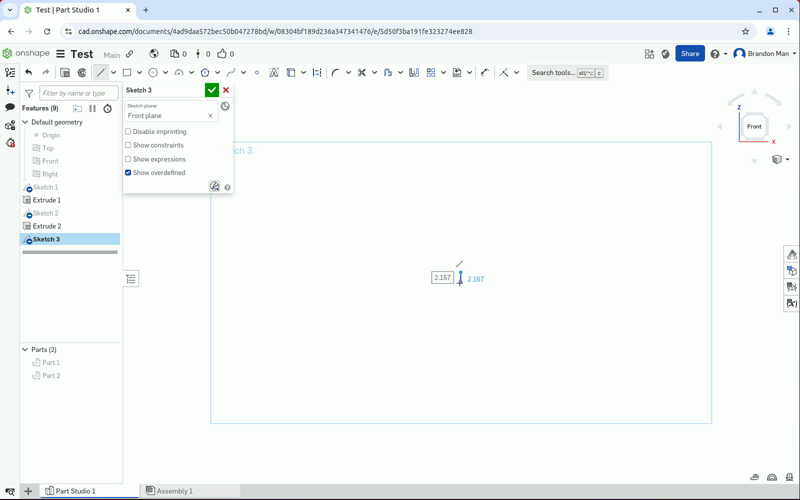
scroll(6)
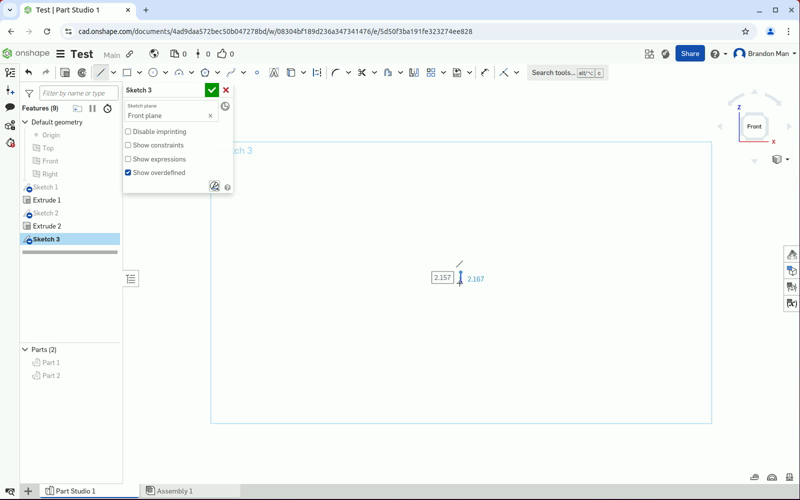
scroll(6)
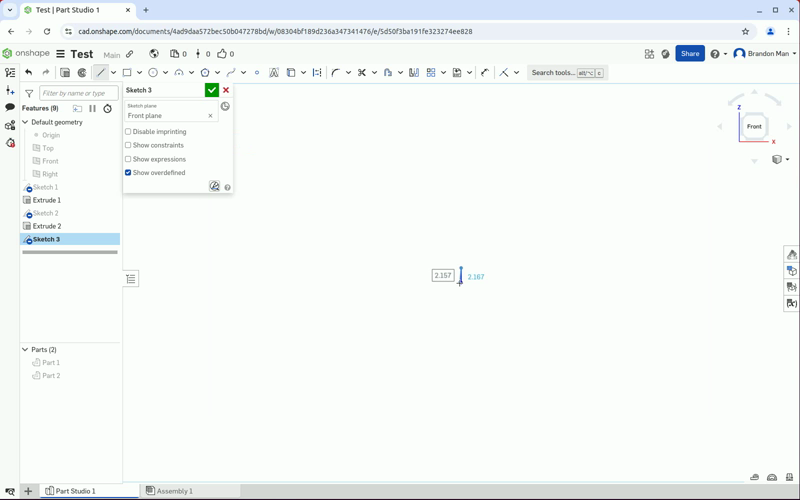
scroll(6)
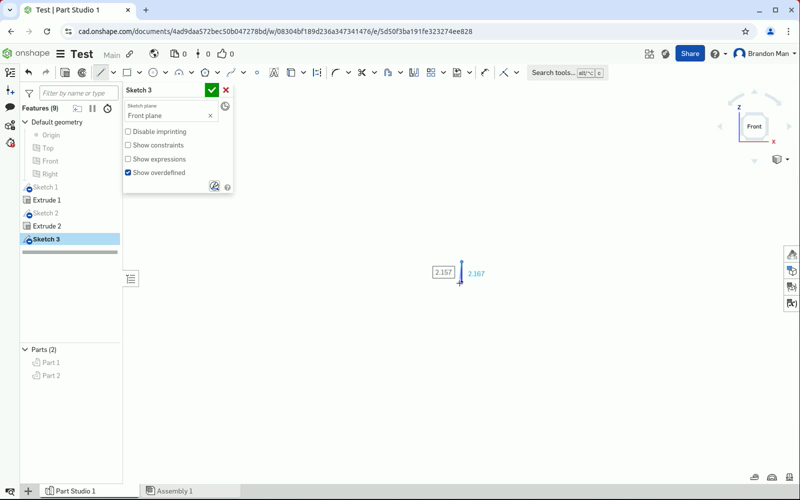
scroll(6)
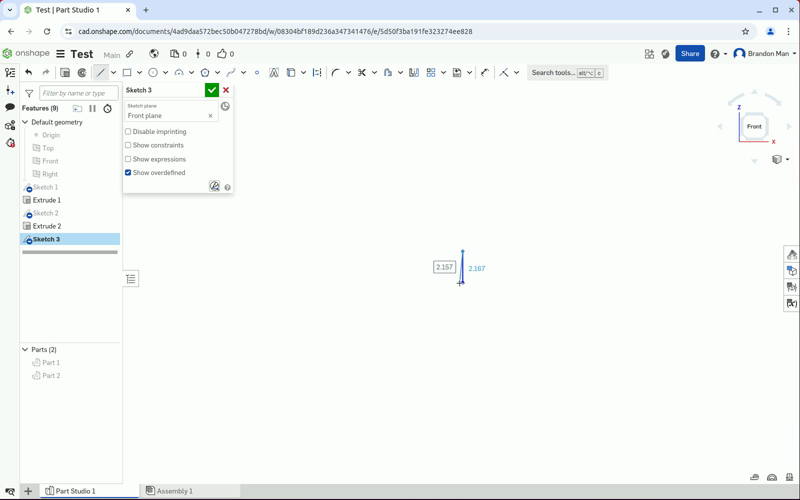
scroll(6)
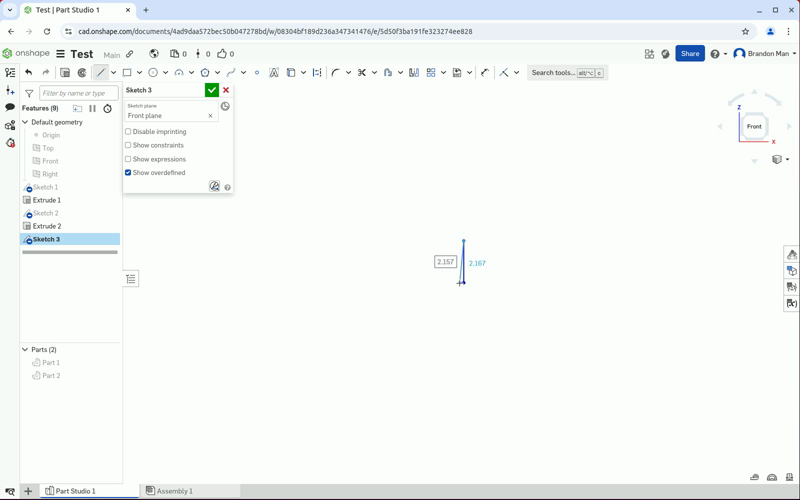
scroll(6)
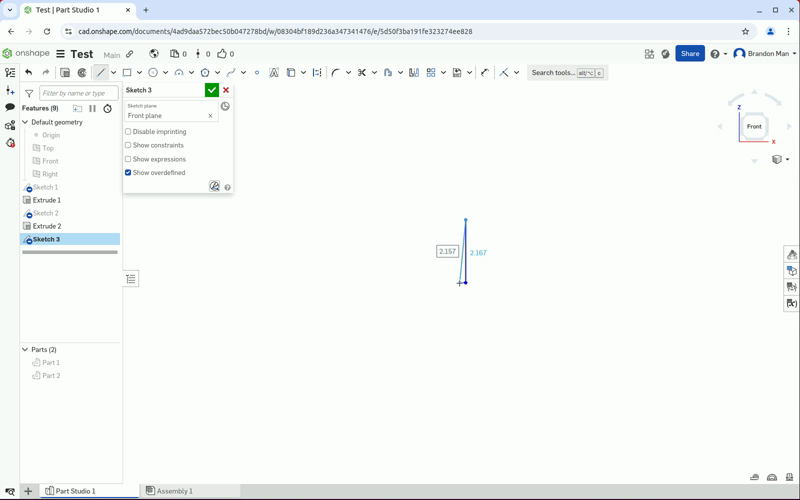
scroll(6)
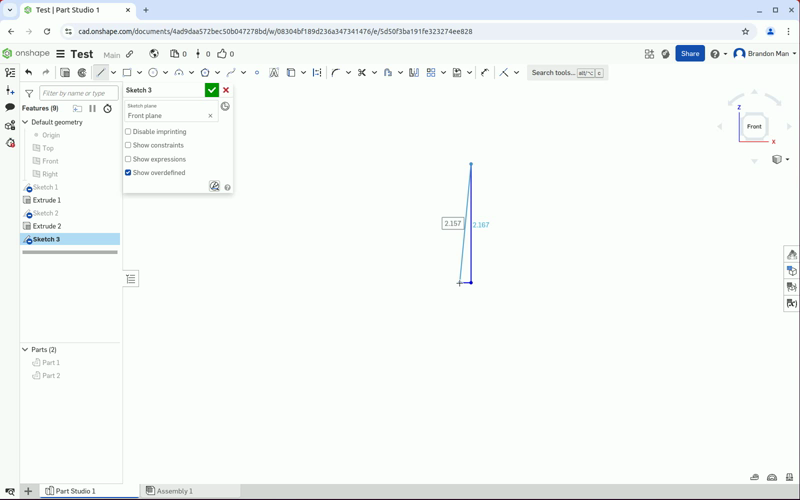
key_up(shift)
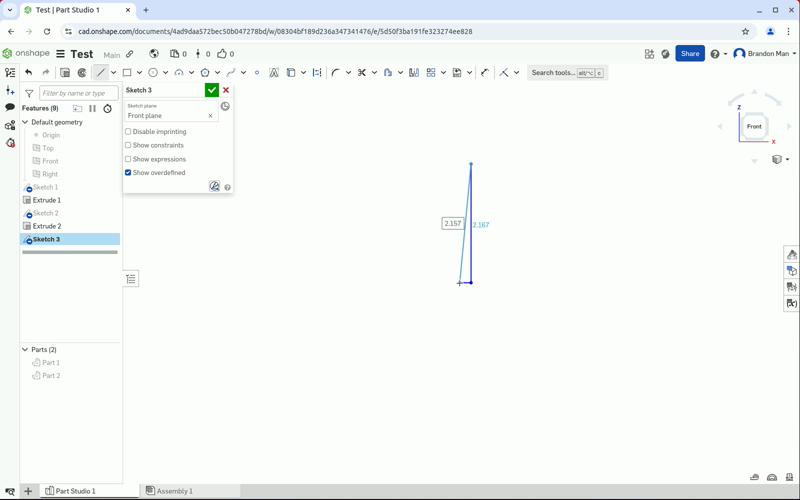
click(459, 282)
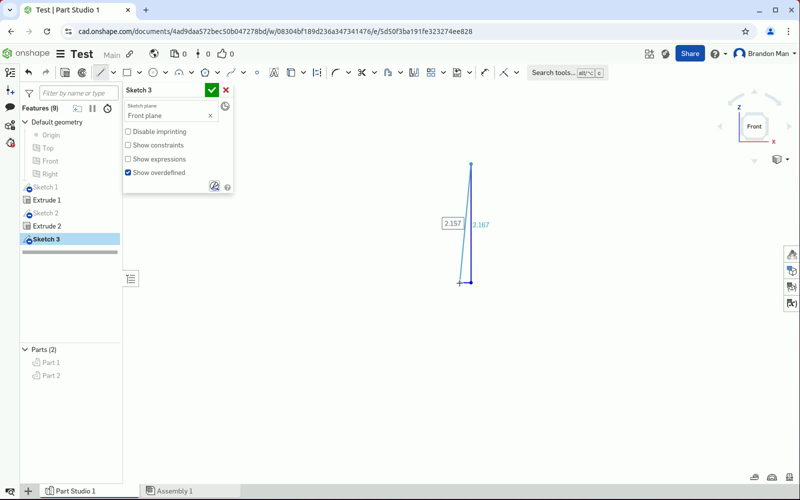
scroll(-6)
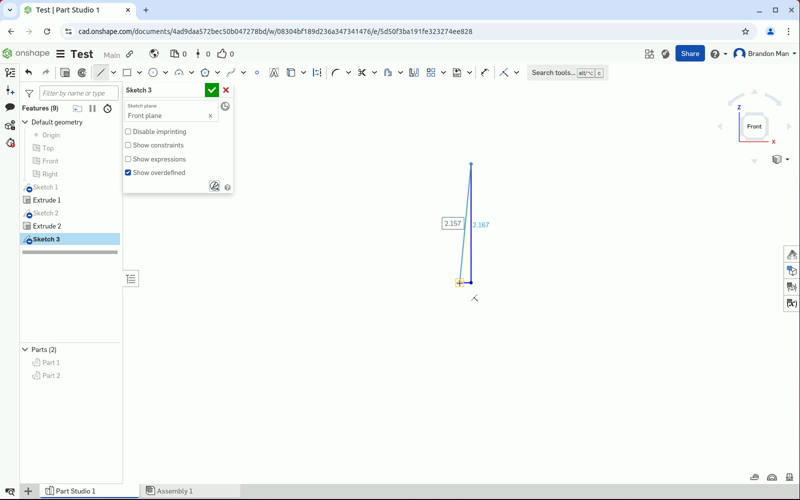
scroll(-6)
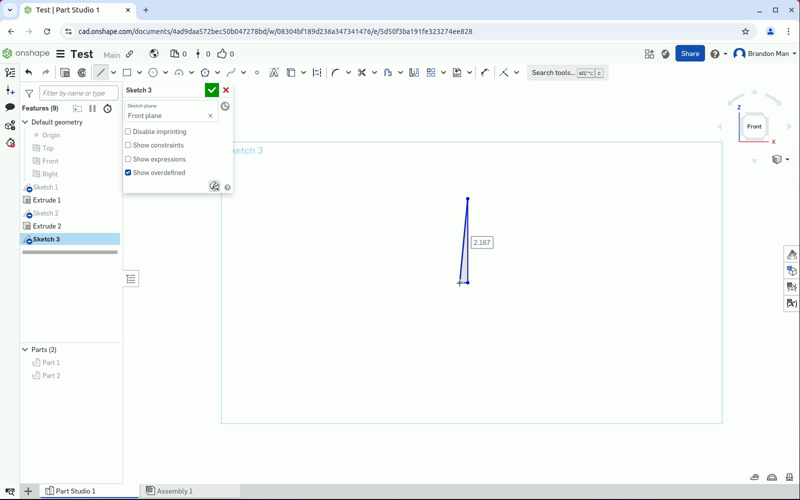
scroll(-6)
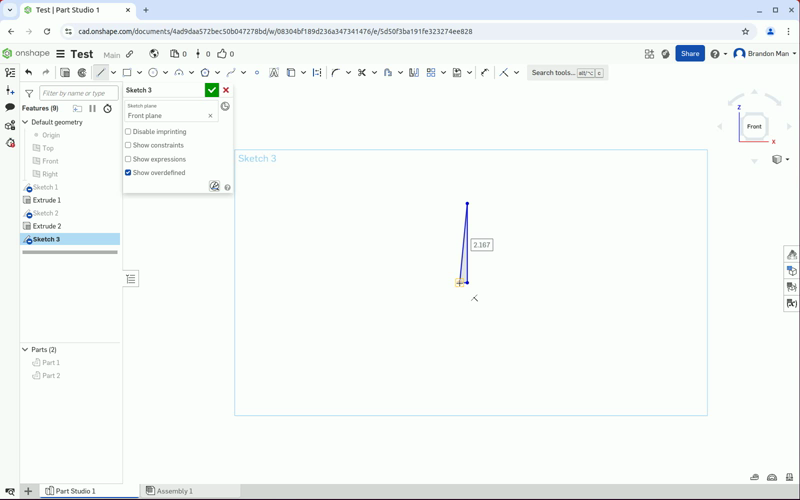
scroll(-6)
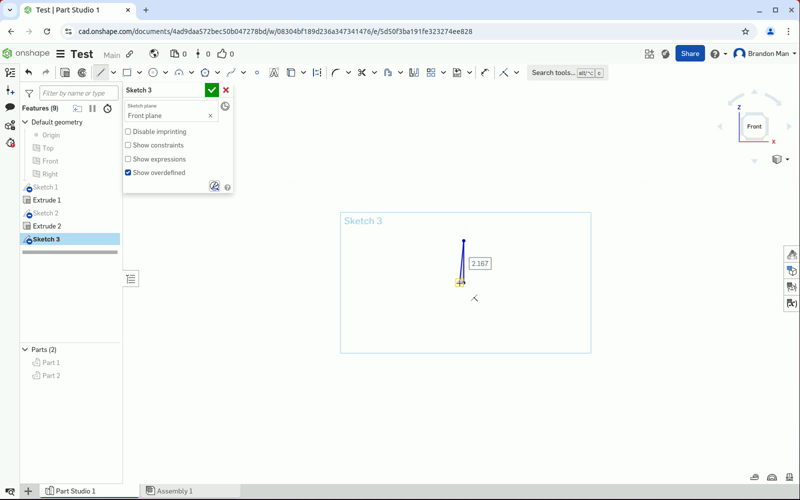
scroll(-6)
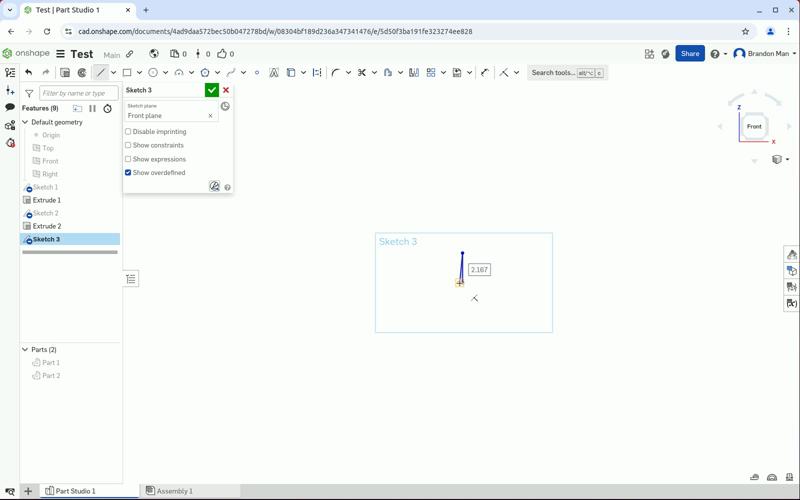
scroll(-6)
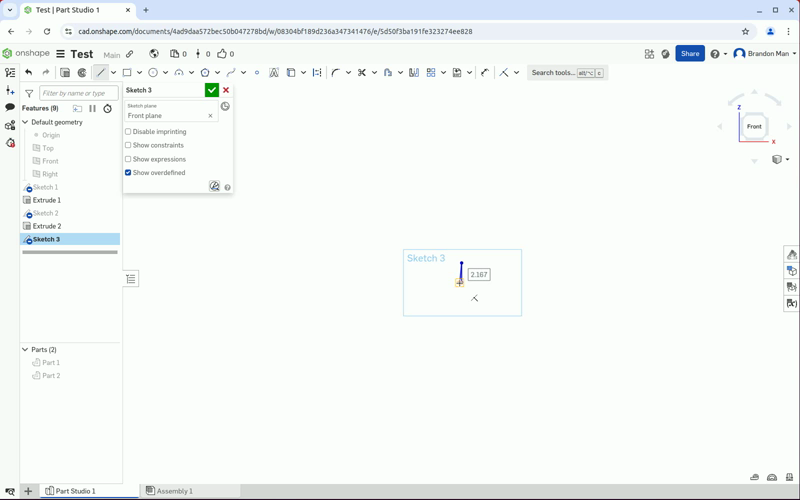
scroll(-6)
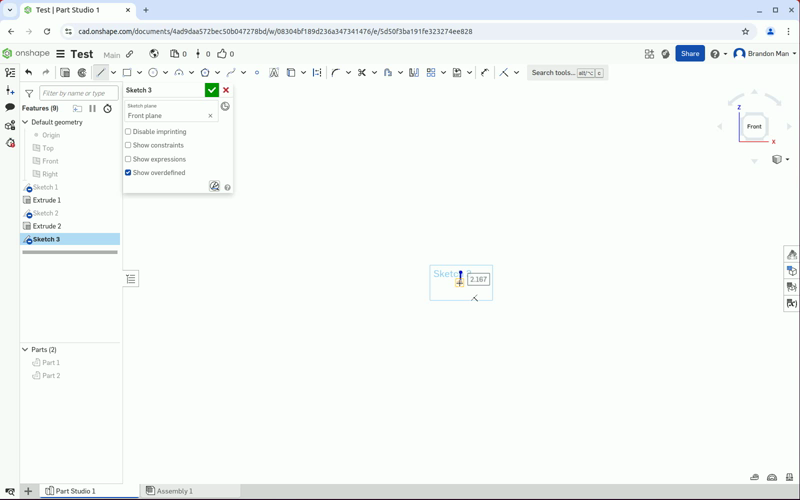
key(esc)
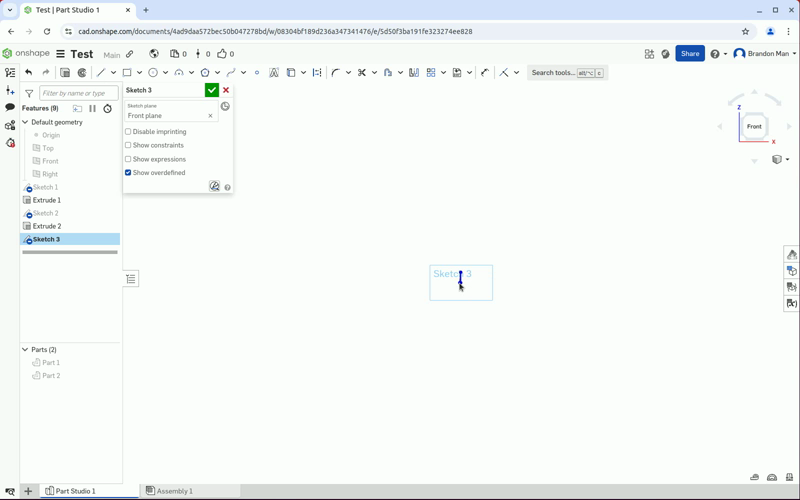
mouse_move(460, 280)
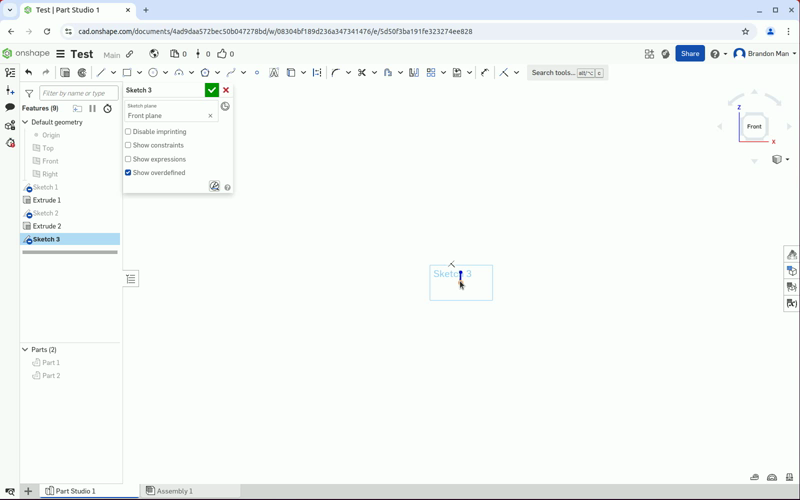
scroll(6)
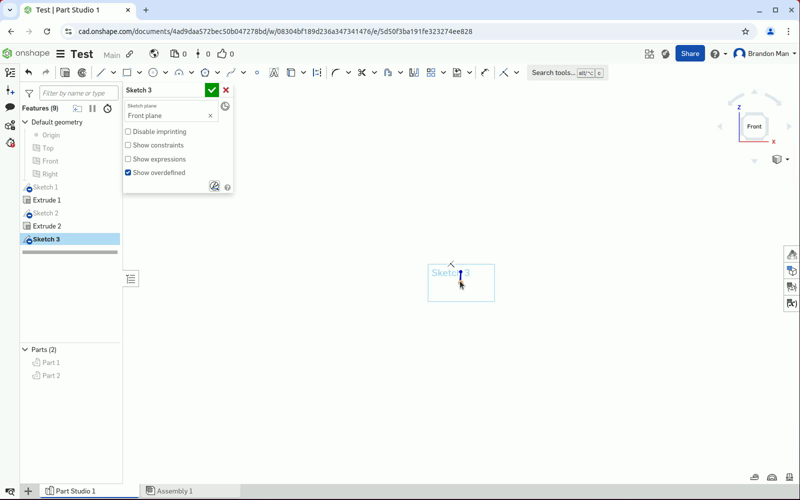
scroll(6)
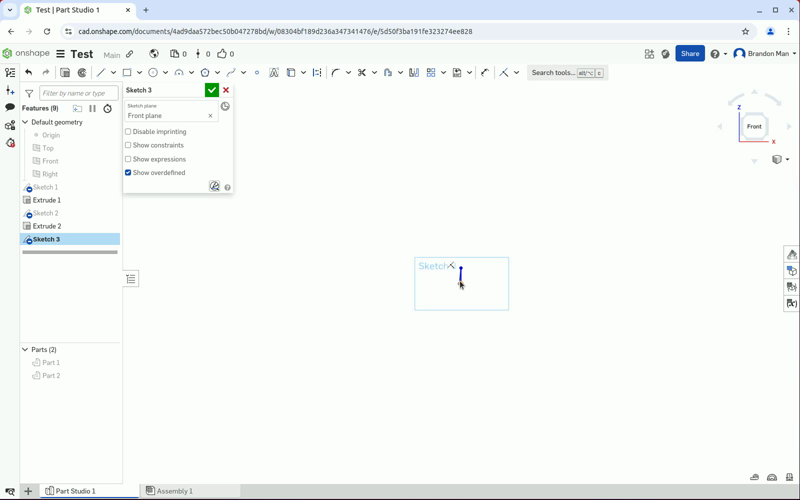
scroll(6)
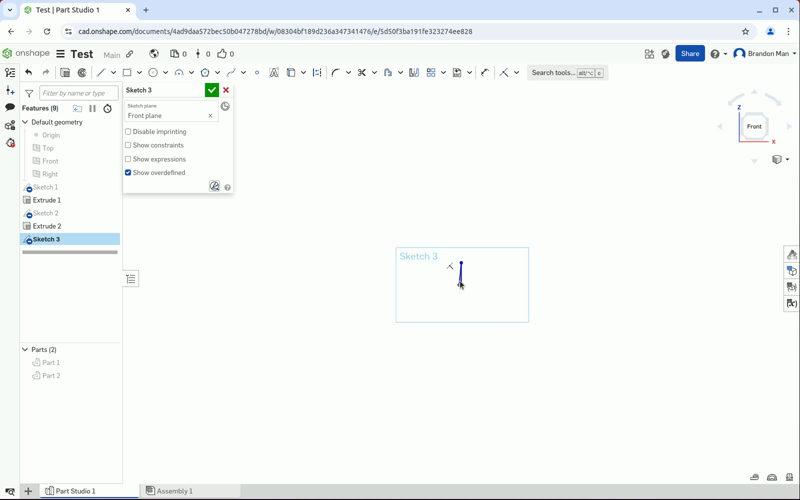
scroll(6)
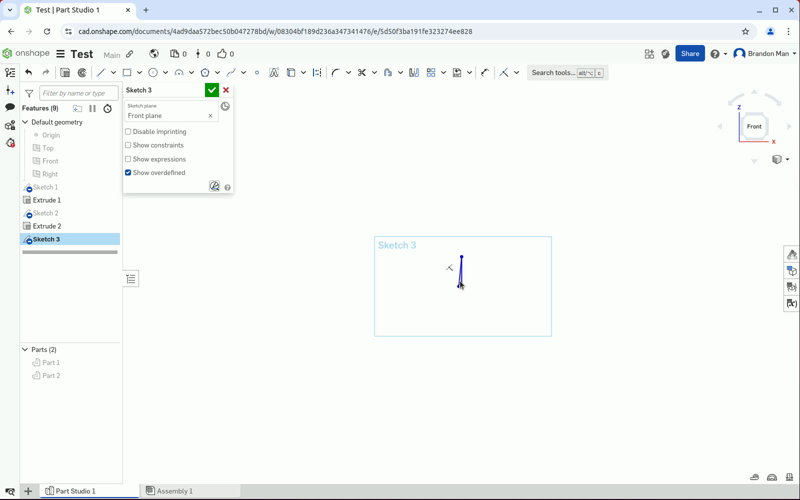
scroll(6)
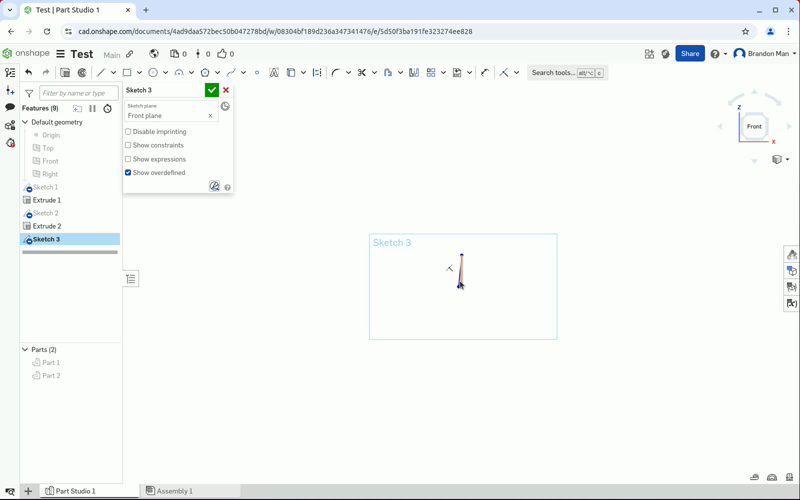
scroll(6)
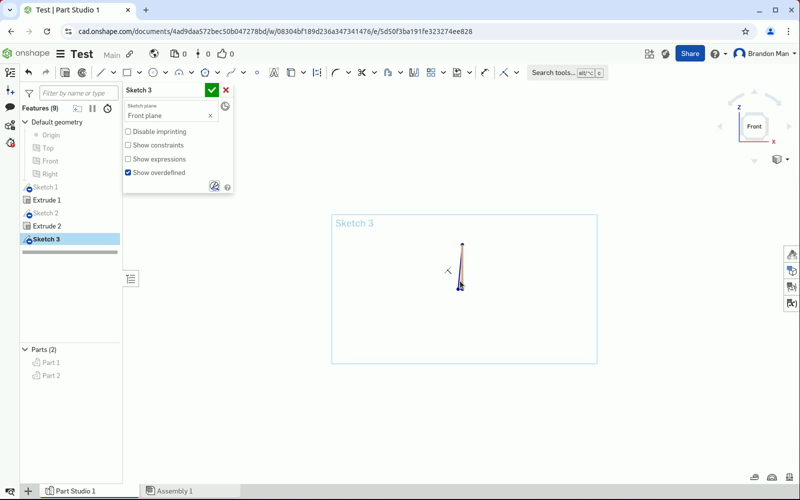
scroll(6)
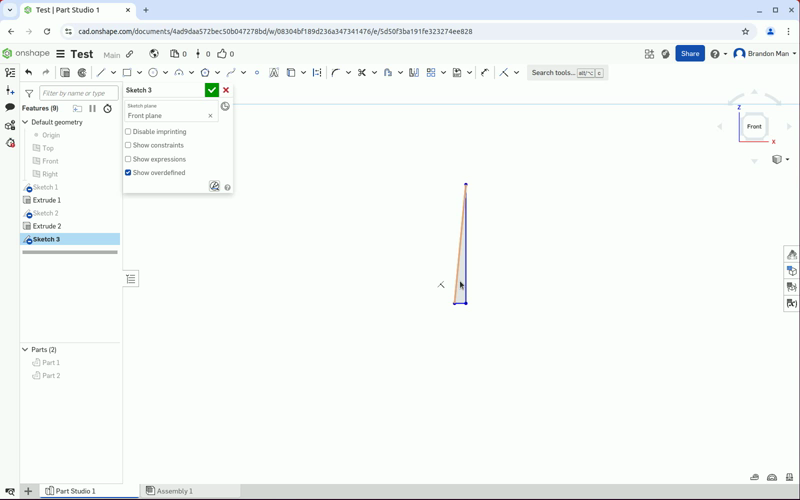
click(460, 280)
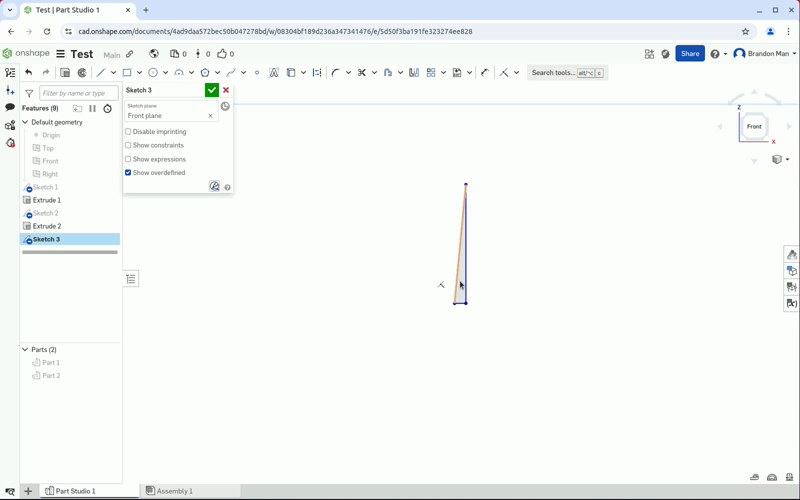
scroll(-6)
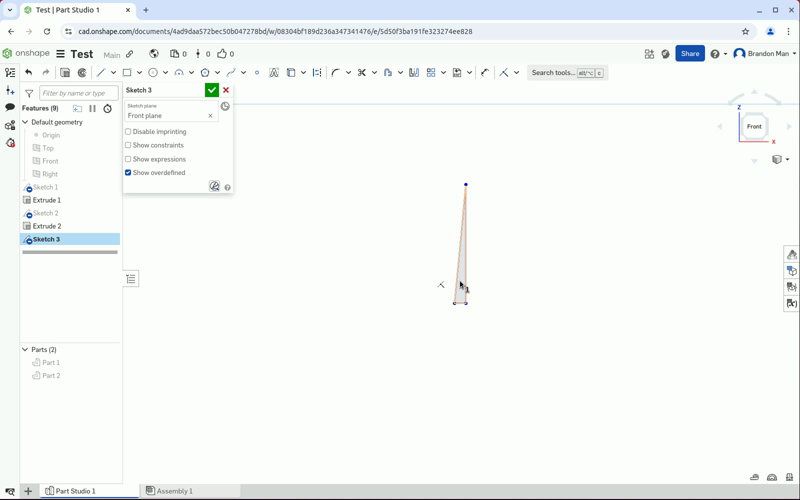
scroll(-6)
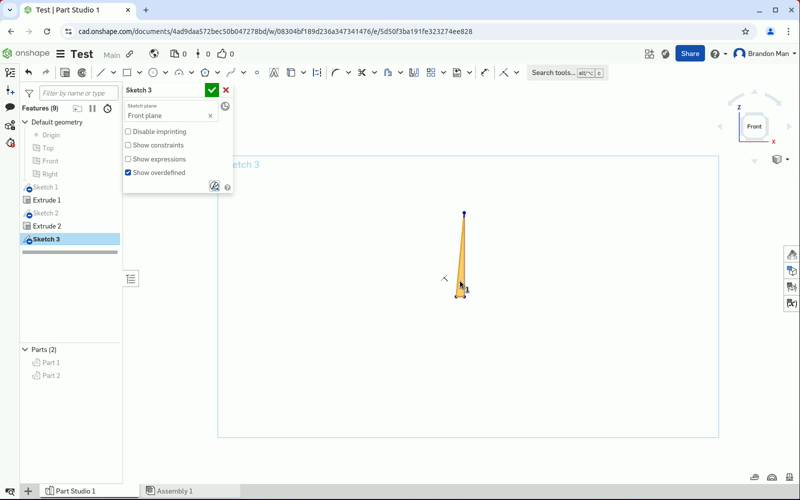
scroll(-6)
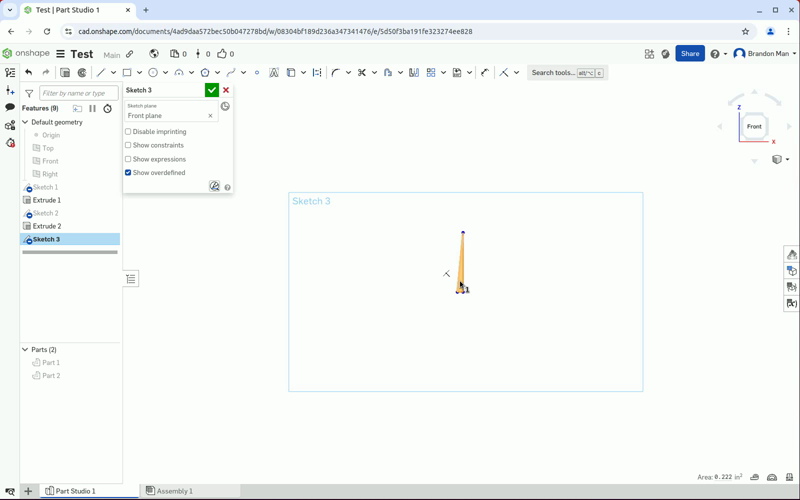
scroll(-6)
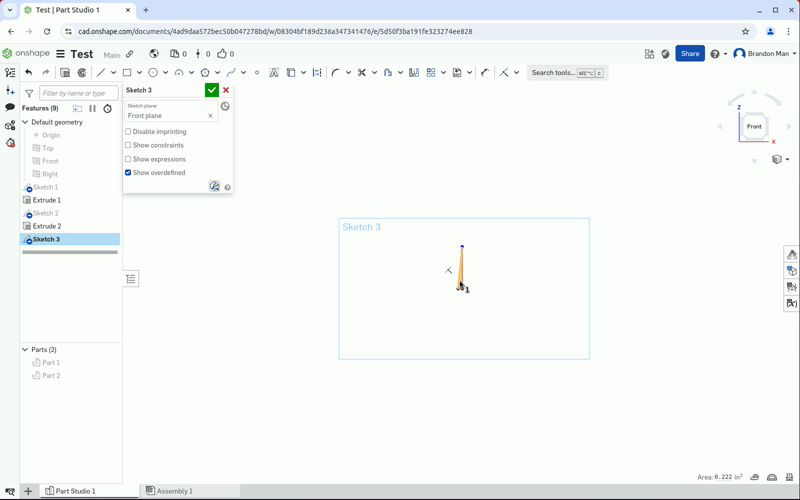
scroll(-6)
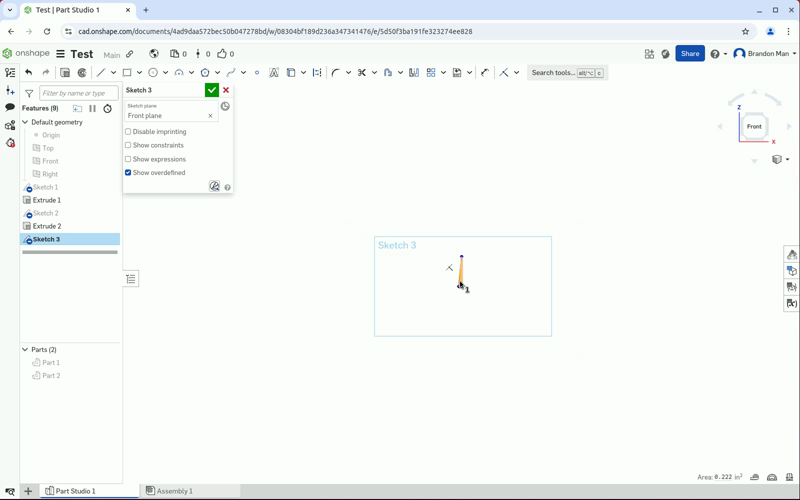
scroll(-6)
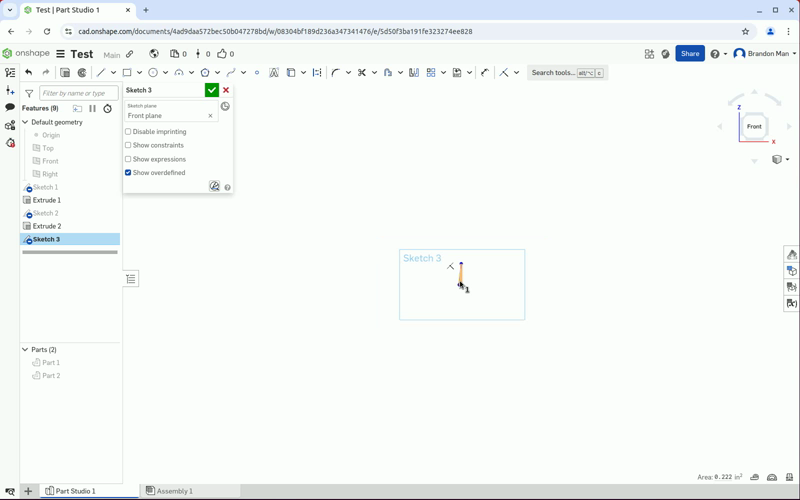
scroll(-6)
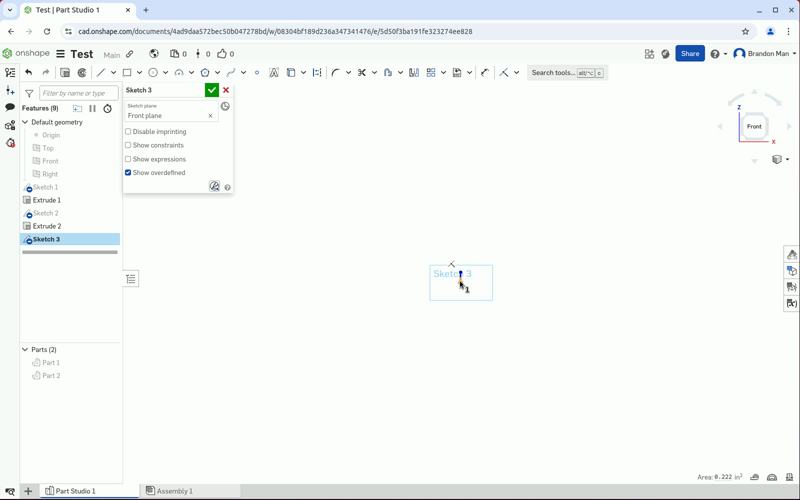
mouse_move(73, 352)
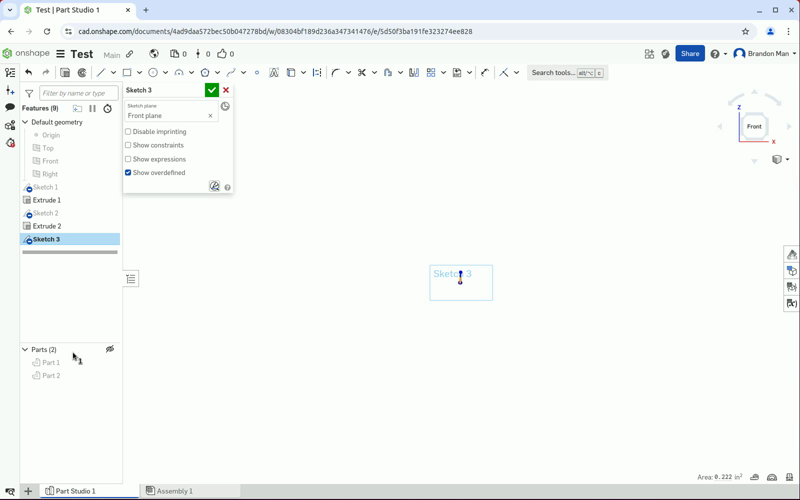
key(shift+y)
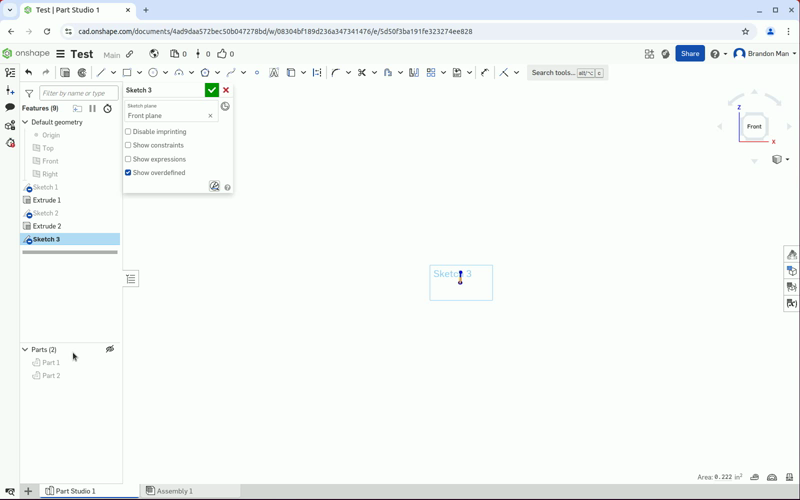
key(shift+e)
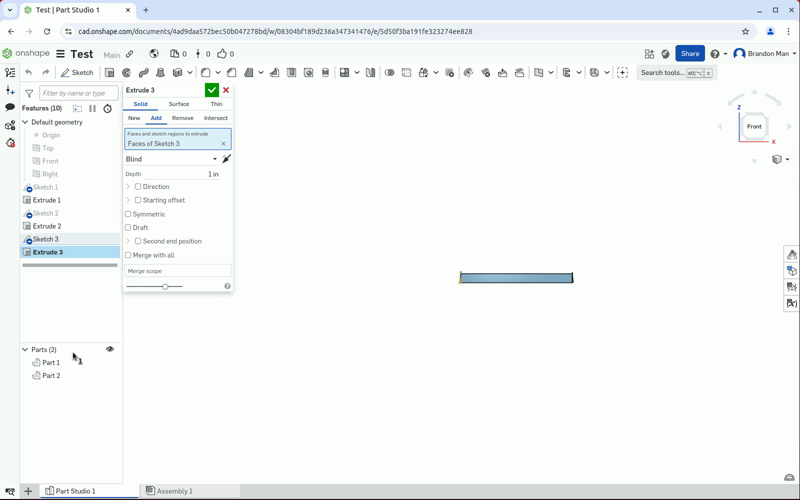
mouse_move(143, 106)
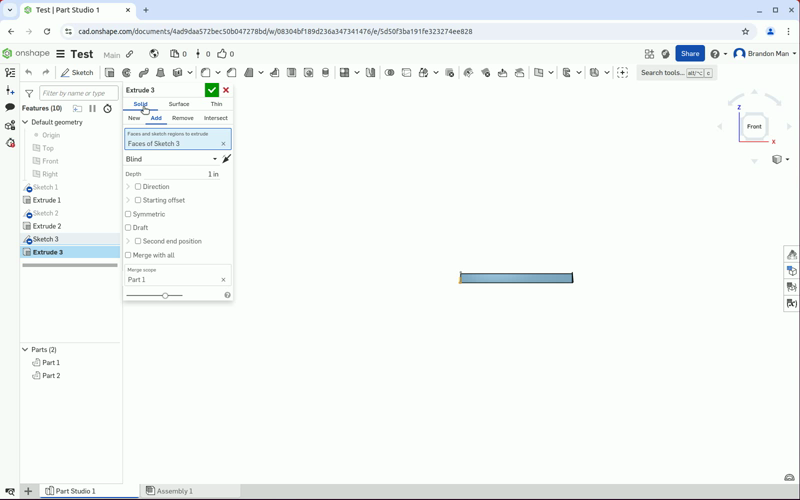
click(143, 106)
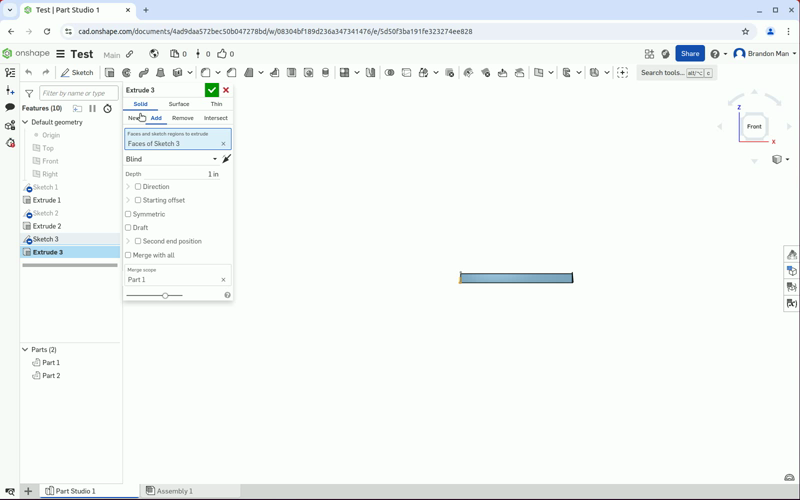
mouse_move(137, 120)
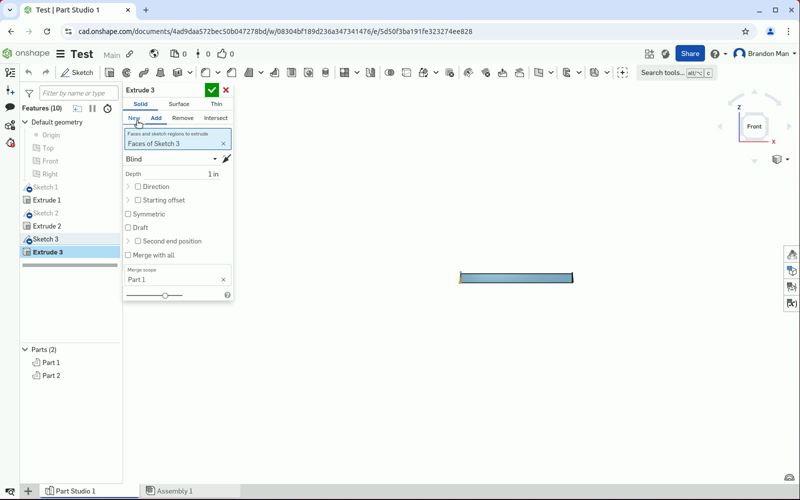
click(137, 120)
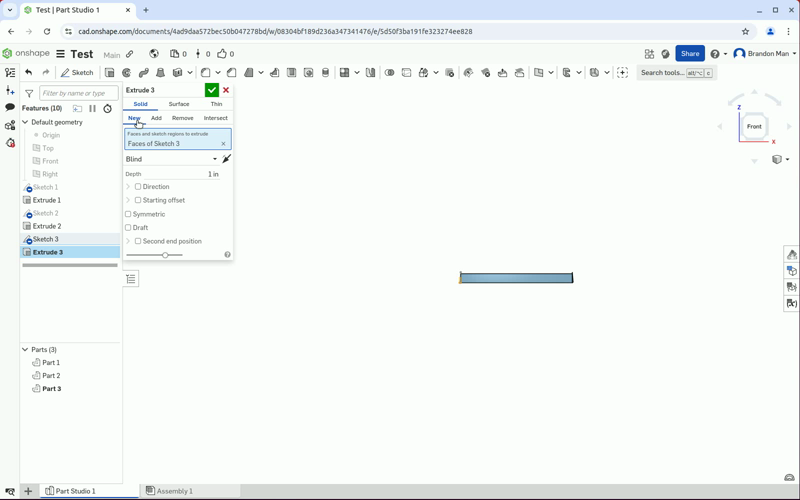
key(tab, 4)
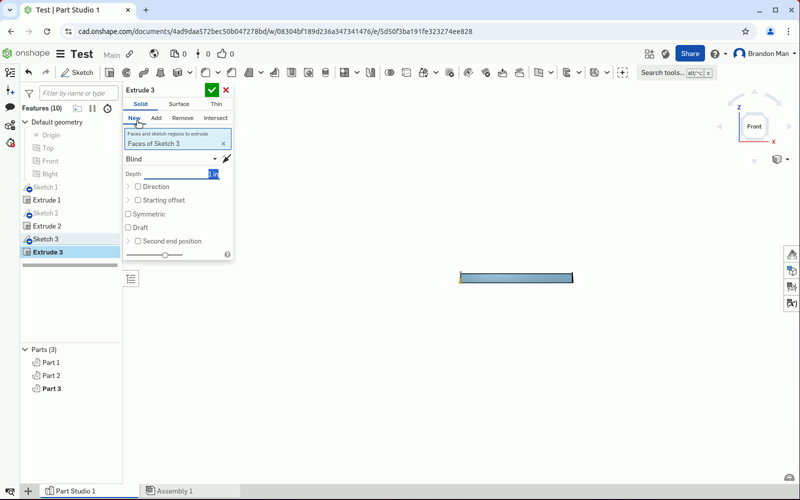
text(1.926)
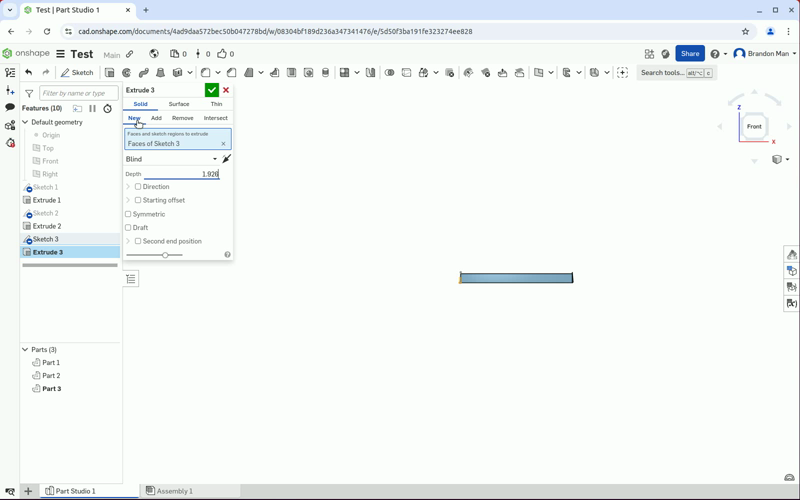
key(enter)
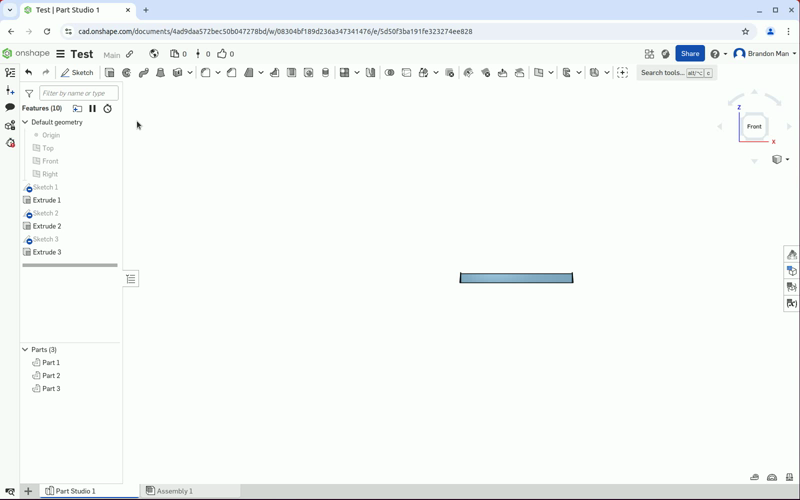
key(shift+h)
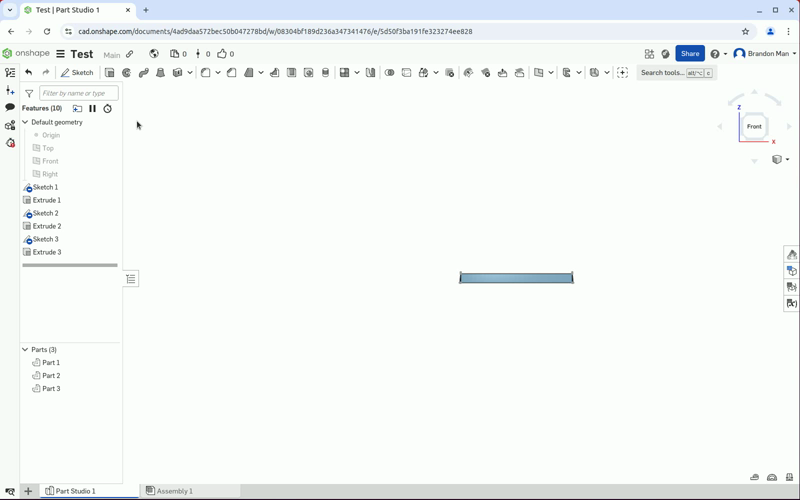
key(shift+h)
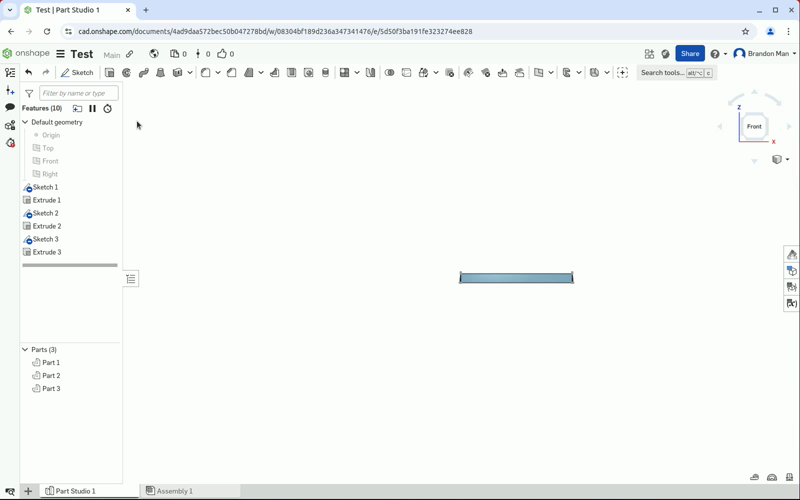
key(shift+7)
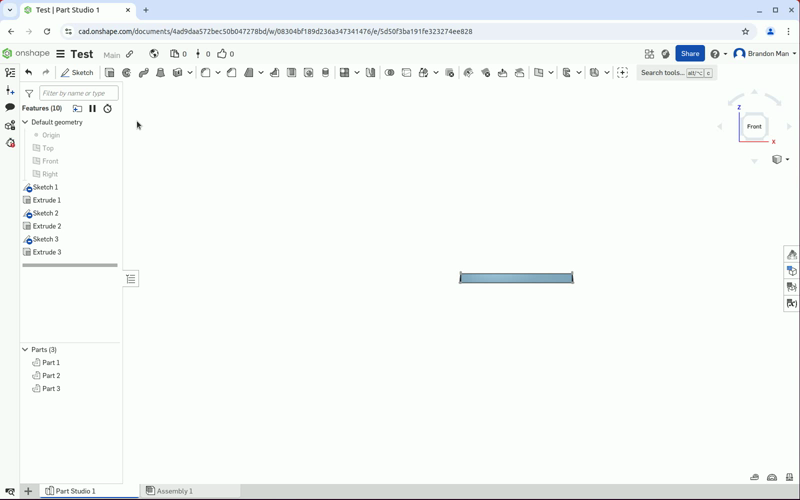
key(left, 2)
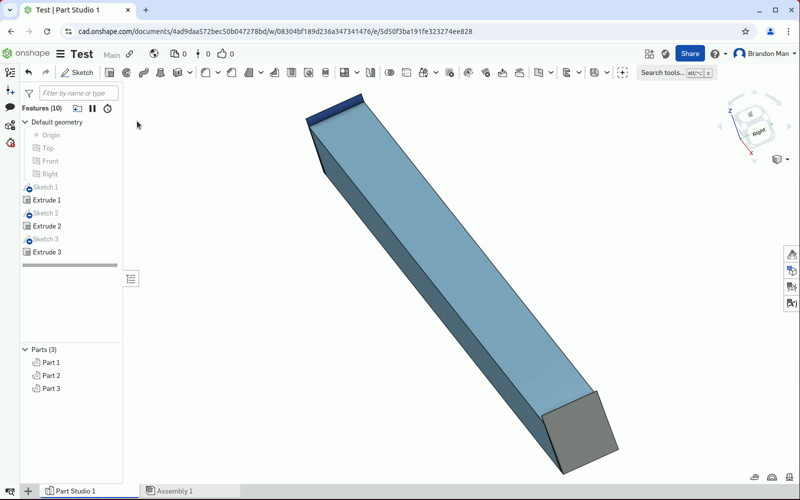
key(down, 2)
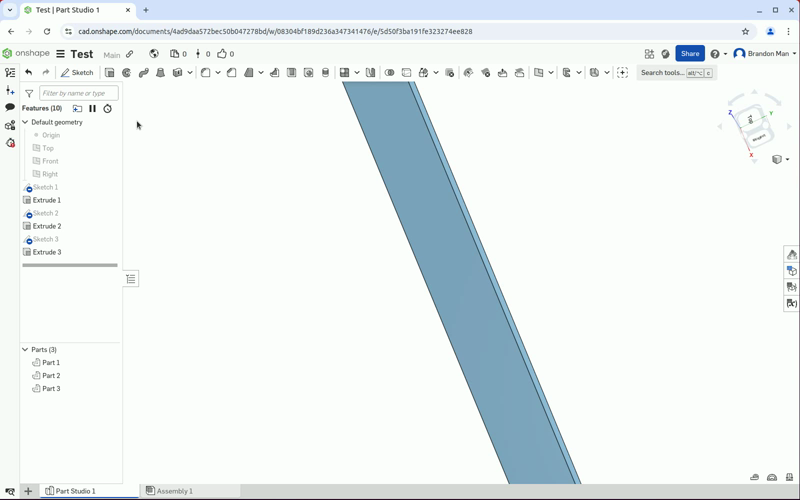
key(up, 2)
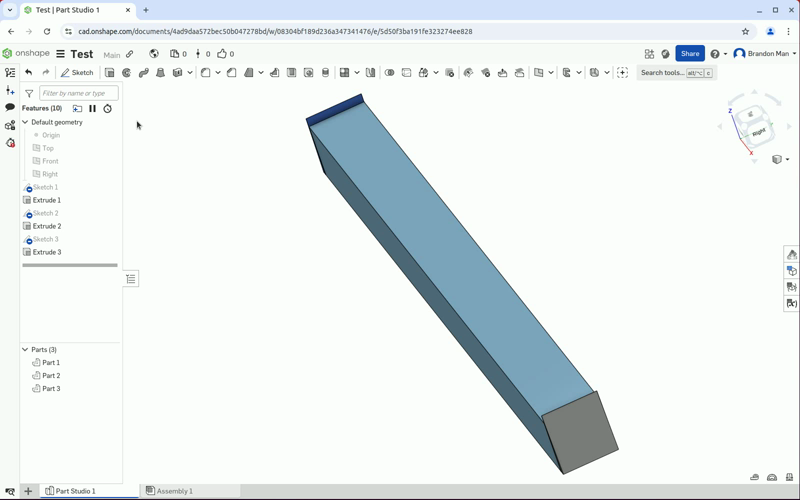
key(right, 2)
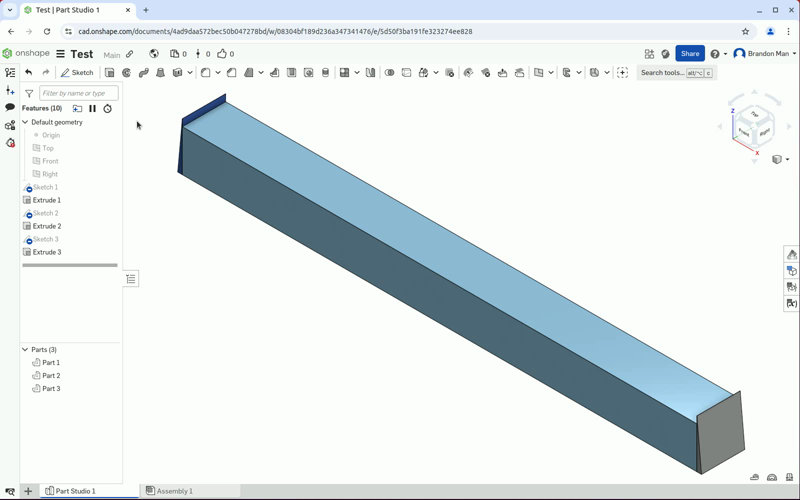
mouse_move(73, 189)
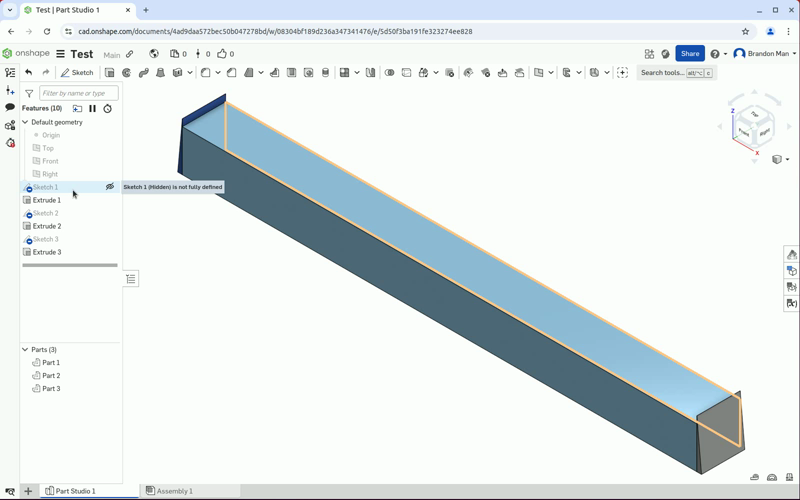
click(73, 189)